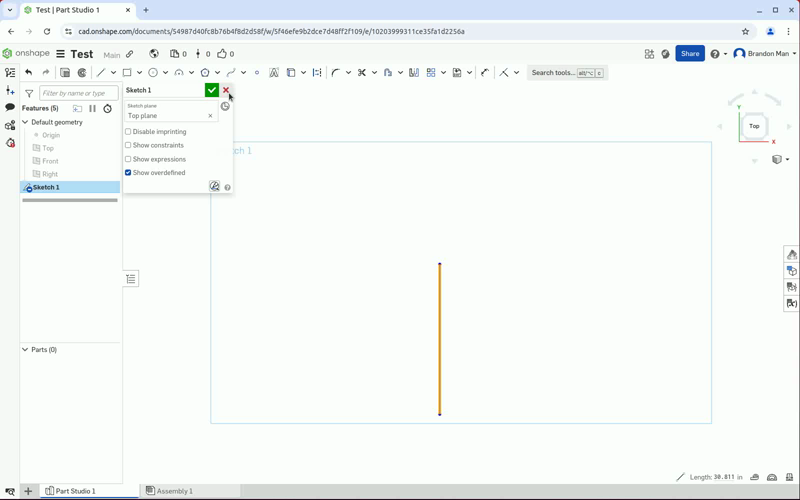
key(shift+h)
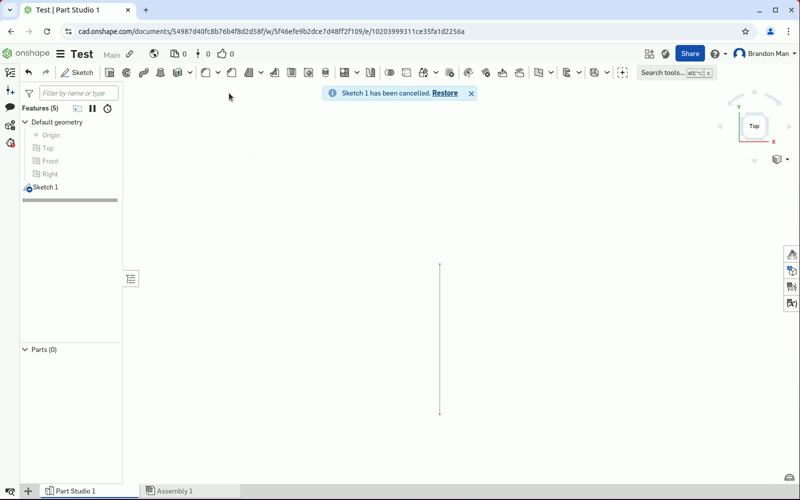
key(shift+s)
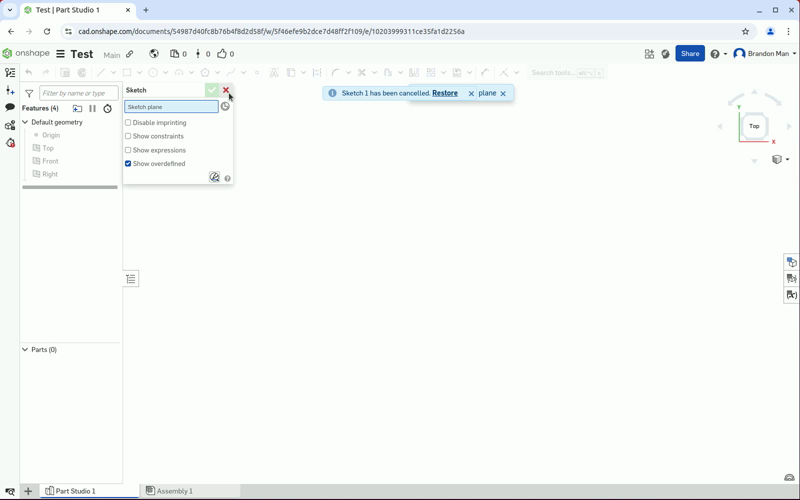
mouse_move(73, 150)
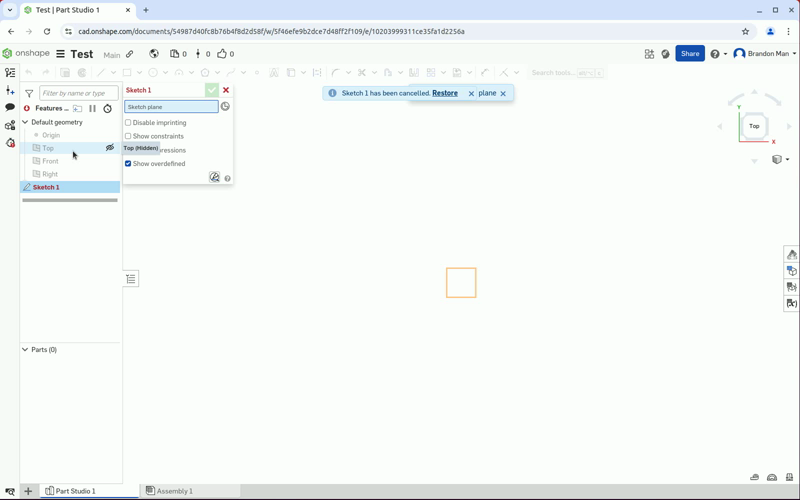
click(73, 150)
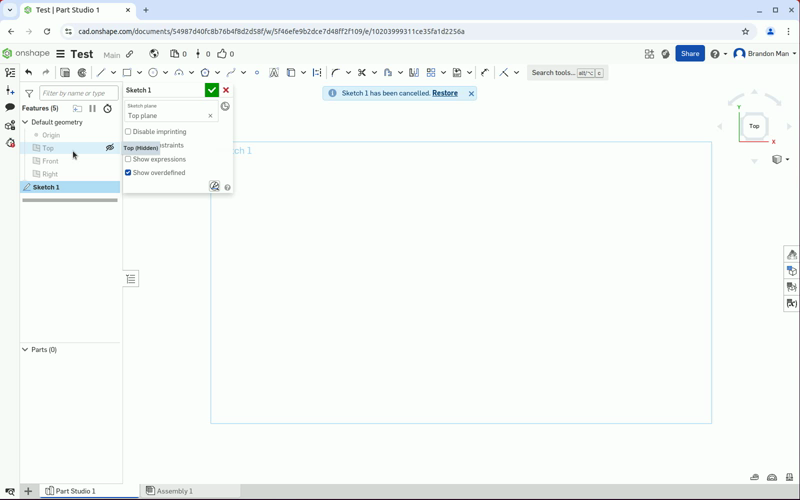
mouse_move(73, 352)
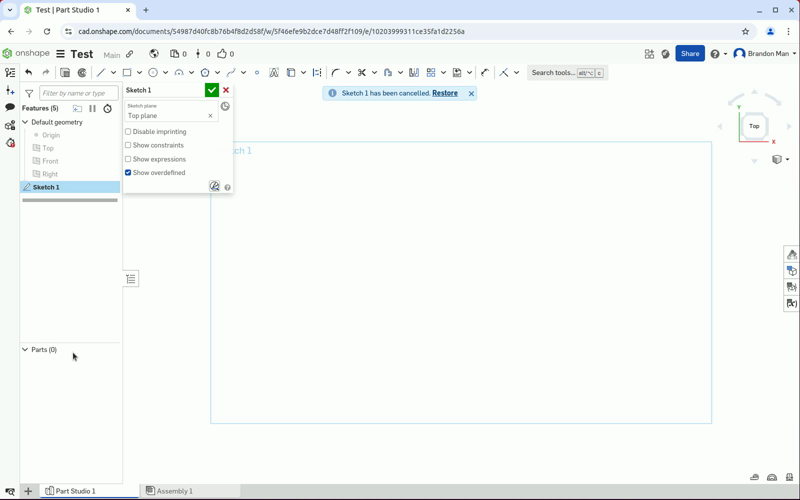
key(y)
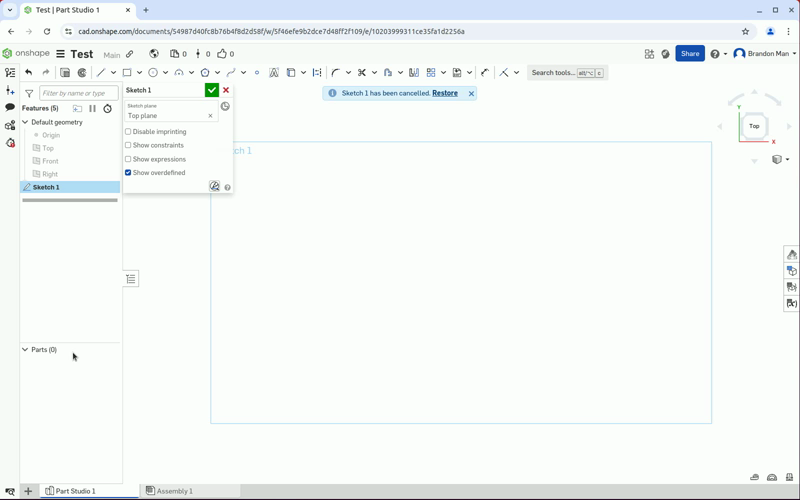
key(l)
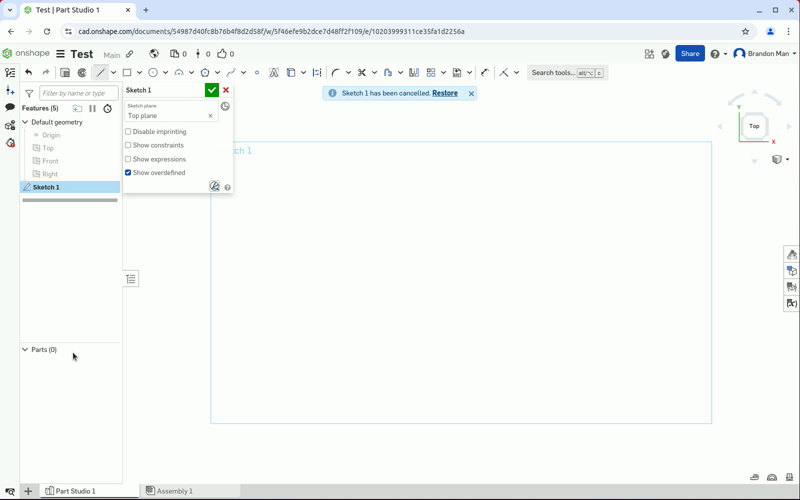
key_down(shift)
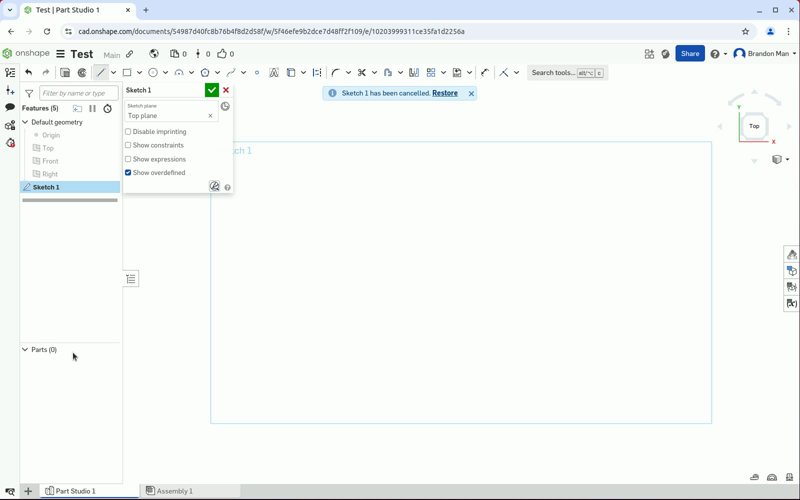
mouse_move(374, 204)
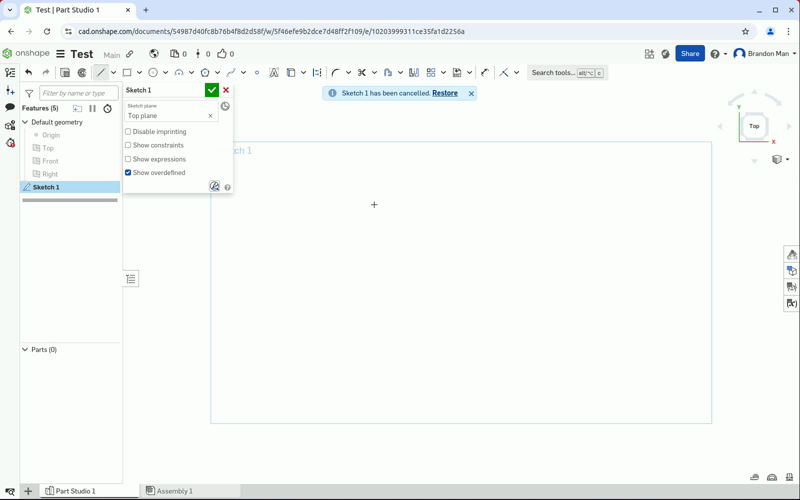
click(374, 204)
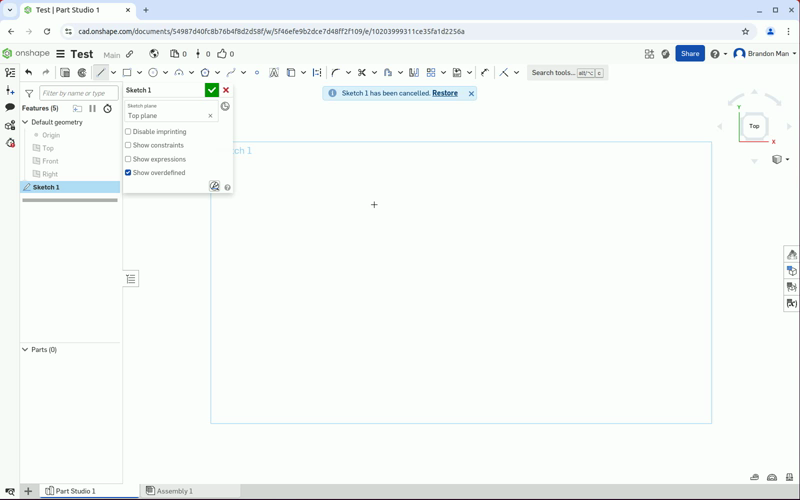
key_up(shift)
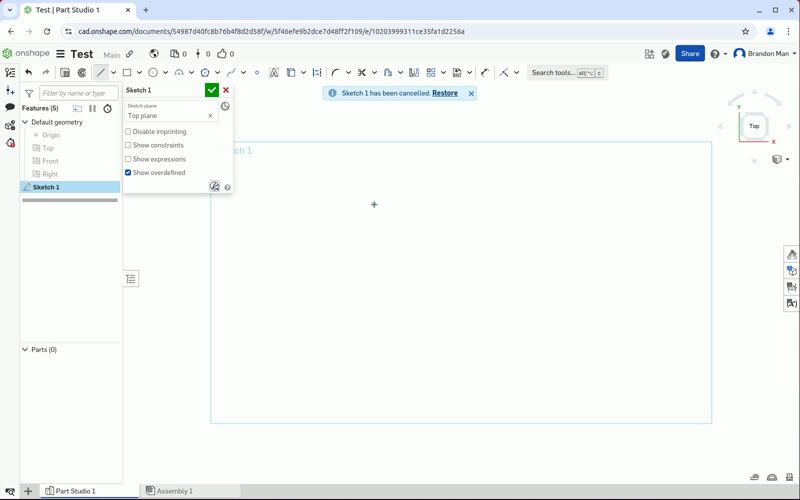
key_down(shift)
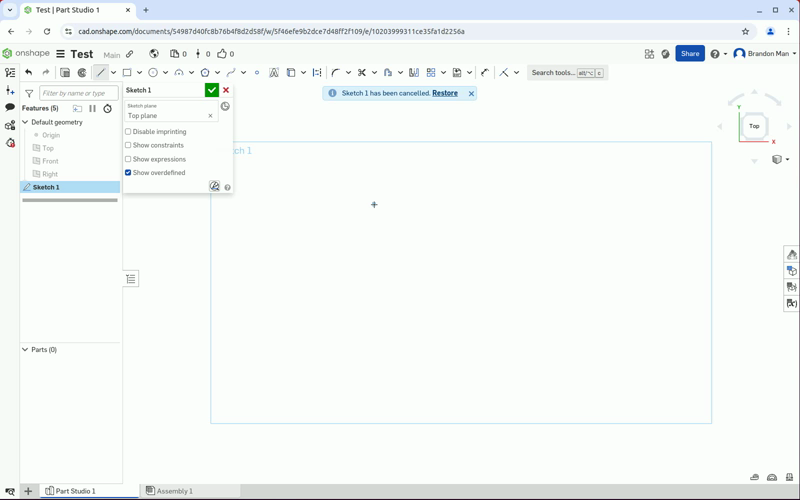
mouse_move(404, 204)
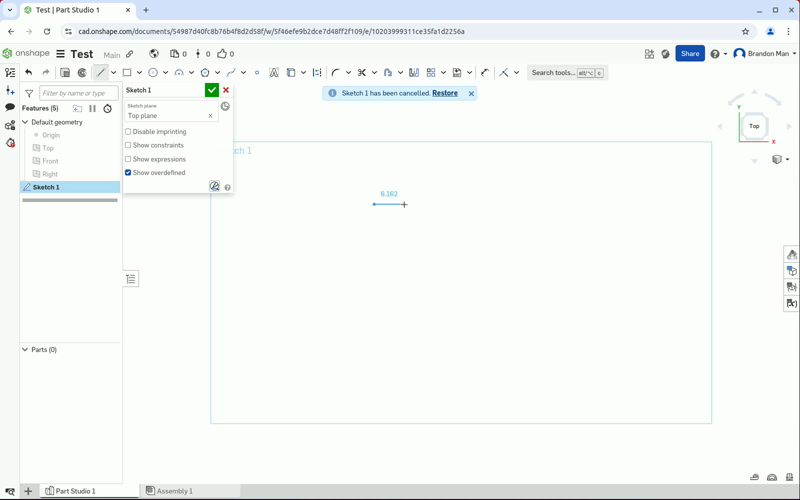
mouse_move(412, 204)
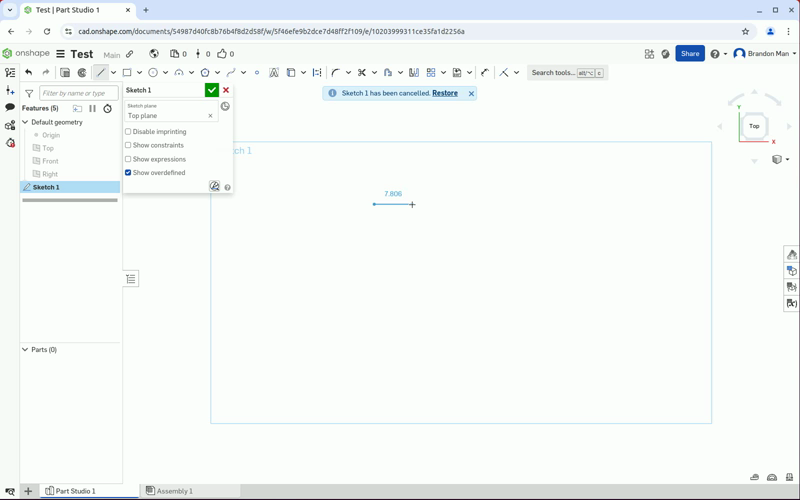
click(412, 204)
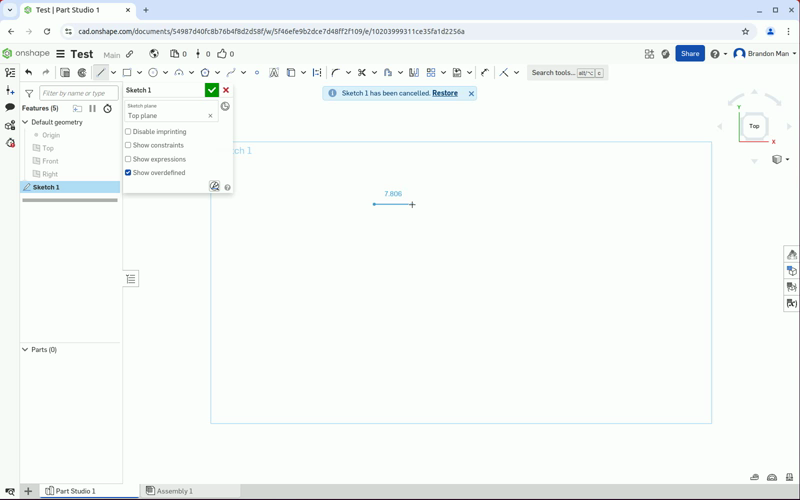
key_up(shift)
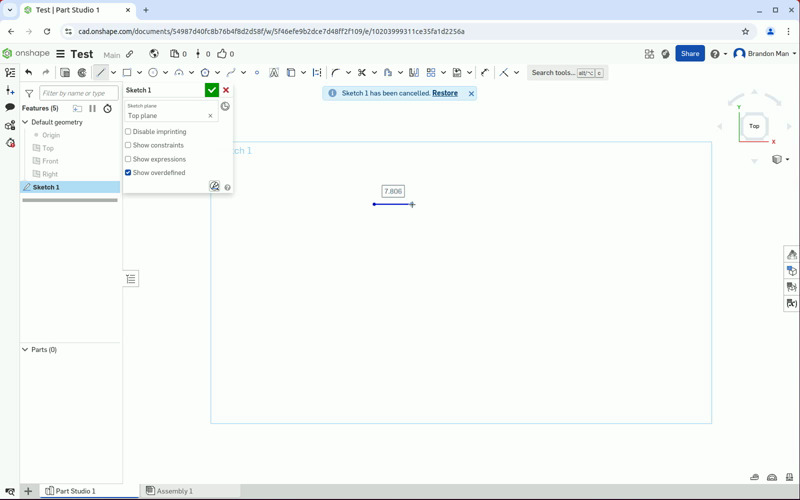
key_down(shift)
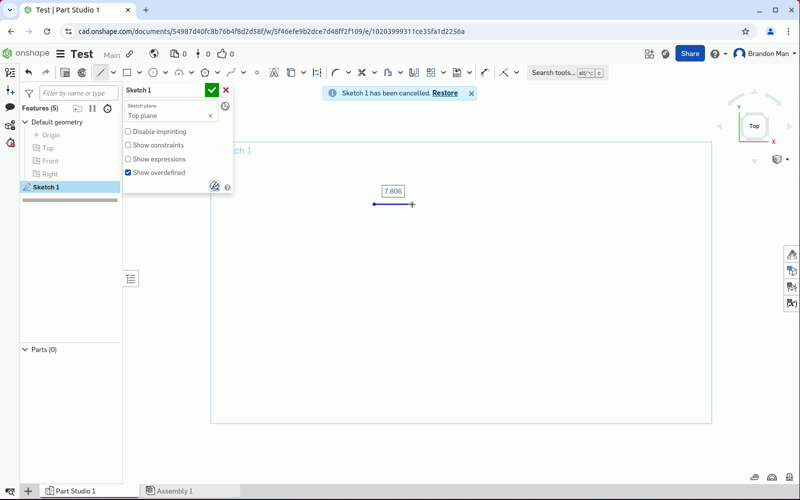
mouse_move(442, 204)
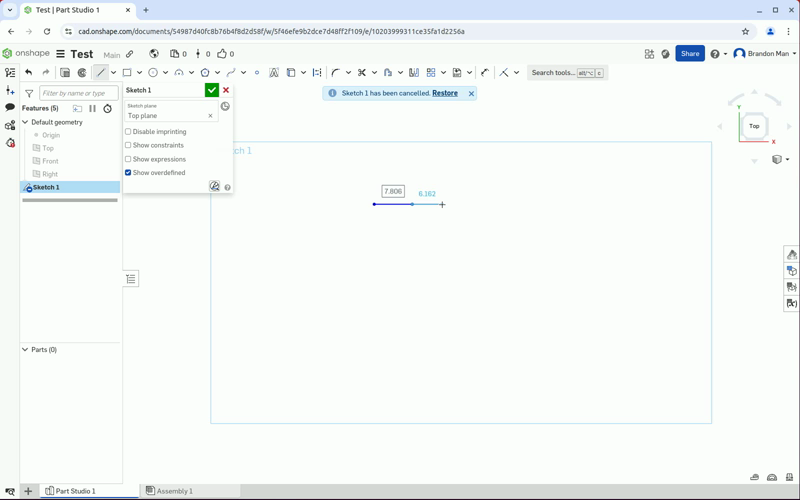
mouse_move(412, 169)
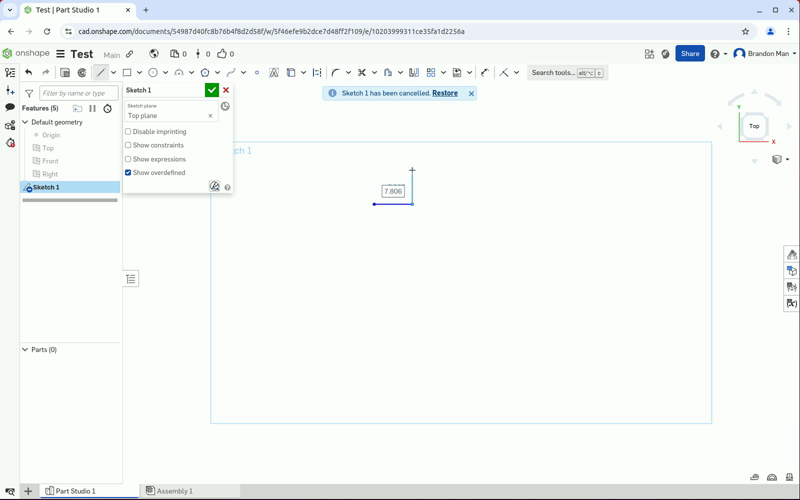
click(412, 169)
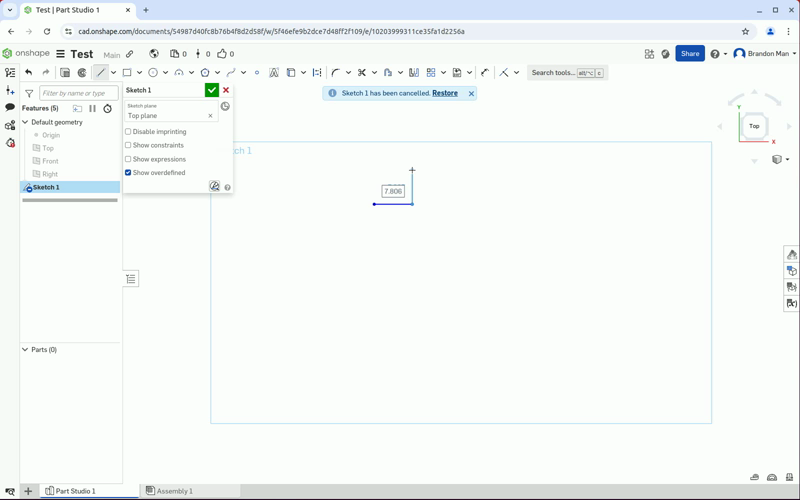
key_up(shift)
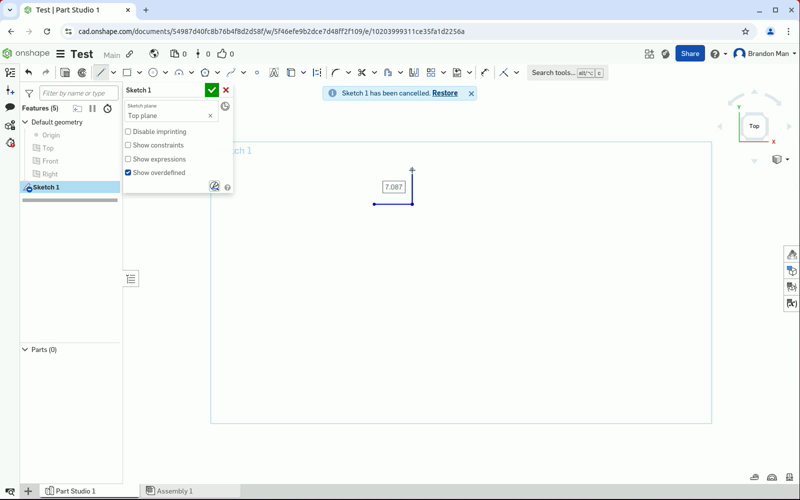
key_down(shift)
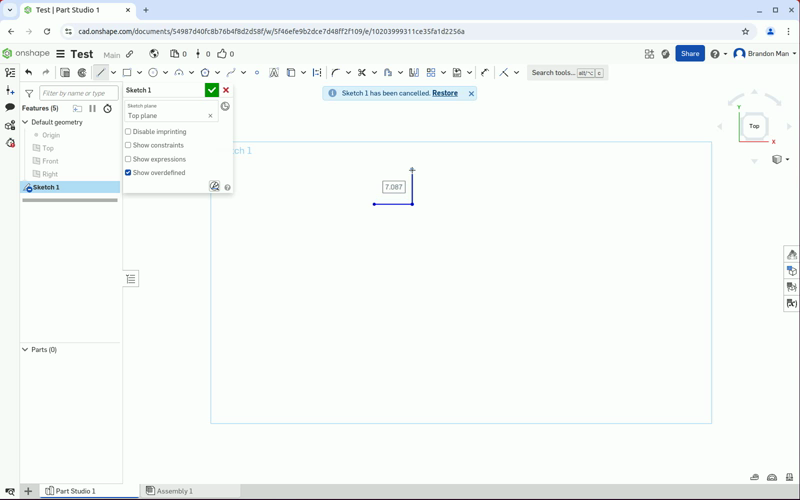
mouse_move(442, 169)
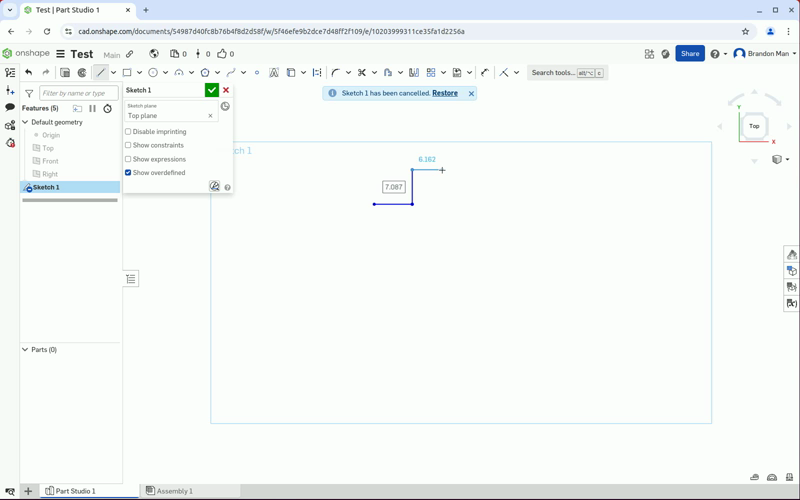
mouse_move(374, 169)
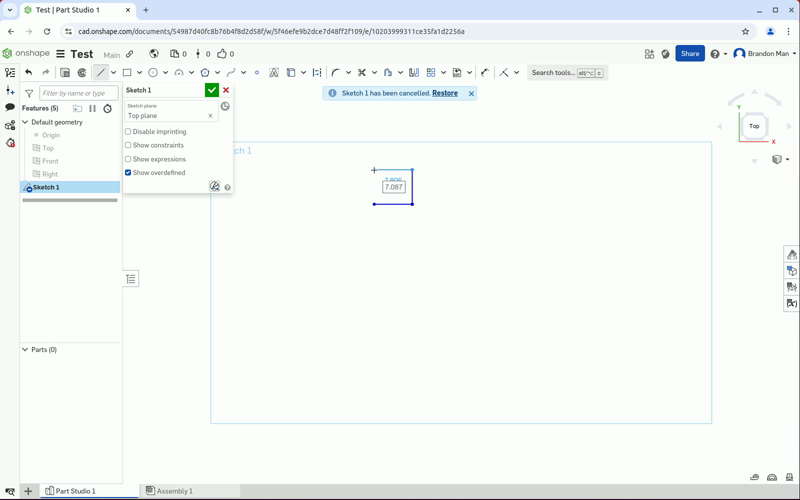
click(374, 169)
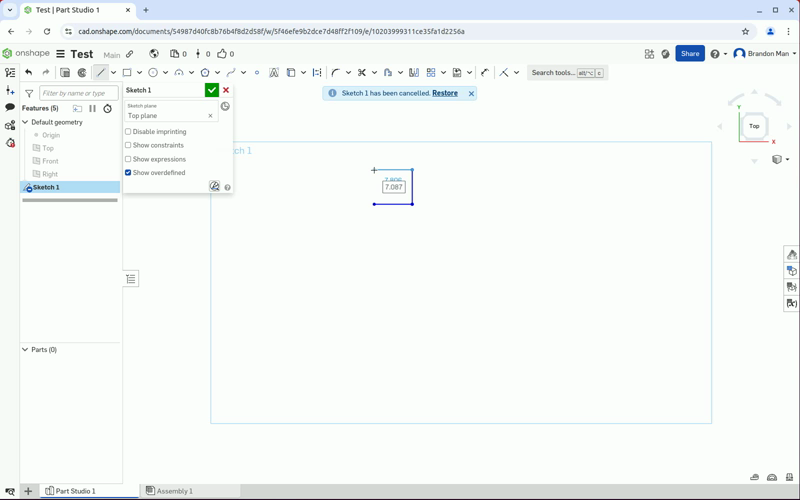
key_up(shift)
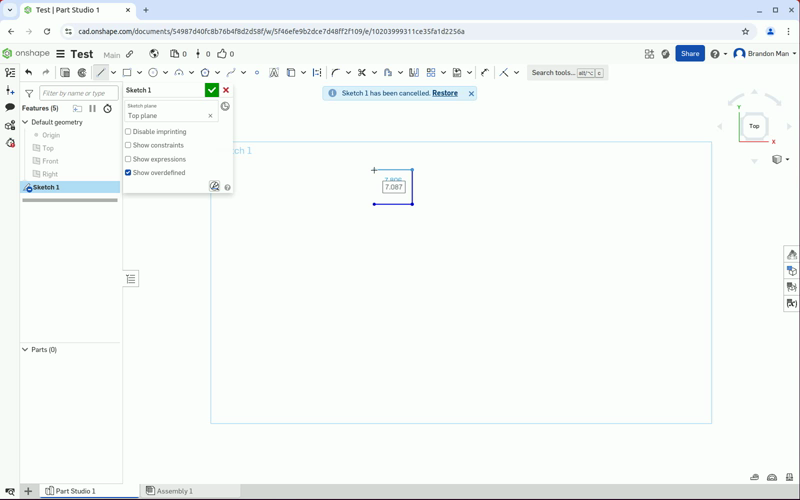
mouse_move(404, 169)
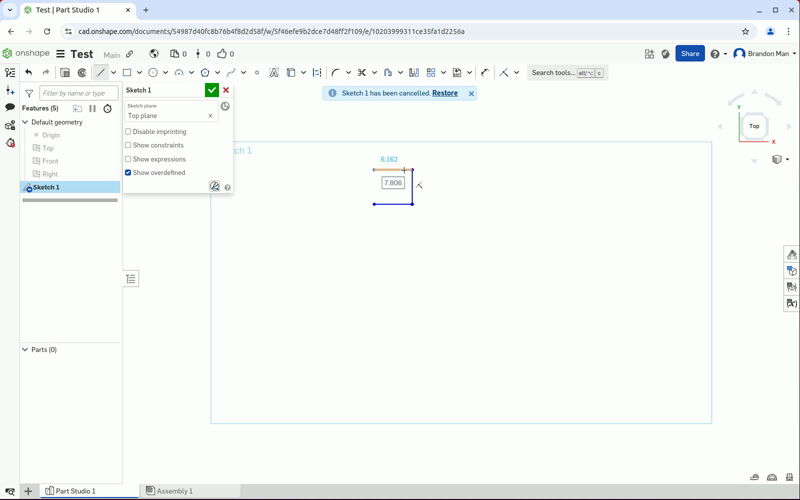
key_down(shift)
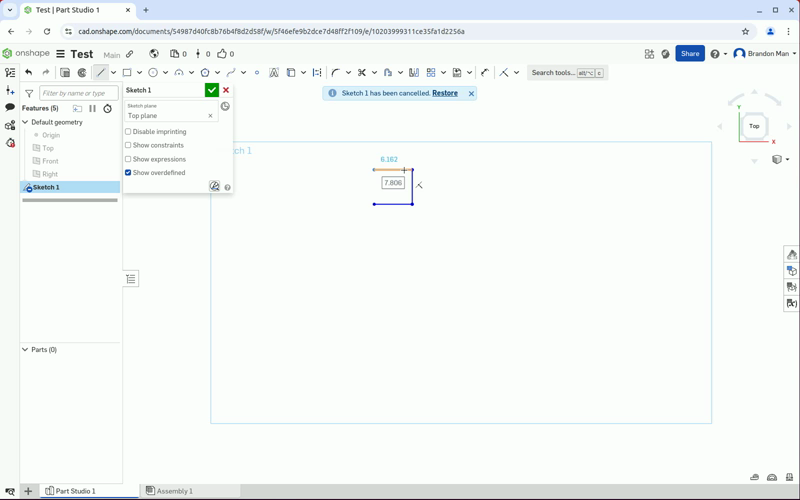
mouse_move(374, 204)
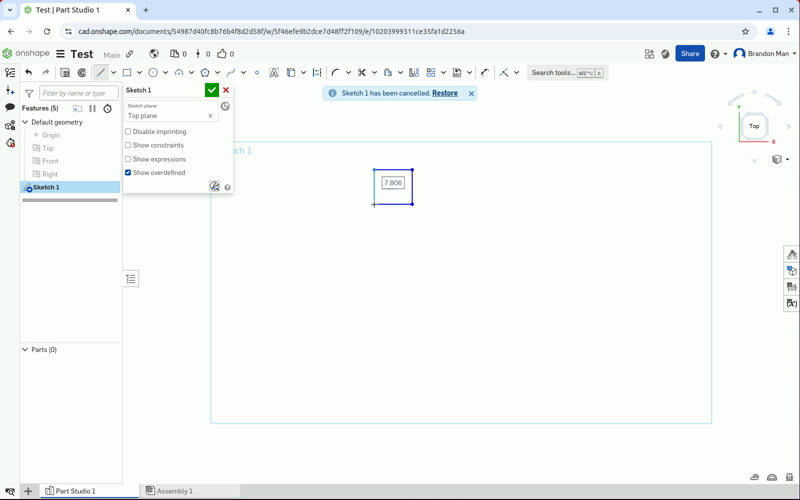
key_up(shift)
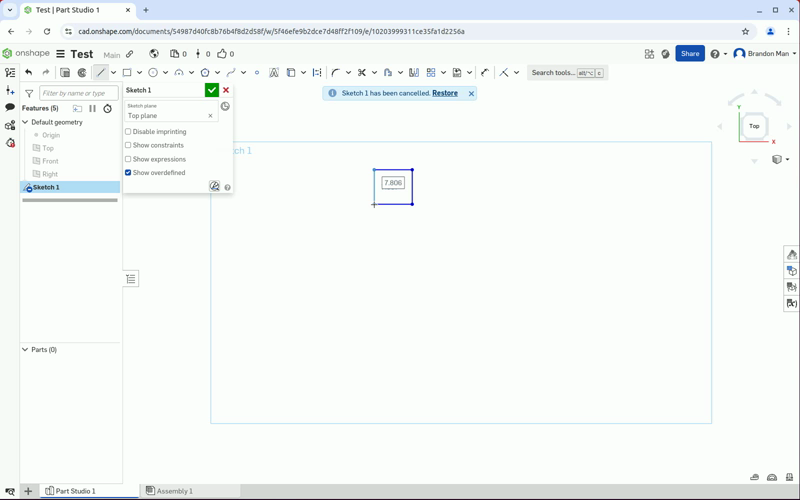
click(374, 204)
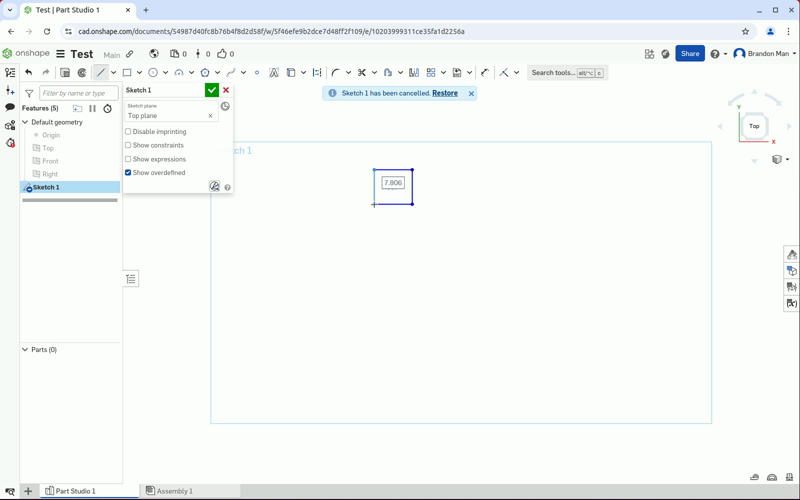
key(esc)
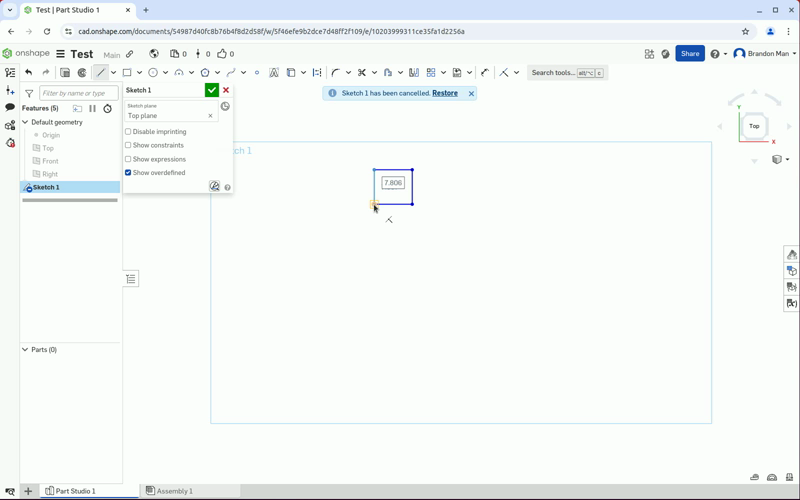
mouse_move(385, 190)
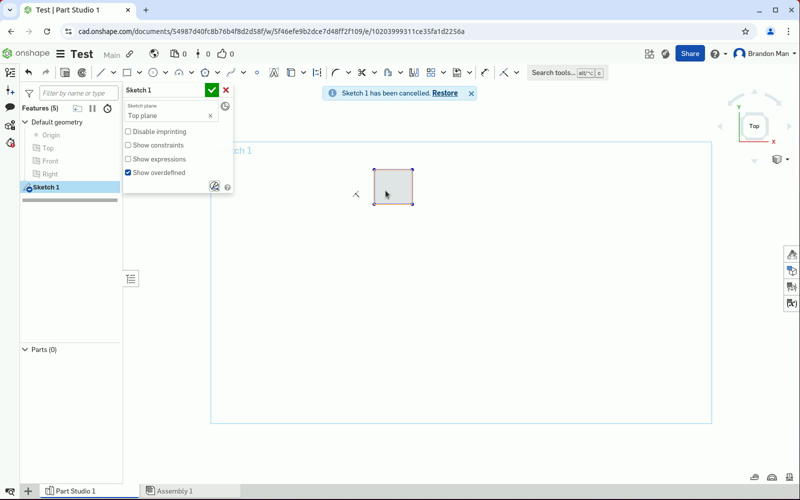
scroll(6)
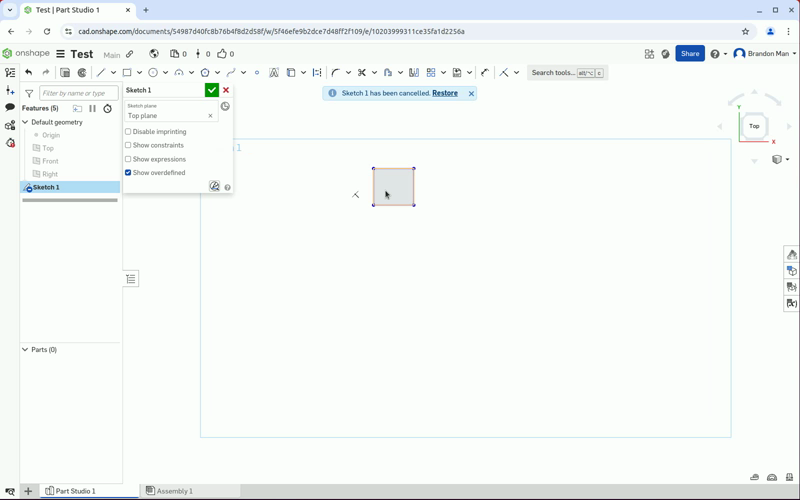
scroll(6)
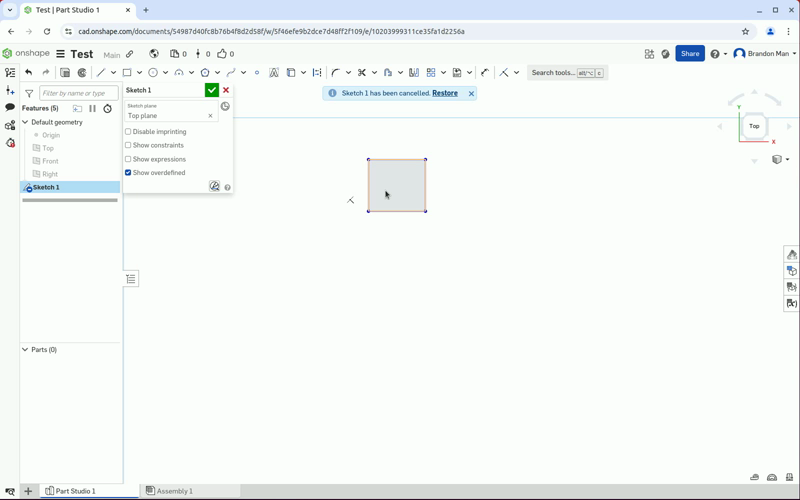
scroll(6)
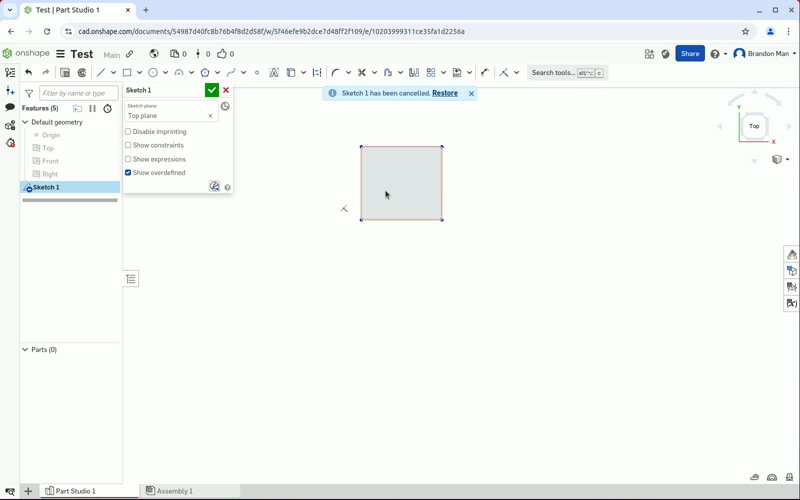
scroll(6)
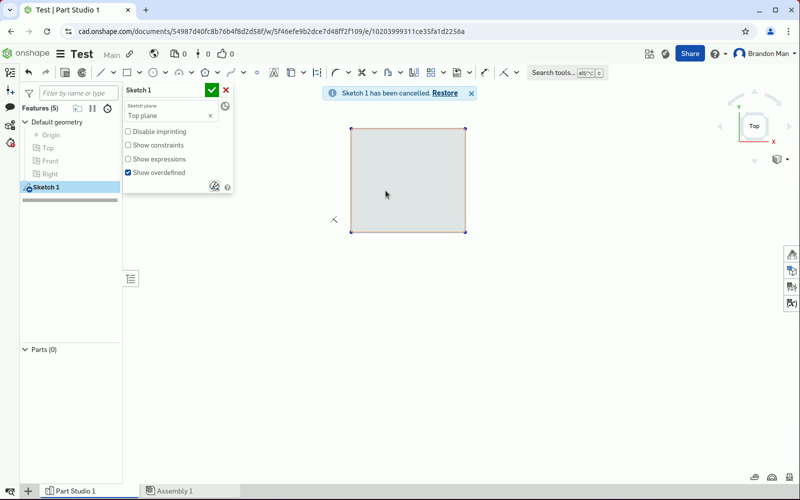
scroll(6)
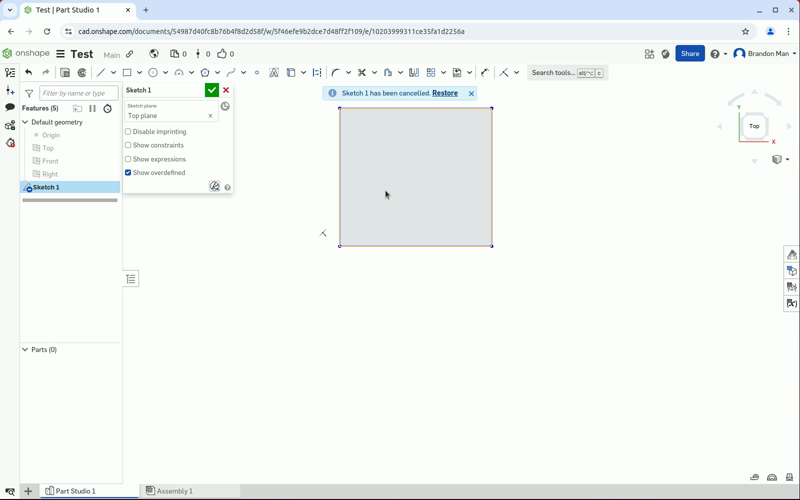
scroll(6)
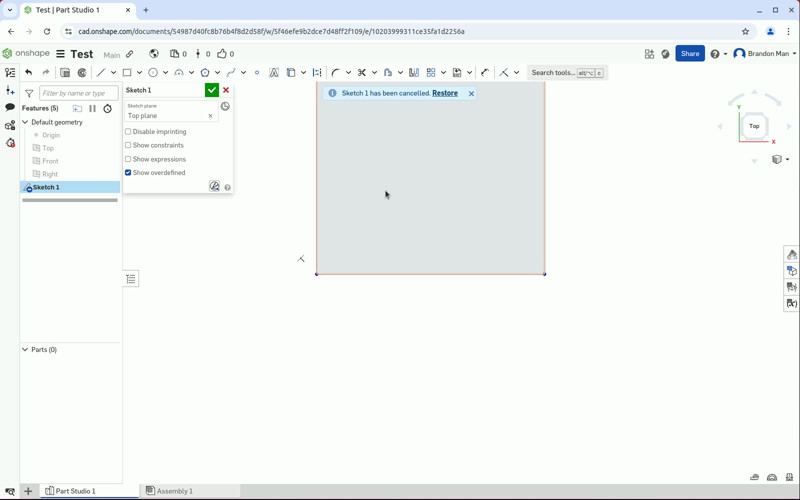
scroll(6)
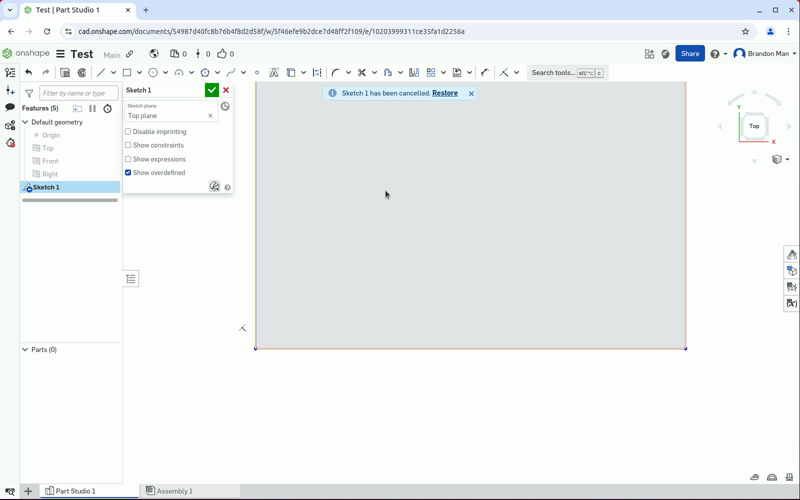
click(385, 190)
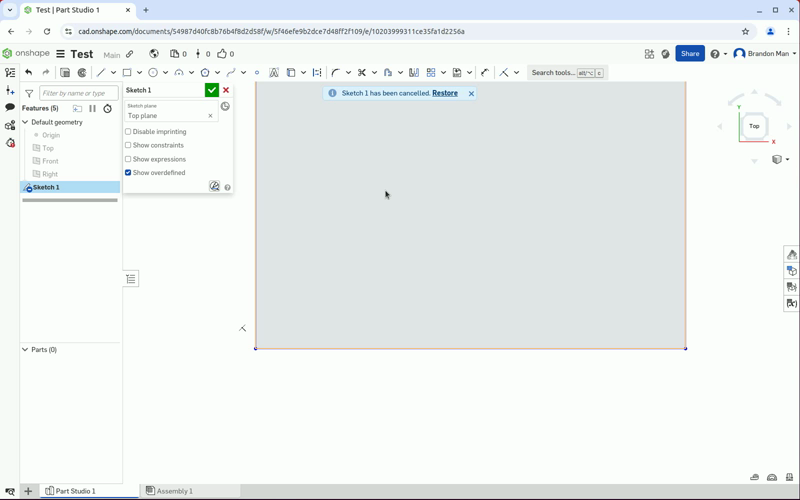
scroll(-6)
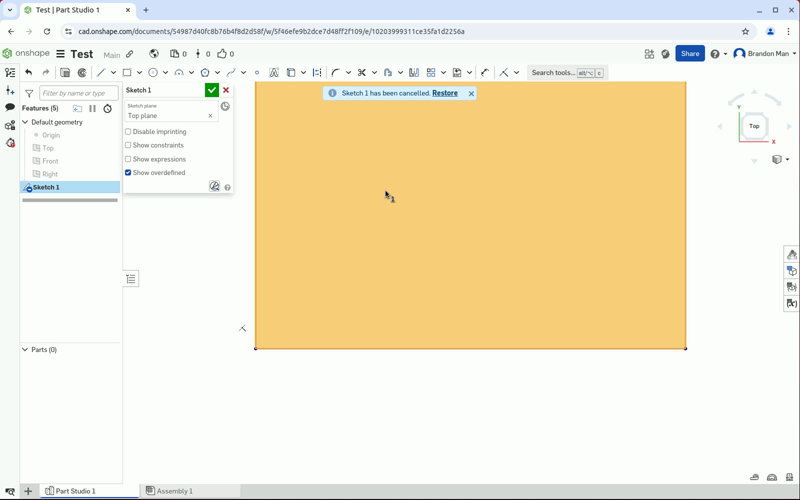
scroll(-6)
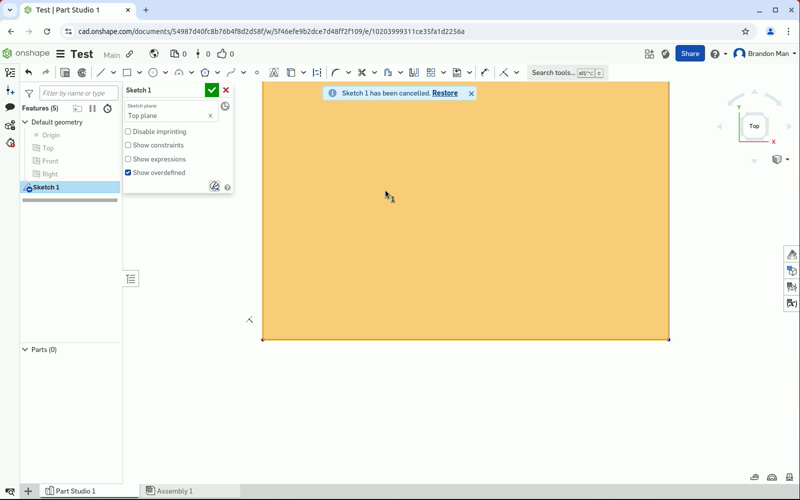
scroll(-6)
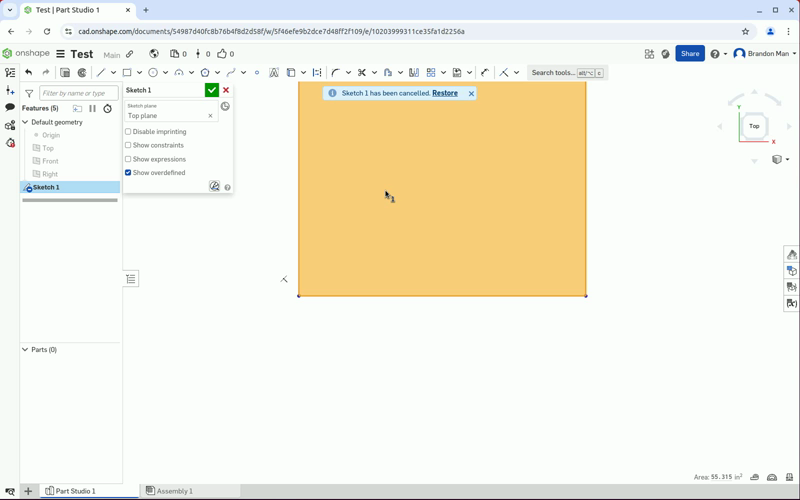
scroll(-6)
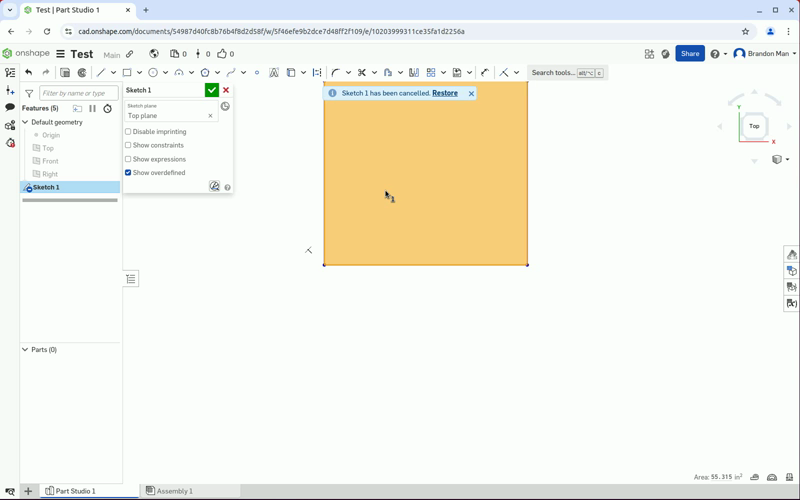
scroll(-6)
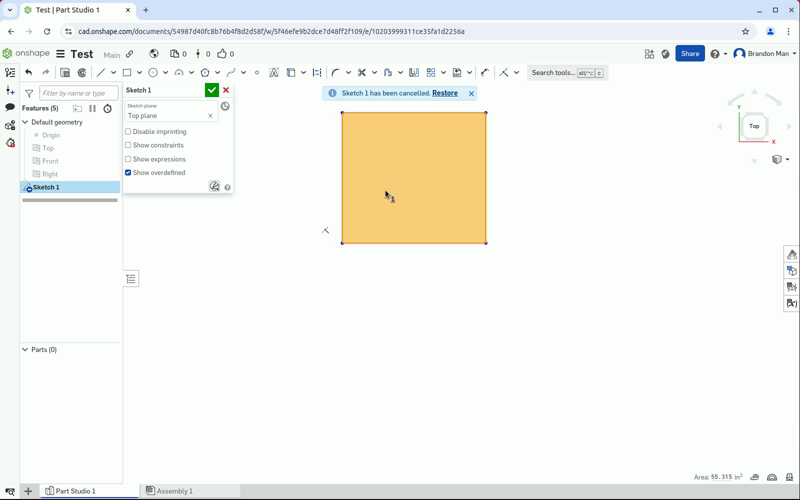
scroll(-6)
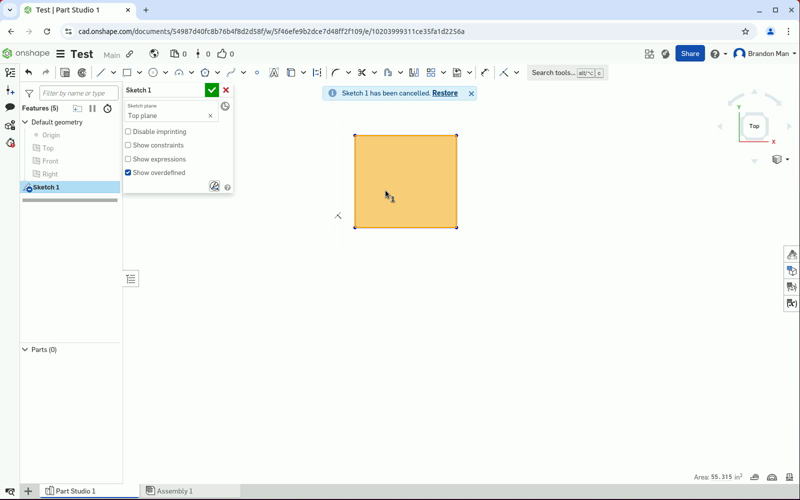
scroll(-6)
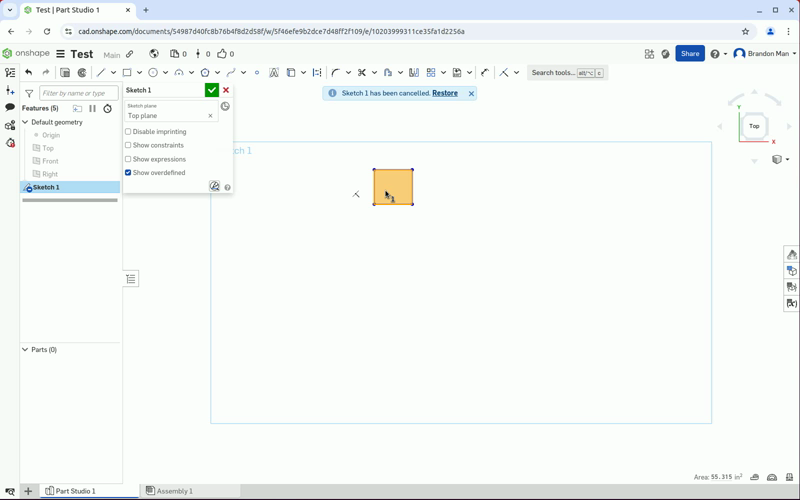
mouse_move(73, 352)
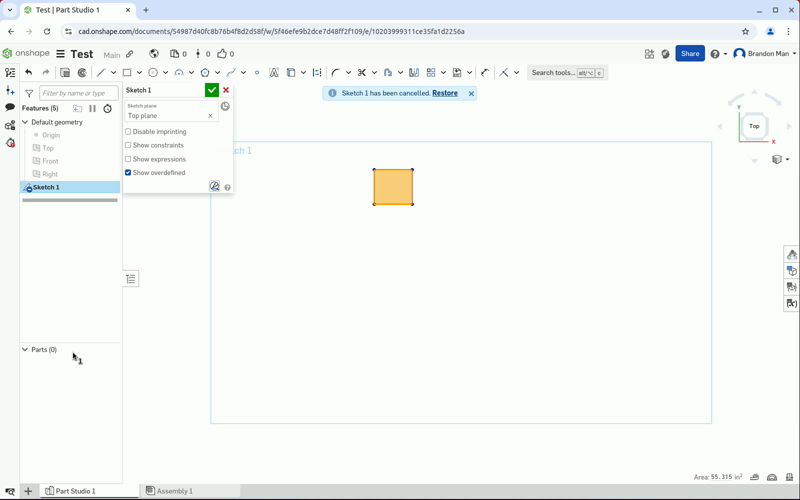
key(shift+y)
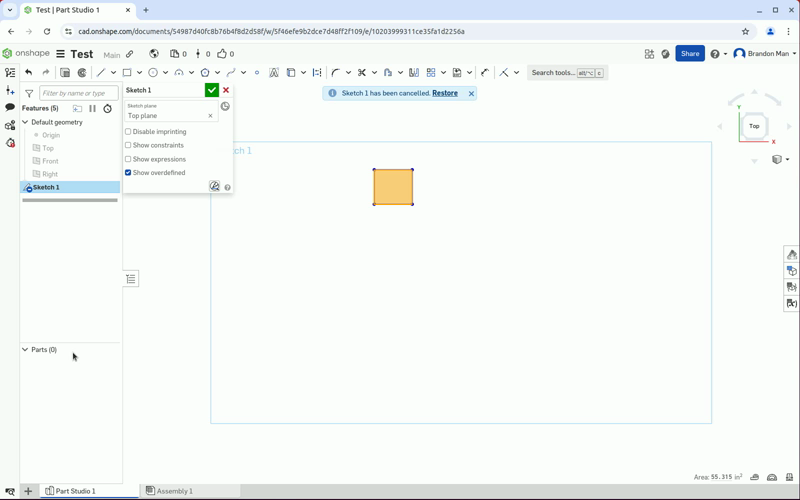
key(shift+e)
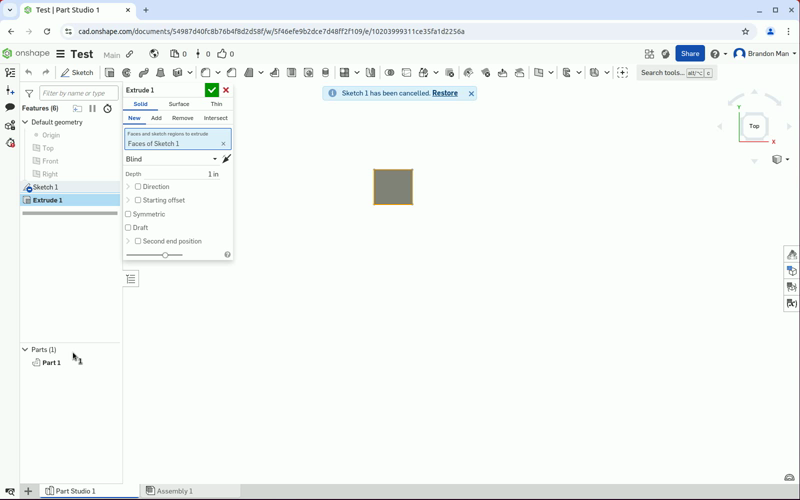
mouse_move(143, 106)
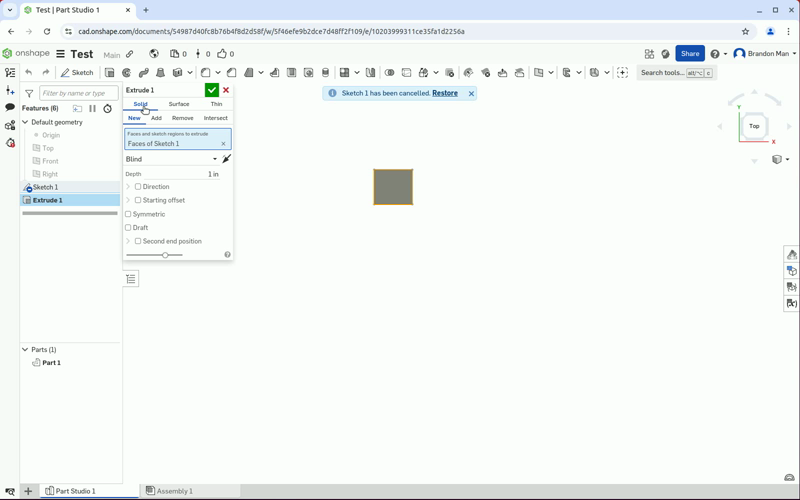
click(143, 106)
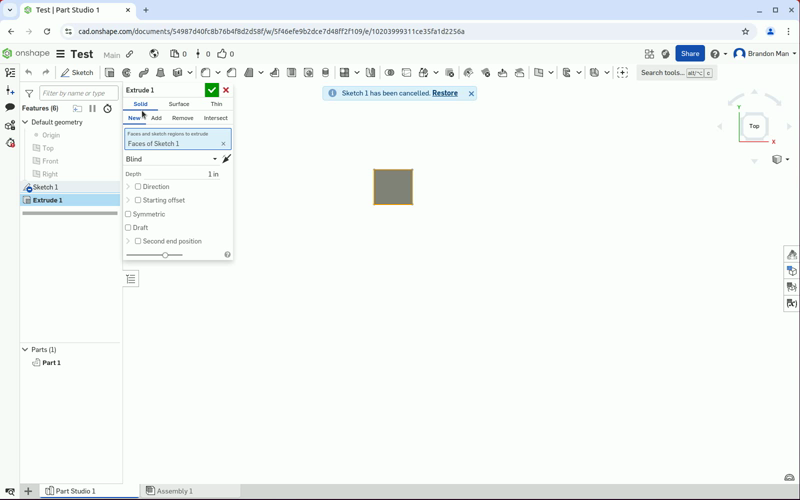
mouse_move(137, 120)
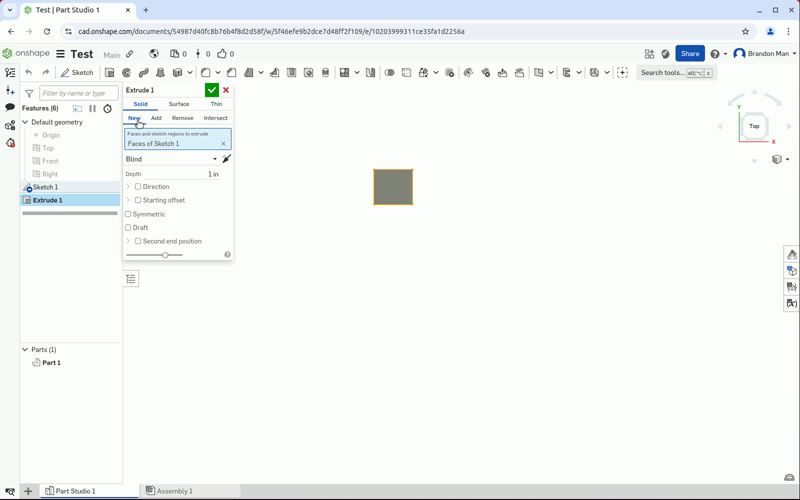
click(137, 120)
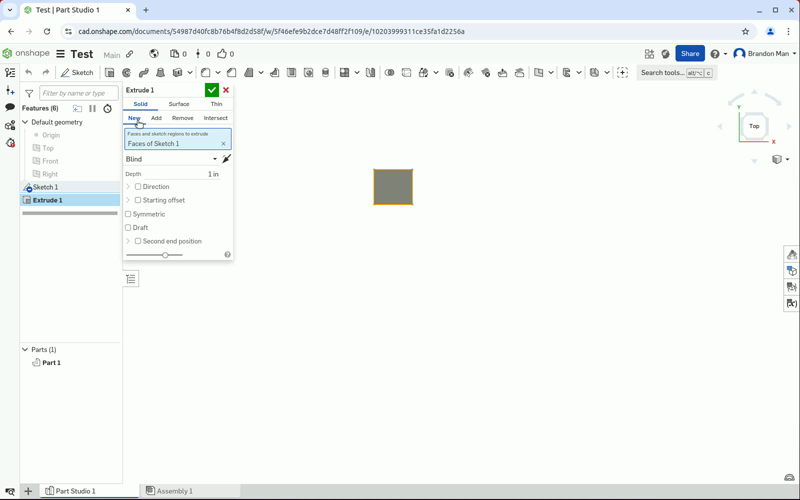
key(tab, 4)
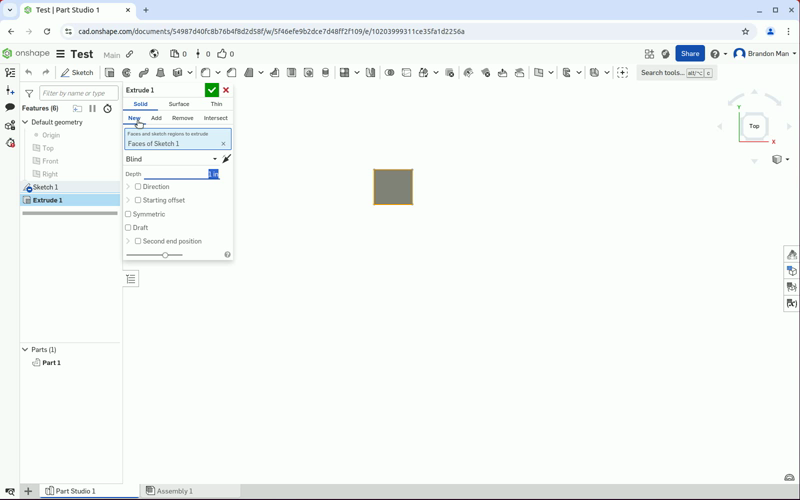
text(4.092)
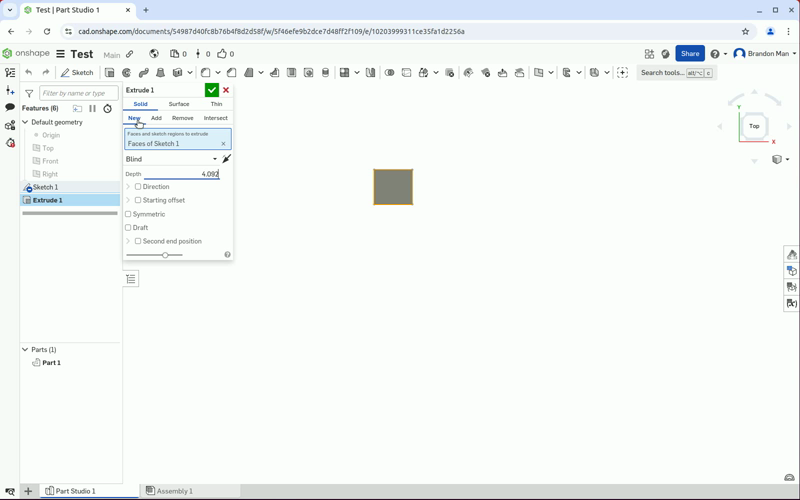
key(enter)
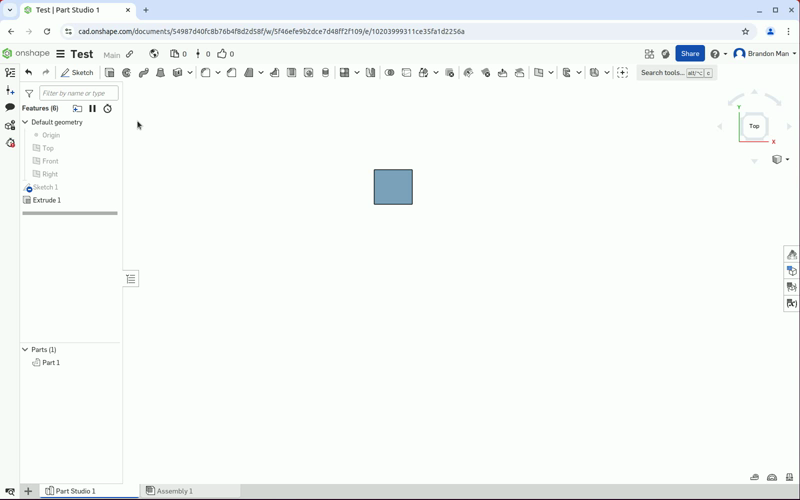
key(shift+h)
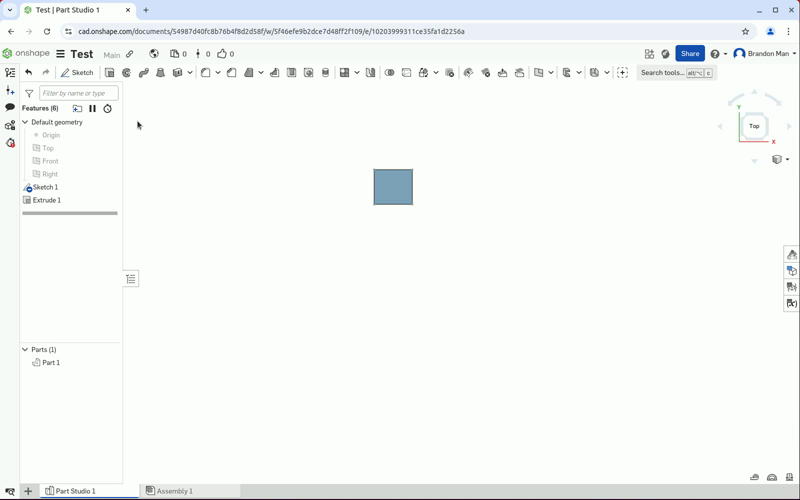
key(shift+h)
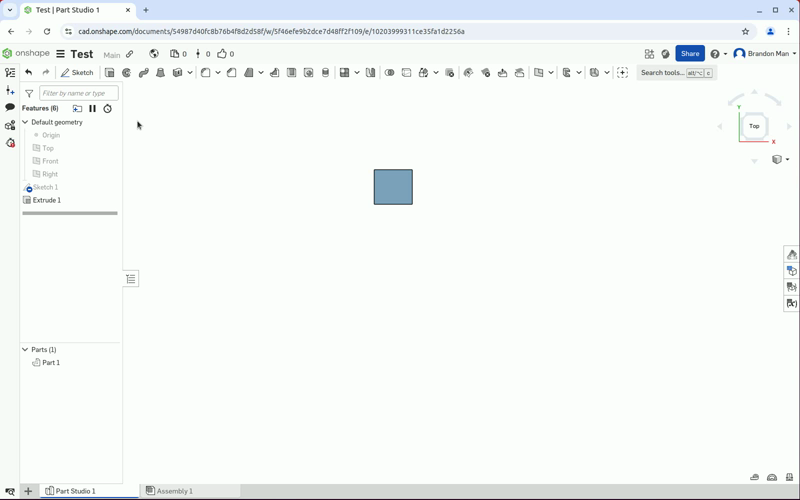
mouse_move(73, 189)
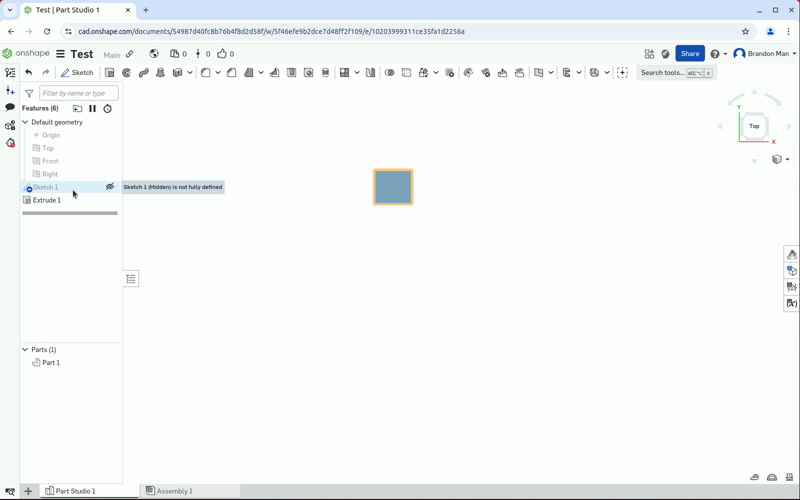
click(73, 189)
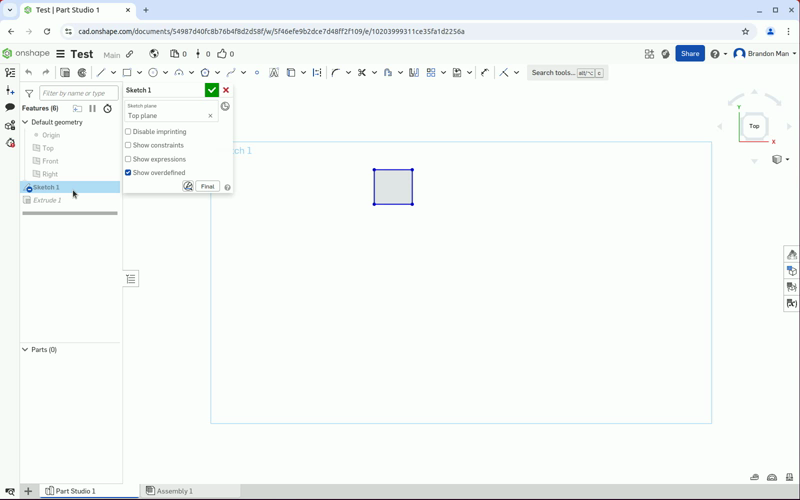
mouse_move(229, 92)
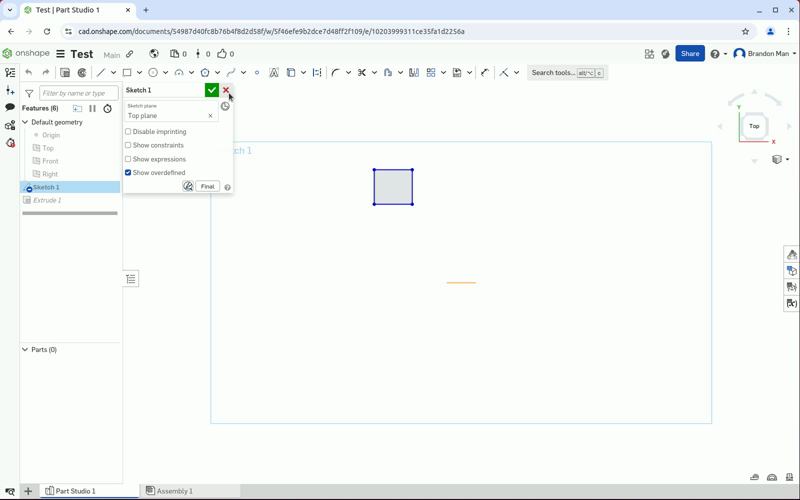
click(229, 92)
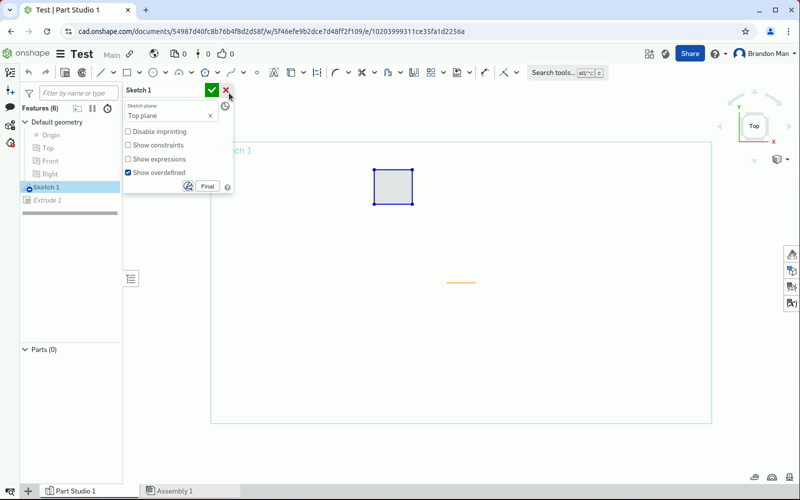
key(shift+s)
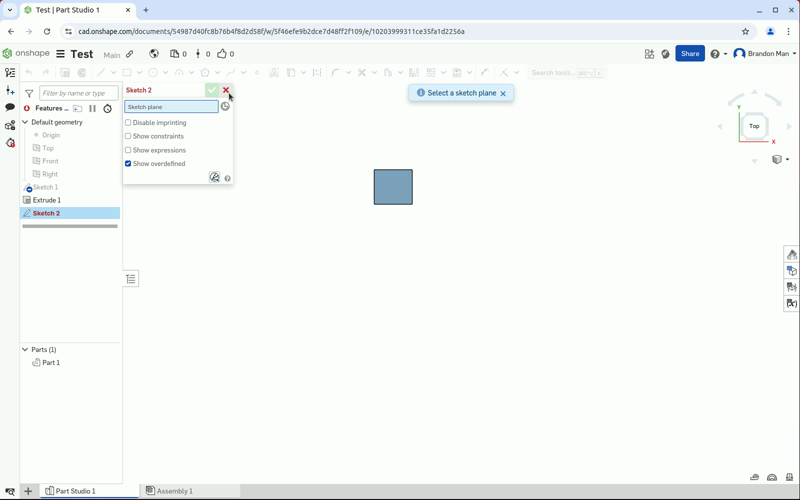
mouse_move(73, 150)
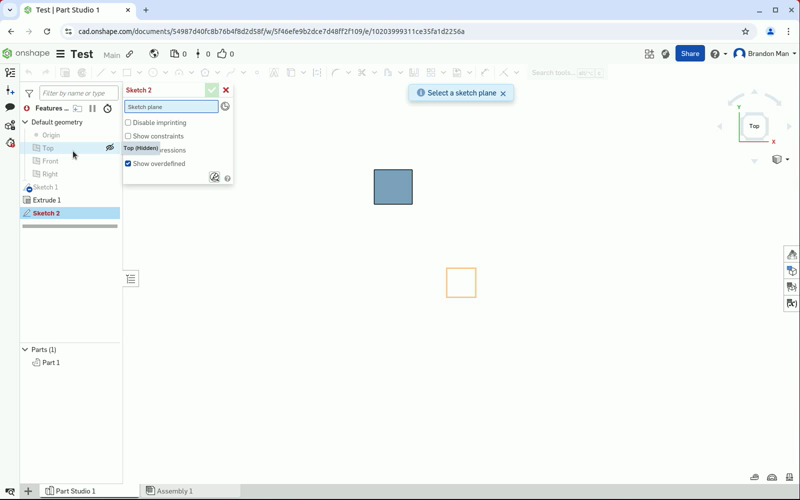
click(73, 150)
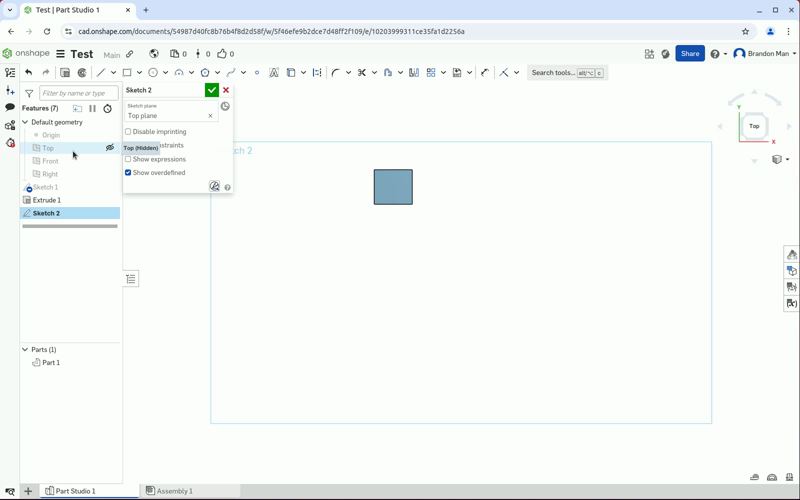
mouse_move(73, 352)
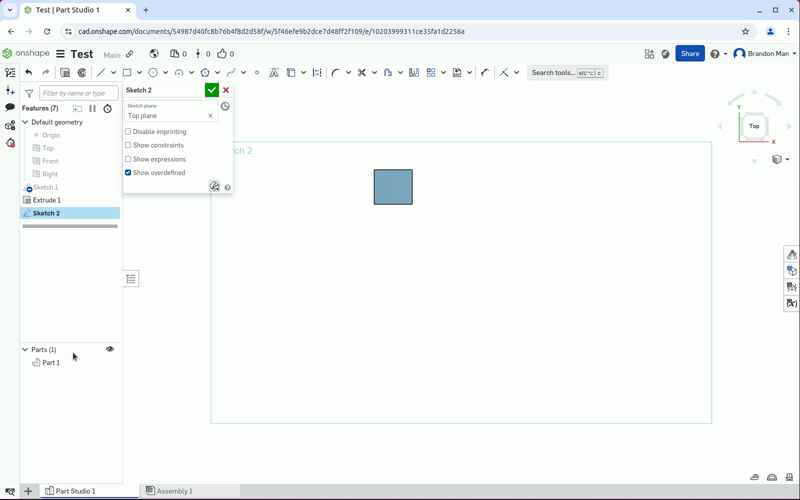
key(y)
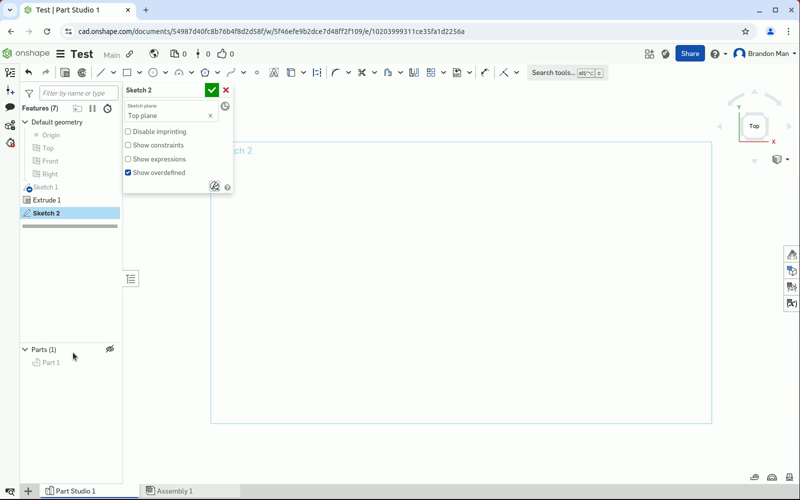
key(l)
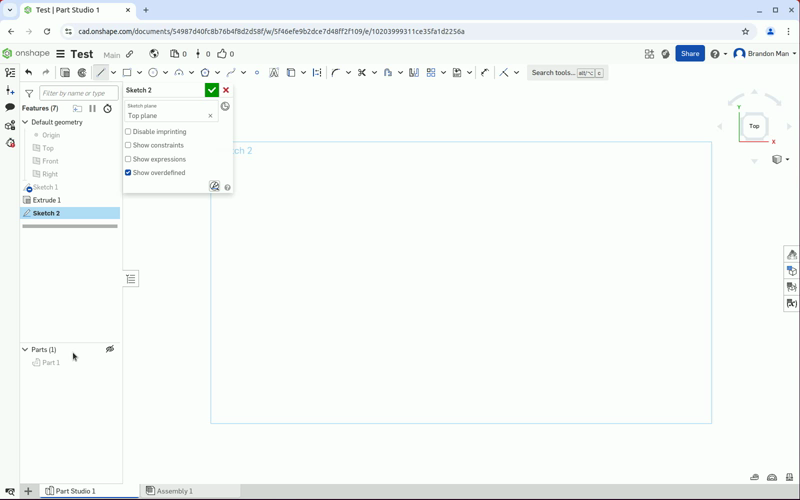
key_down(shift)
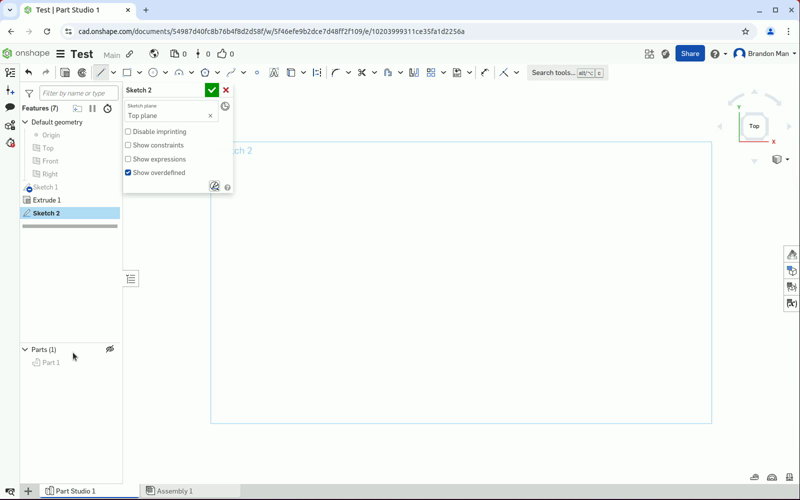
mouse_move(411, 186)
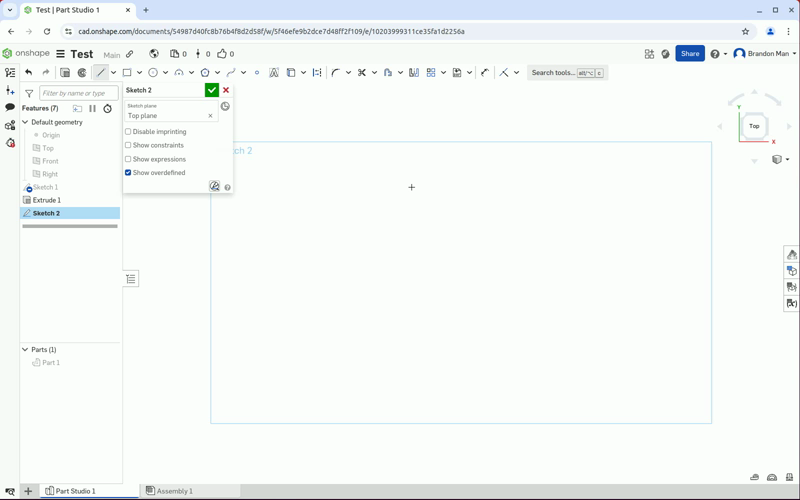
click(411, 186)
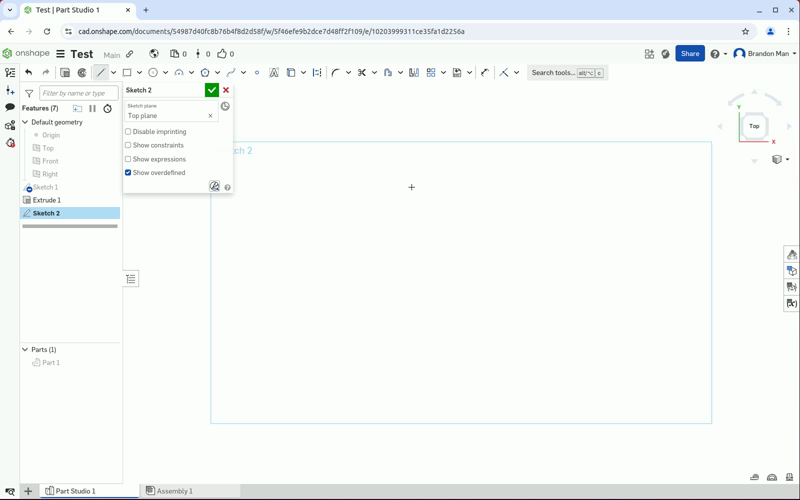
key_up(shift)
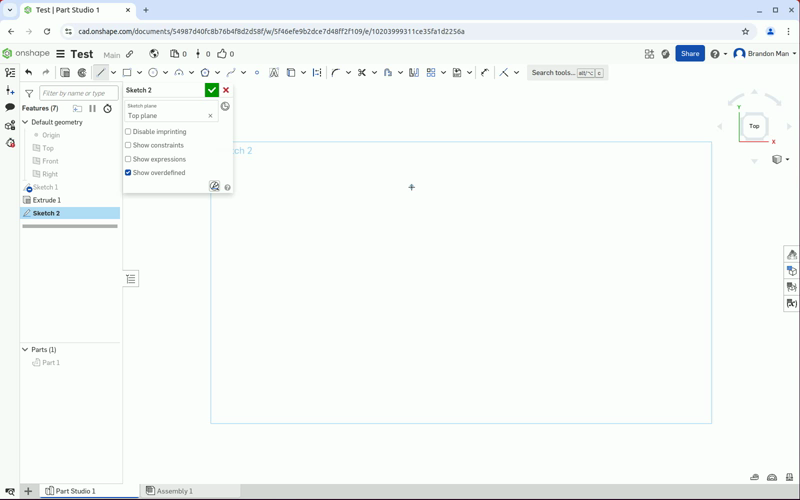
key_down(shift)
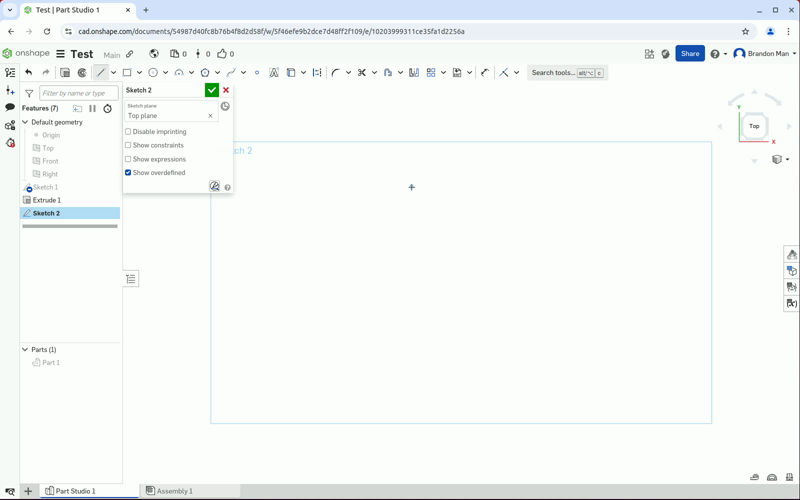
mouse_move(498, 186)
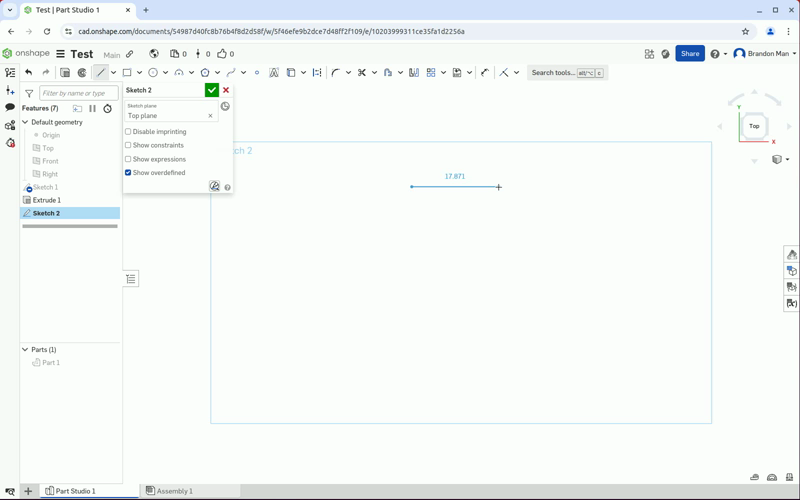
click(498, 186)
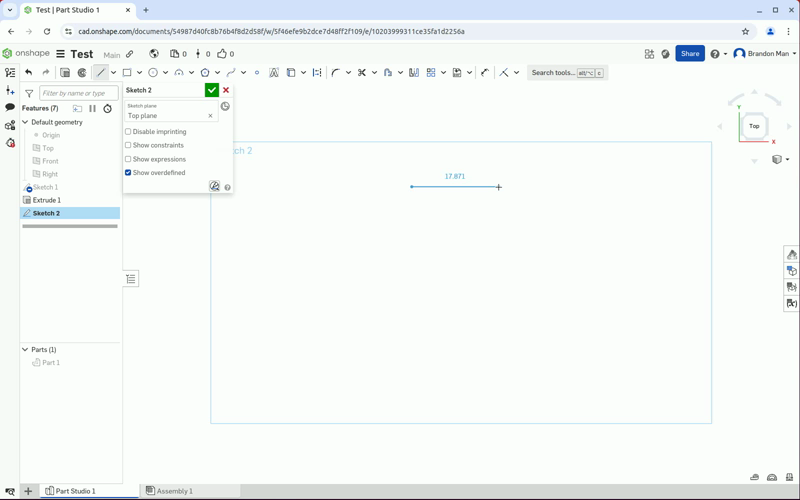
key_up(shift)
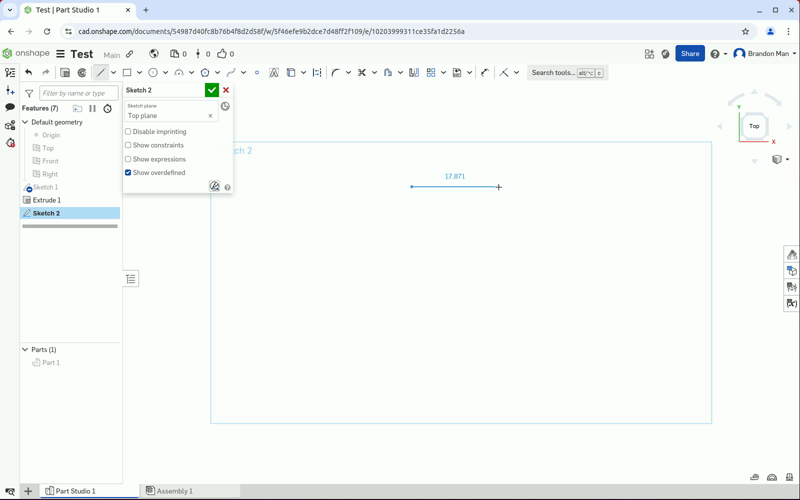
key_down(shift)
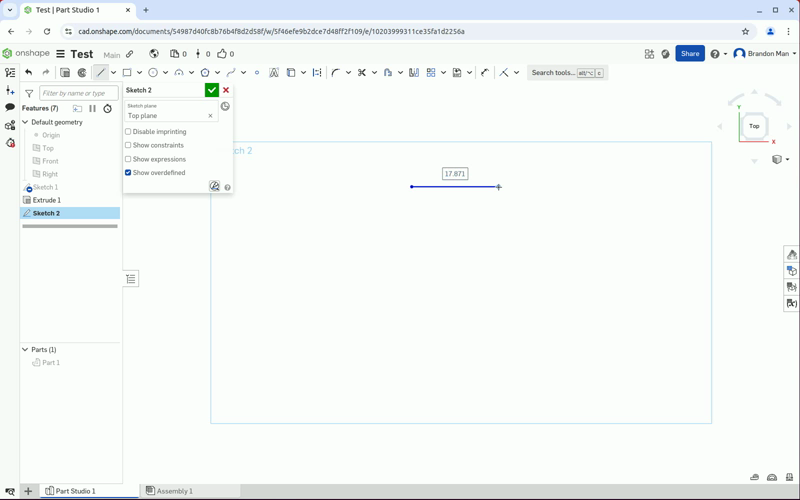
mouse_move(528, 186)
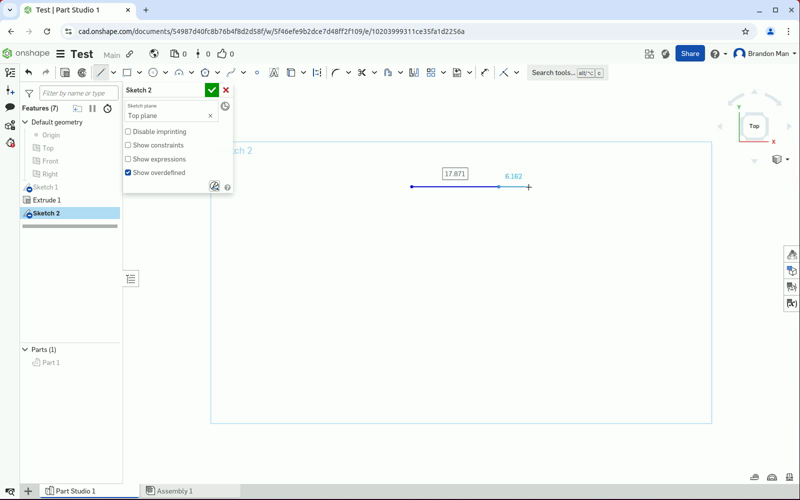
mouse_move(498, 182)
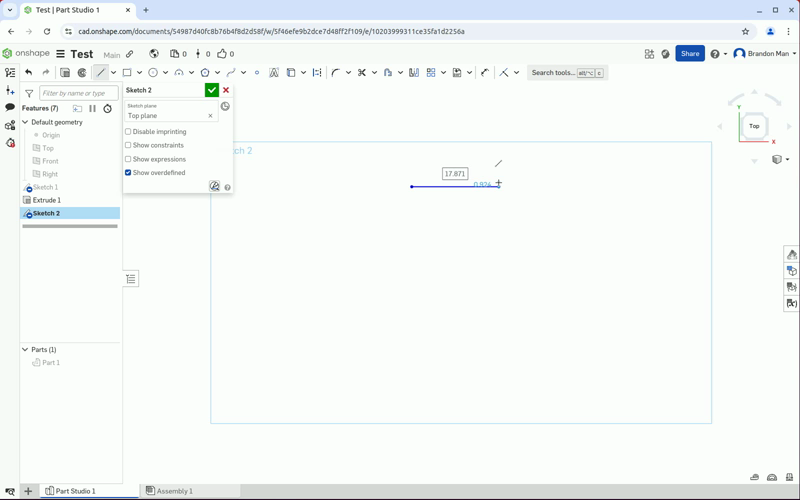
scroll(6)
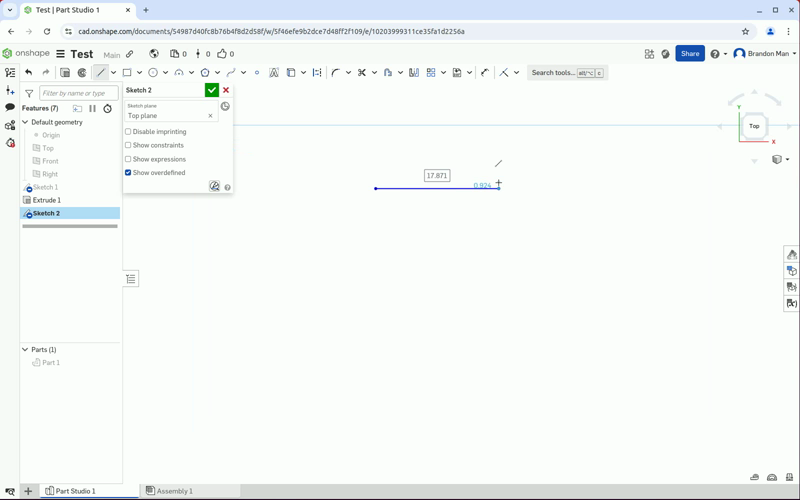
scroll(6)
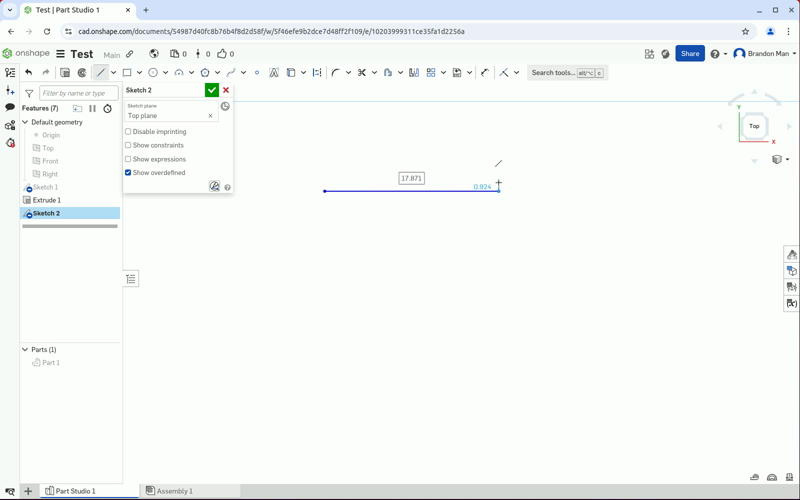
scroll(6)
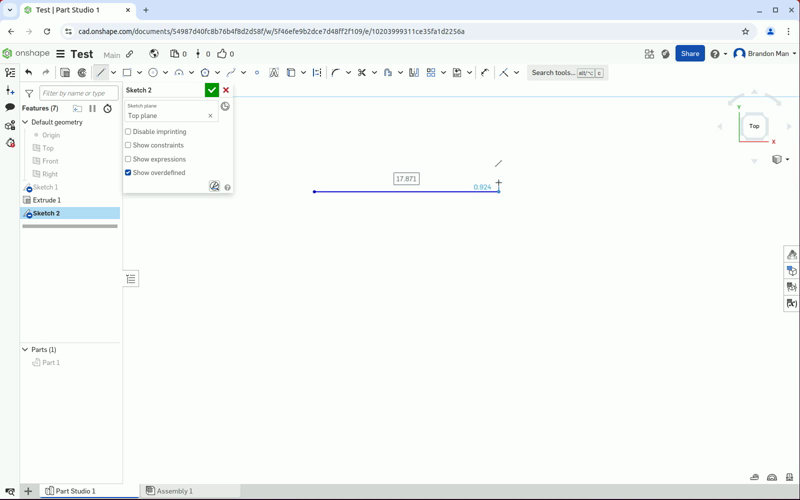
scroll(6)
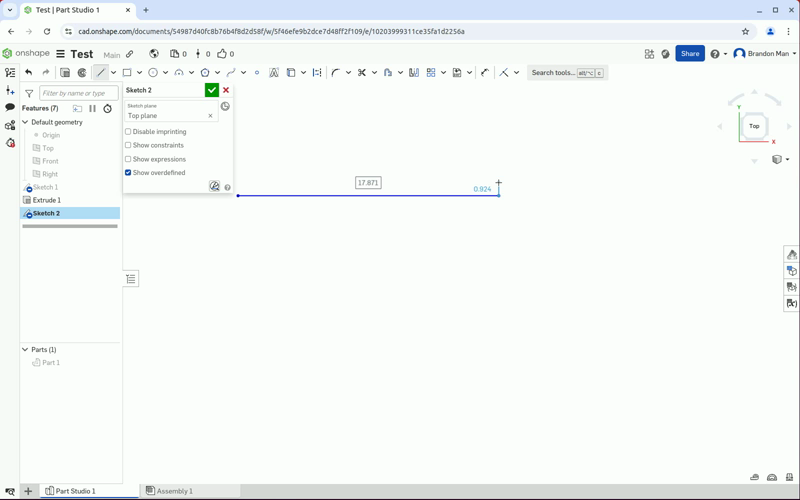
scroll(6)
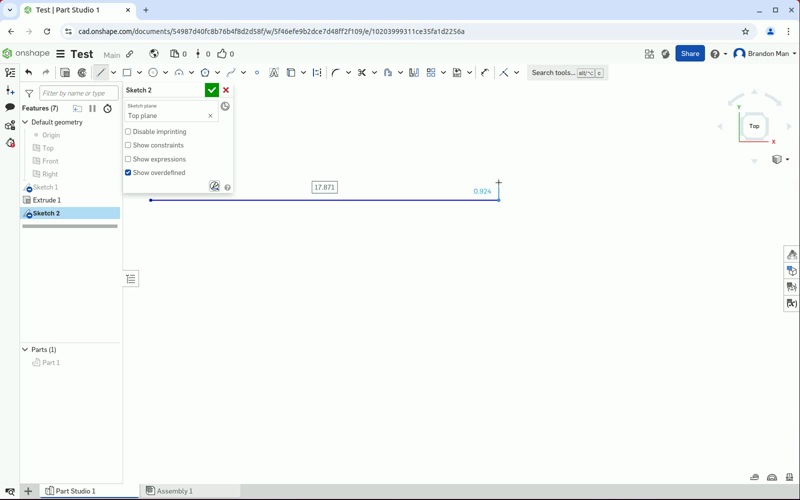
scroll(6)
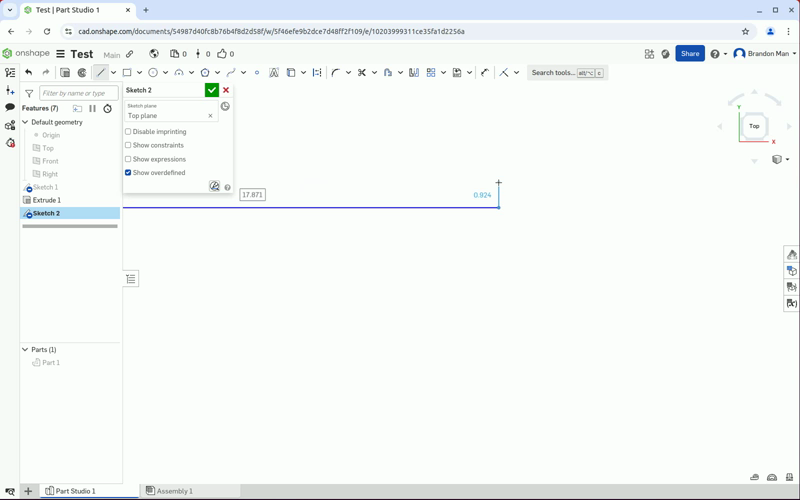
scroll(6)
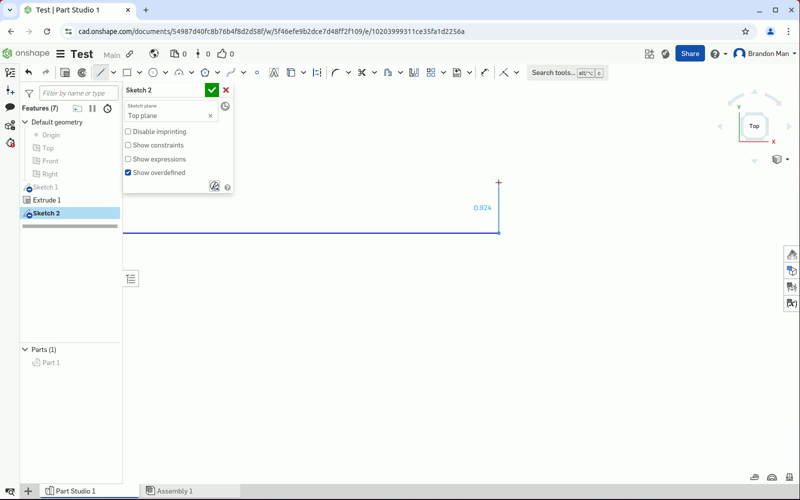
click(498, 182)
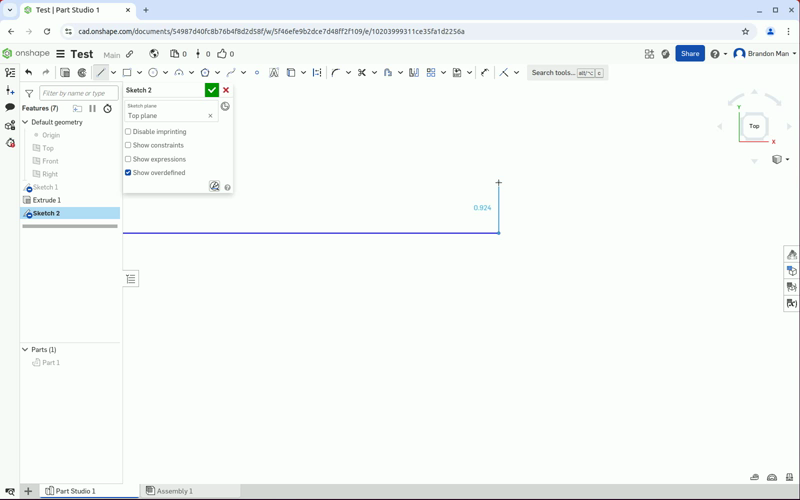
scroll(-6)
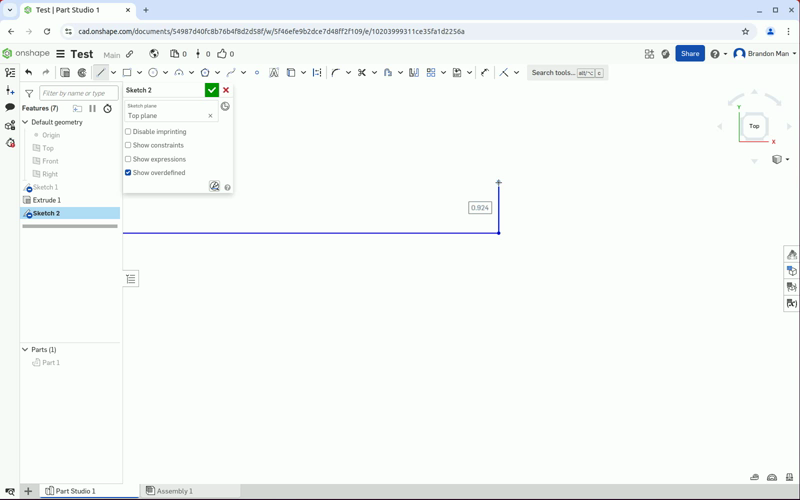
scroll(-6)
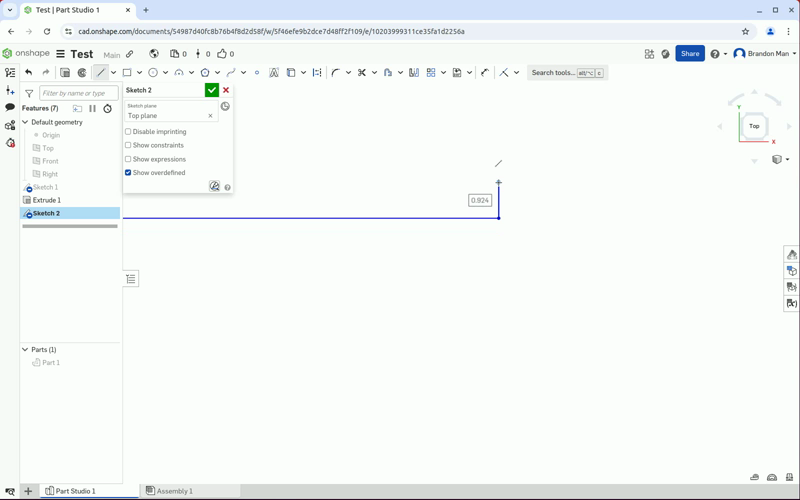
scroll(-6)
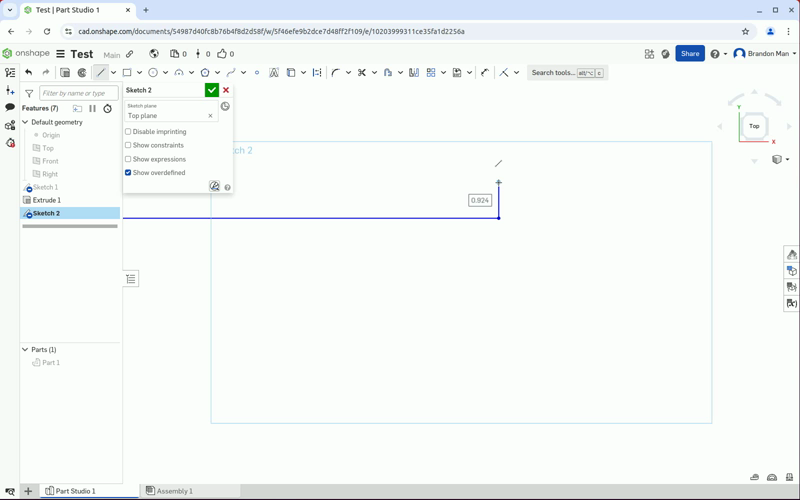
scroll(-6)
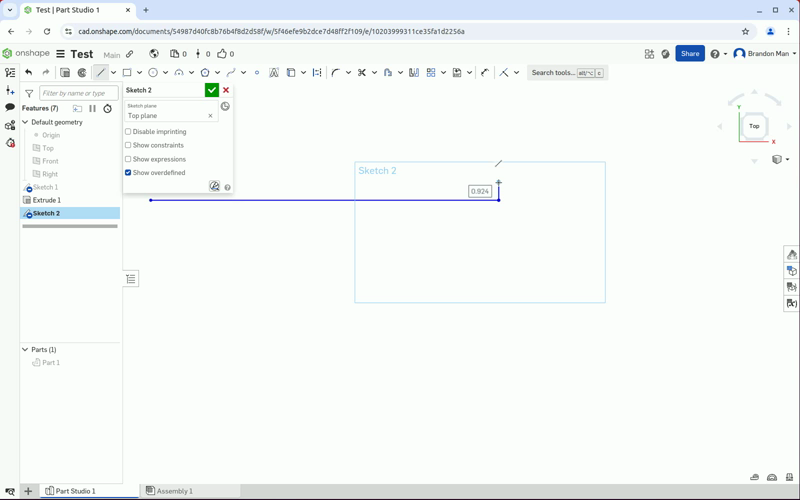
scroll(-6)
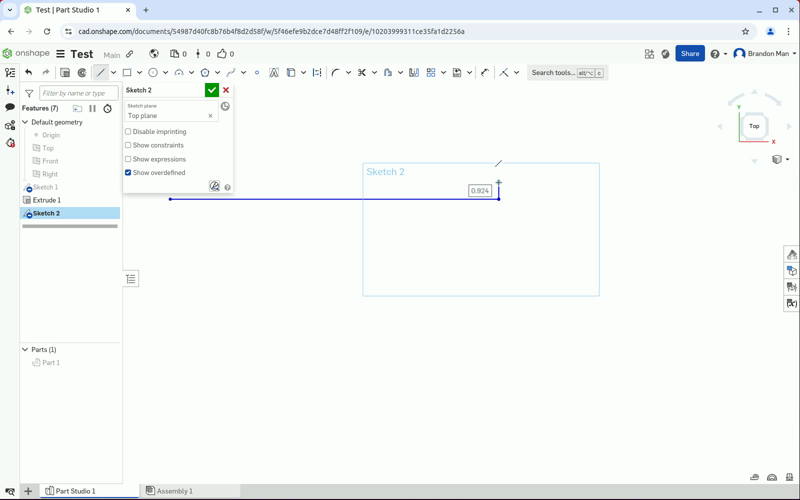
scroll(-6)
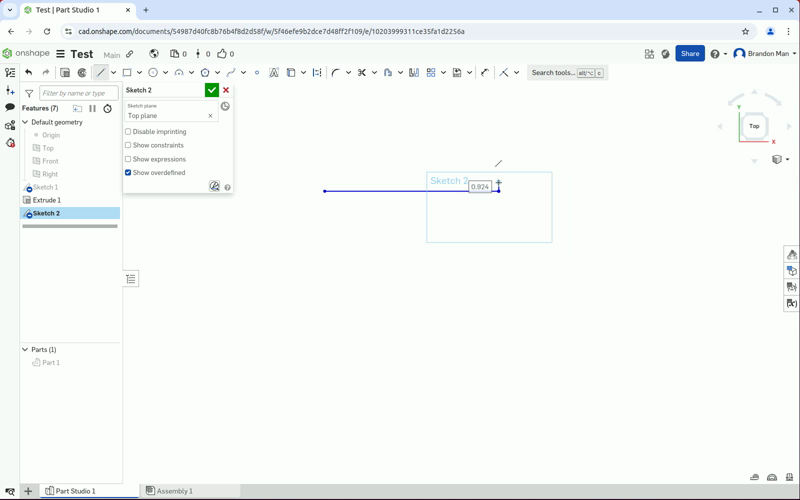
scroll(-6)
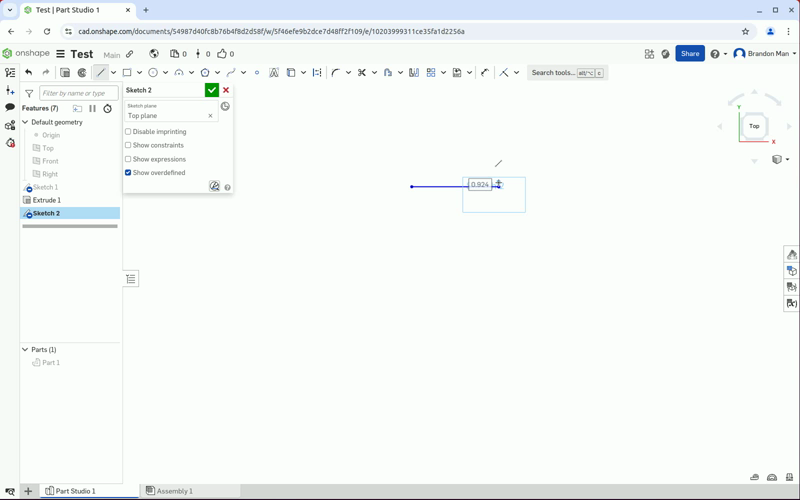
key_up(shift)
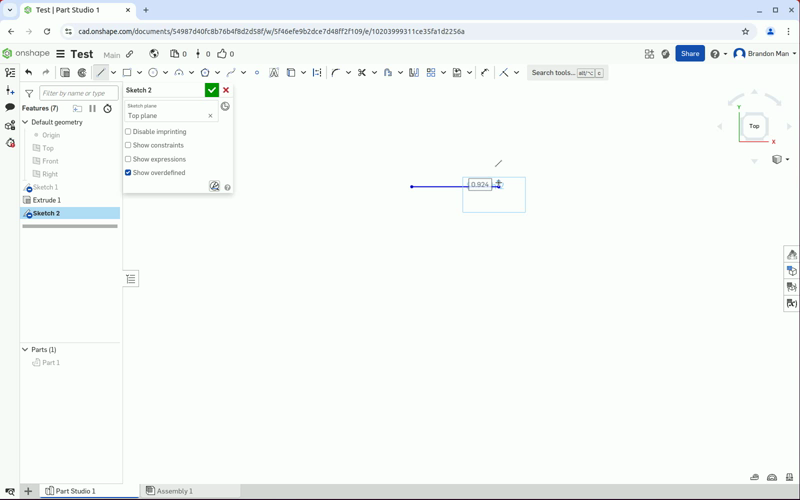
key_down(shift)
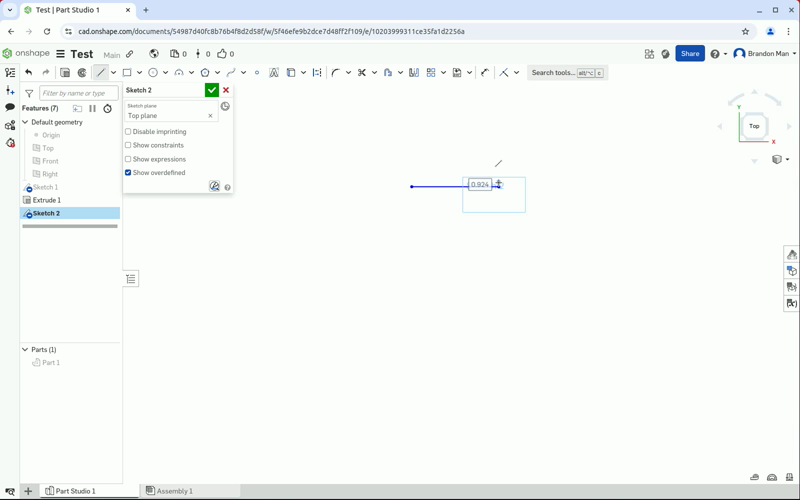
mouse_move(411, 182)
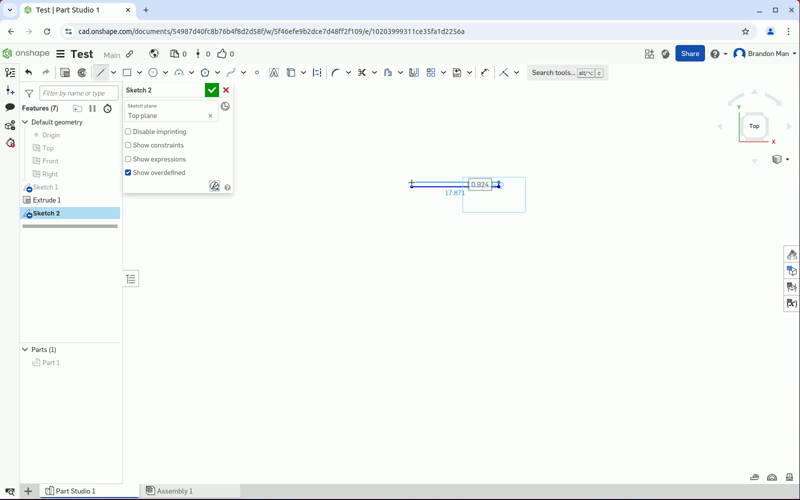
click(411, 182)
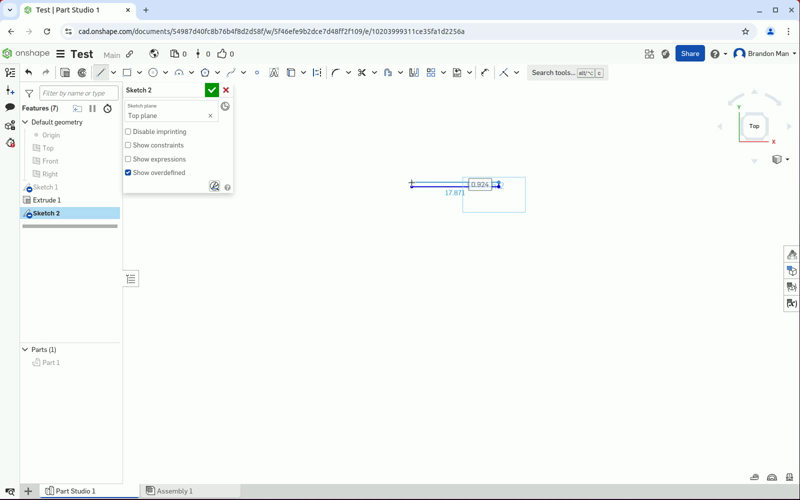
key_up(shift)
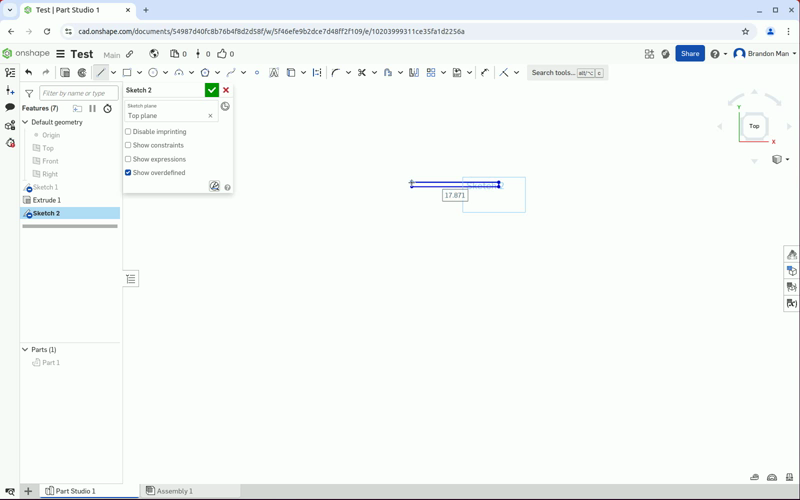
mouse_move(441, 182)
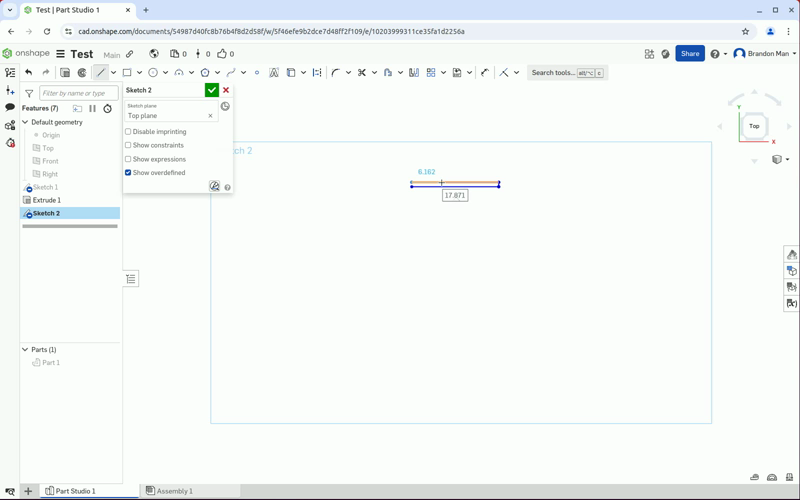
key_down(shift)
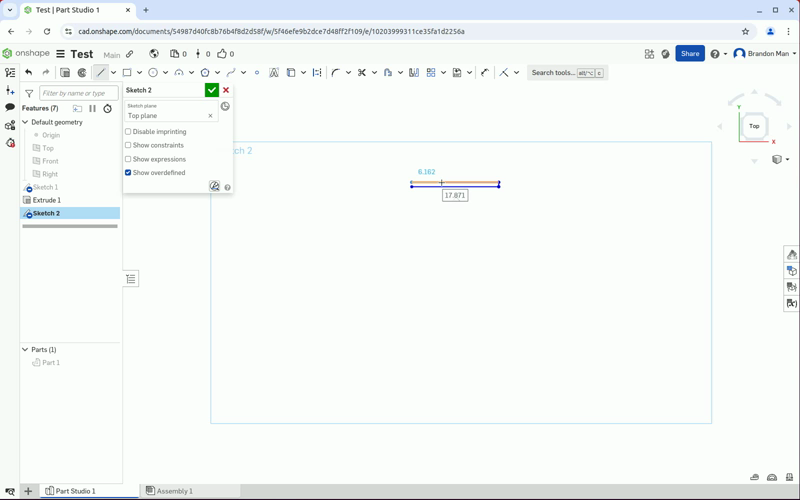
mouse_move(411, 186)
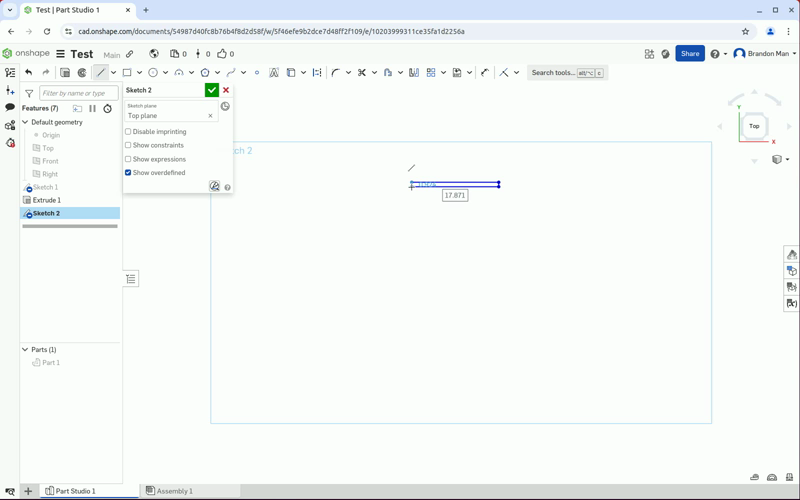
scroll(6)
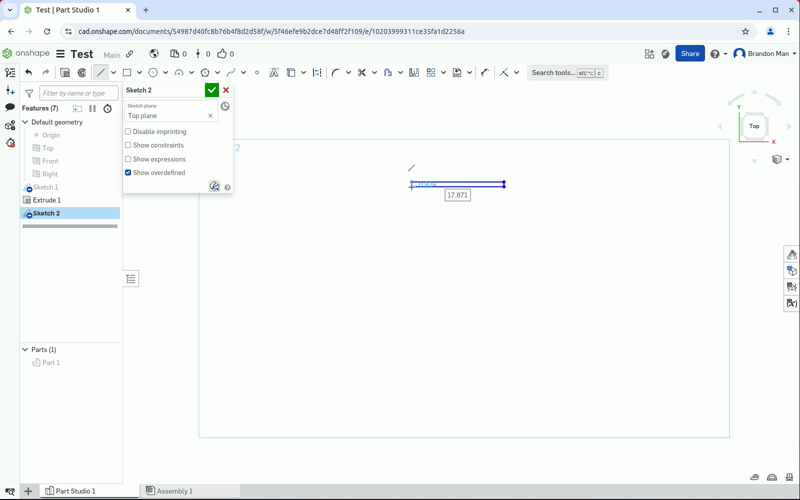
scroll(6)
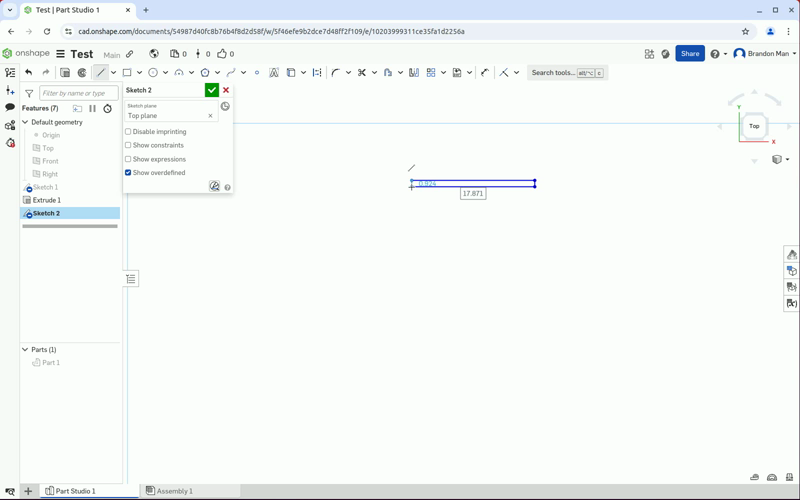
scroll(6)
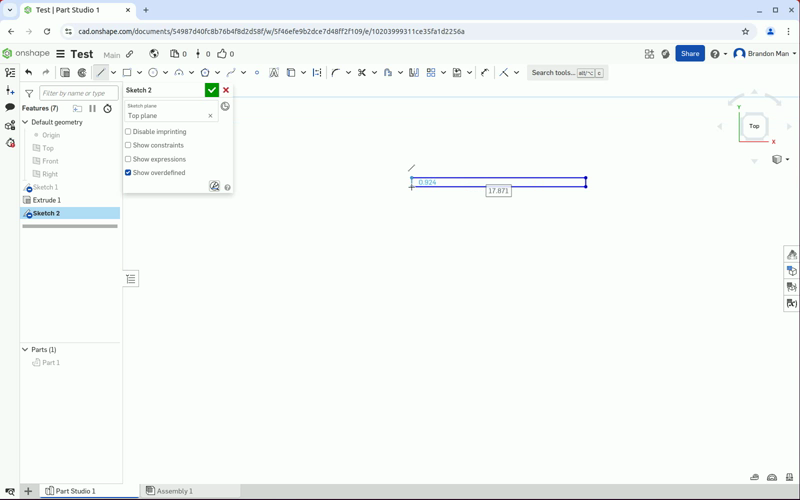
scroll(6)
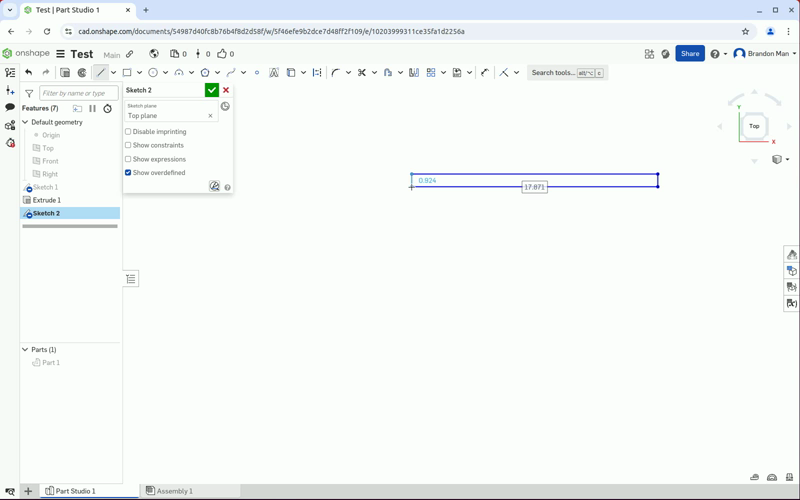
scroll(6)
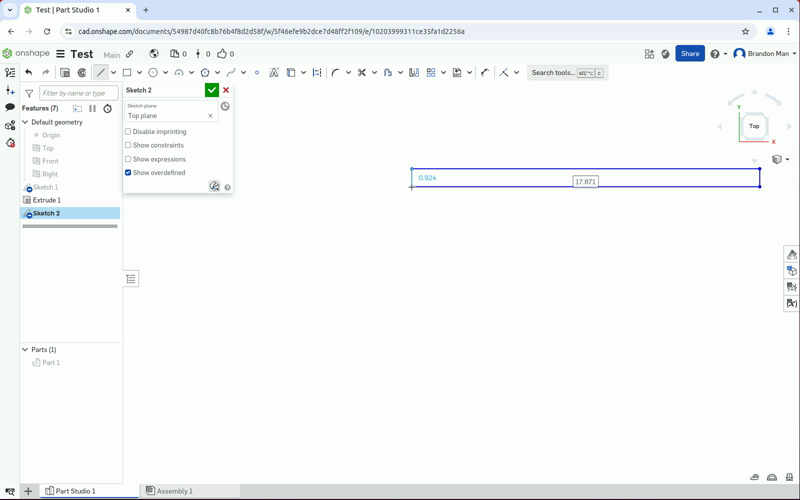
scroll(6)
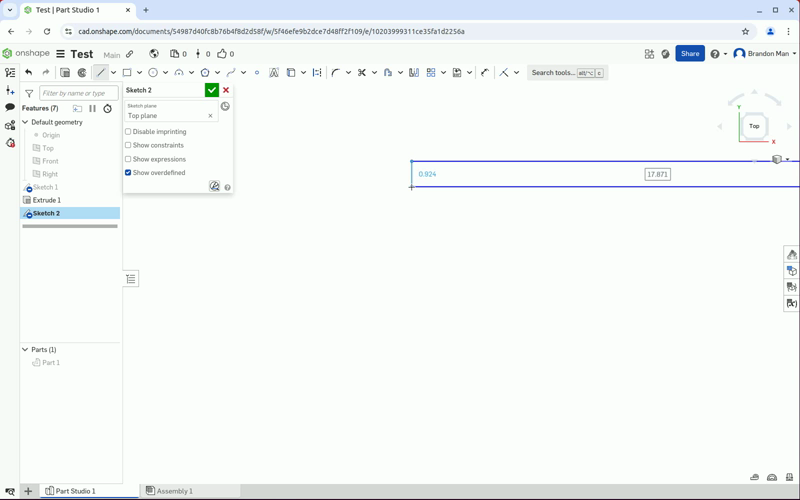
scroll(6)
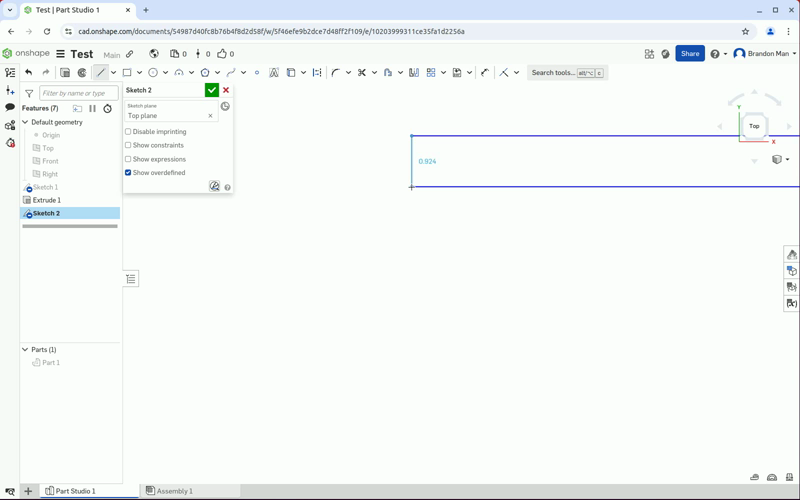
key_up(shift)
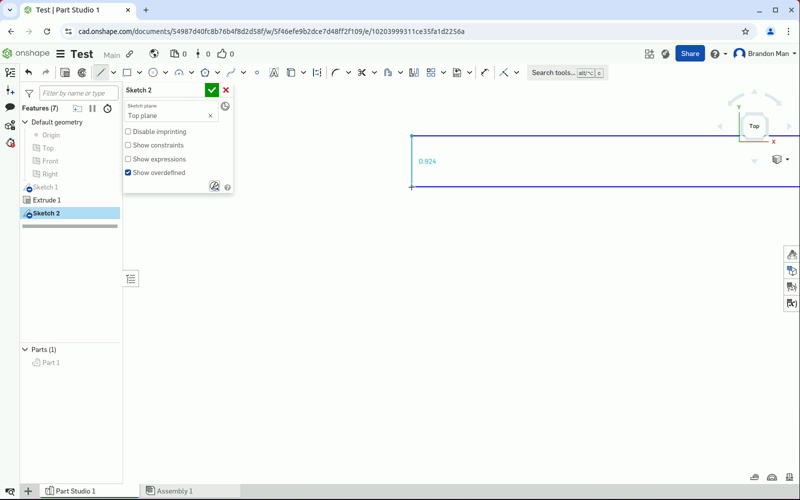
click(411, 186)
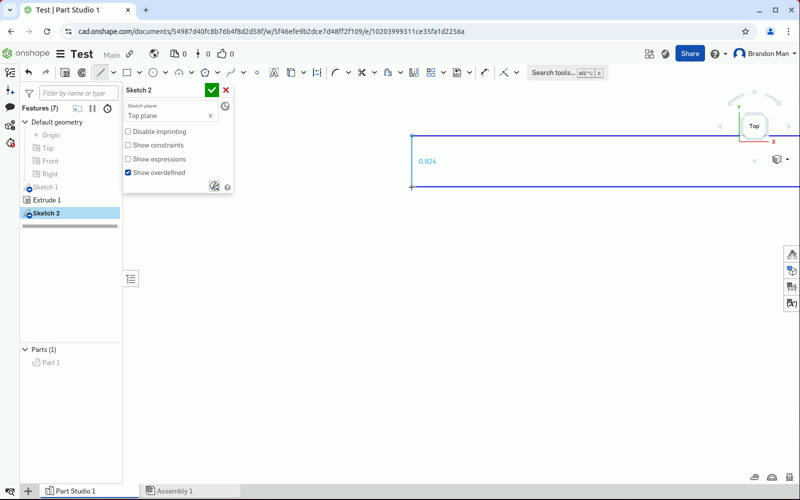
scroll(-6)
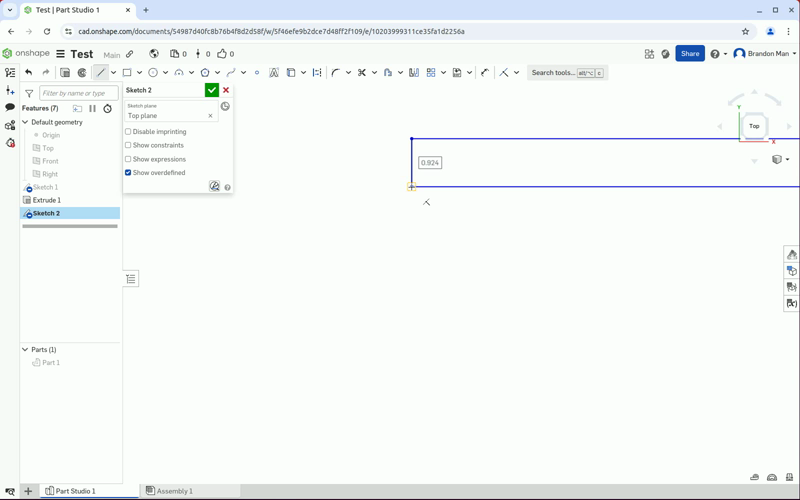
scroll(-6)
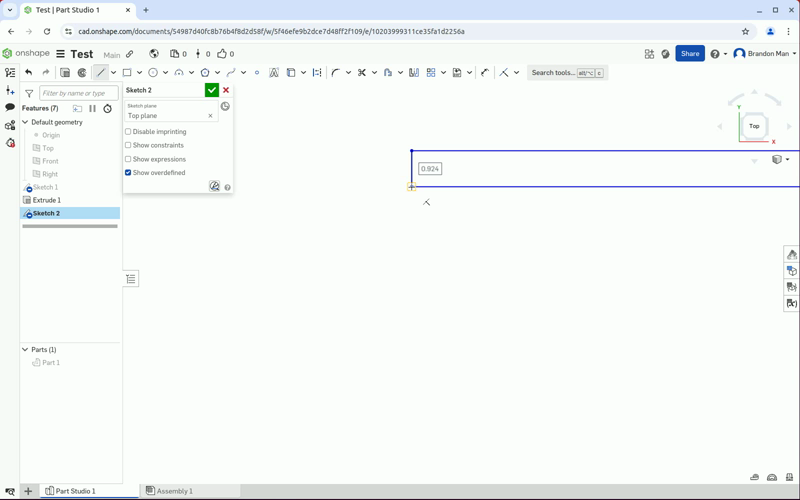
scroll(-6)
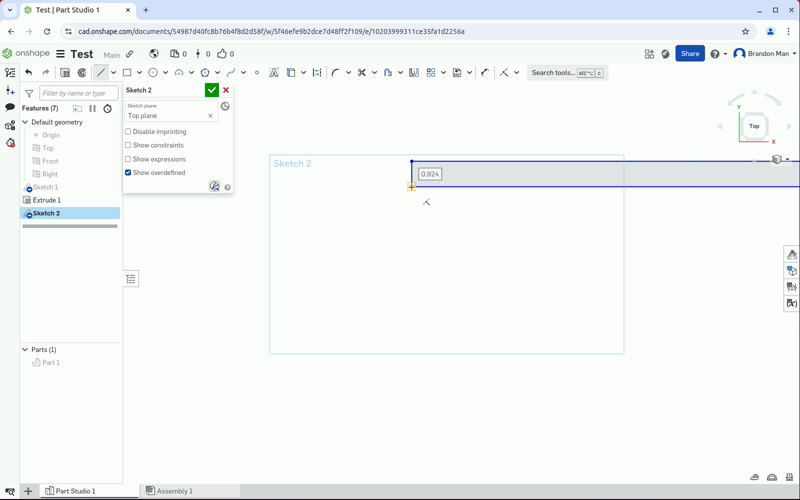
scroll(-6)
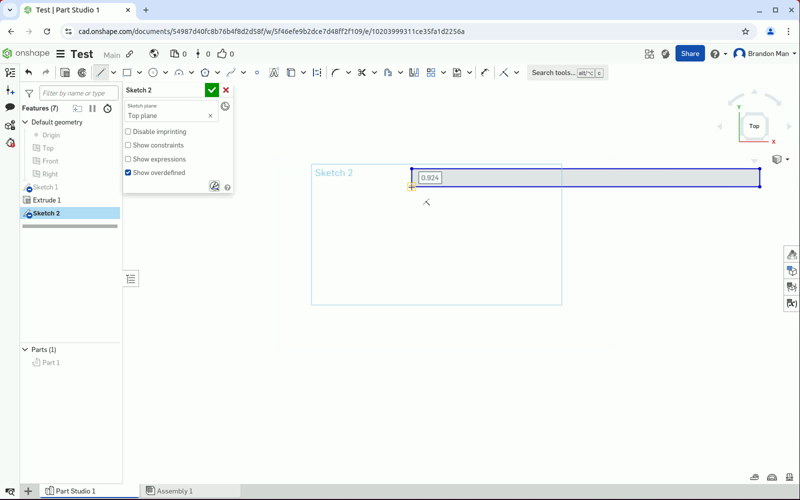
scroll(-6)
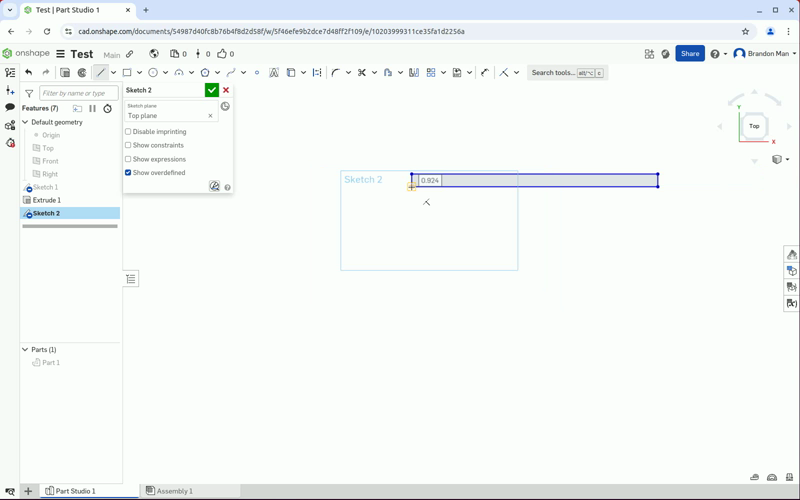
scroll(-6)
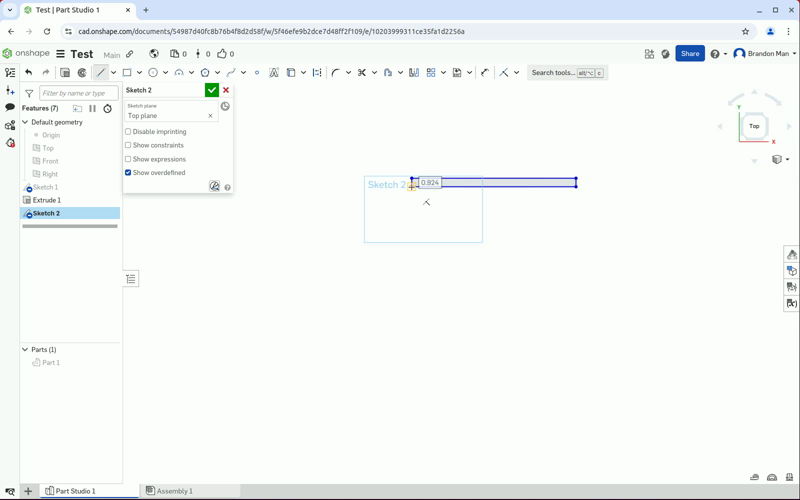
scroll(-6)
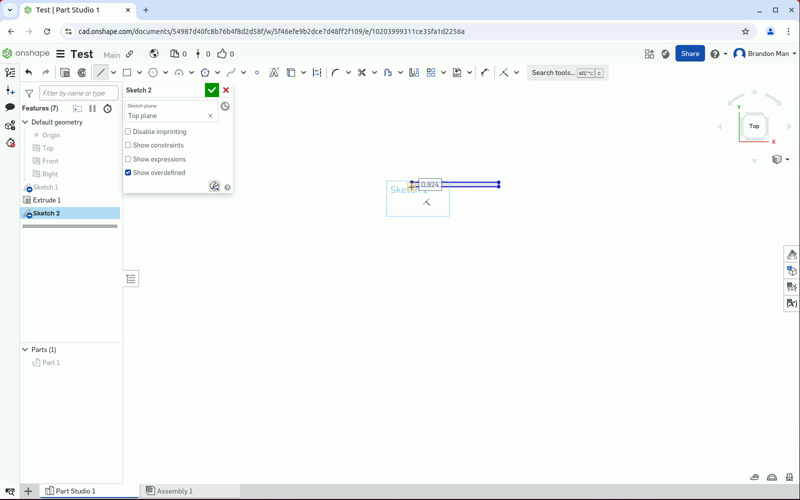
key(esc)
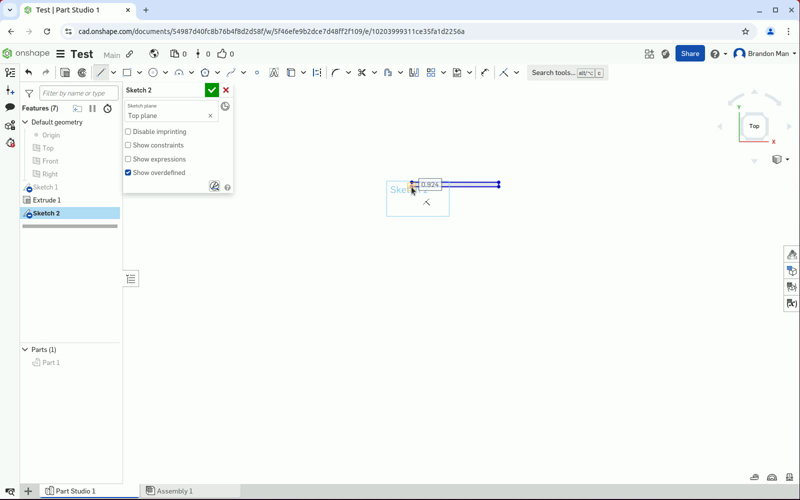
mouse_move(456, 183)
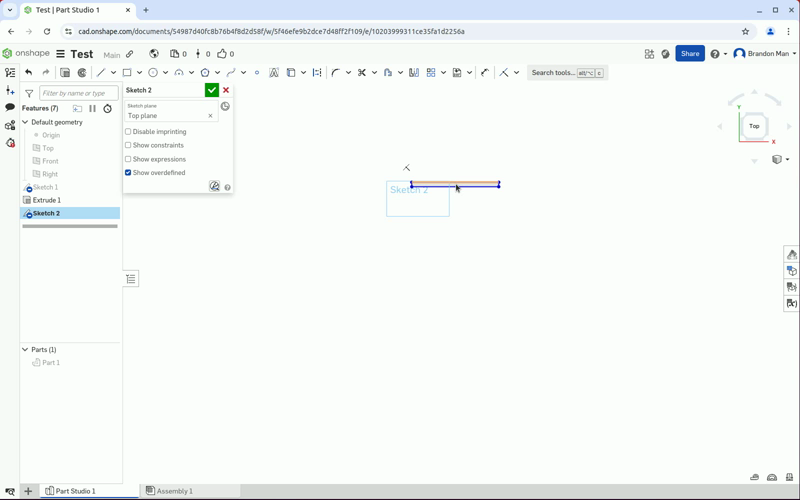
scroll(6)
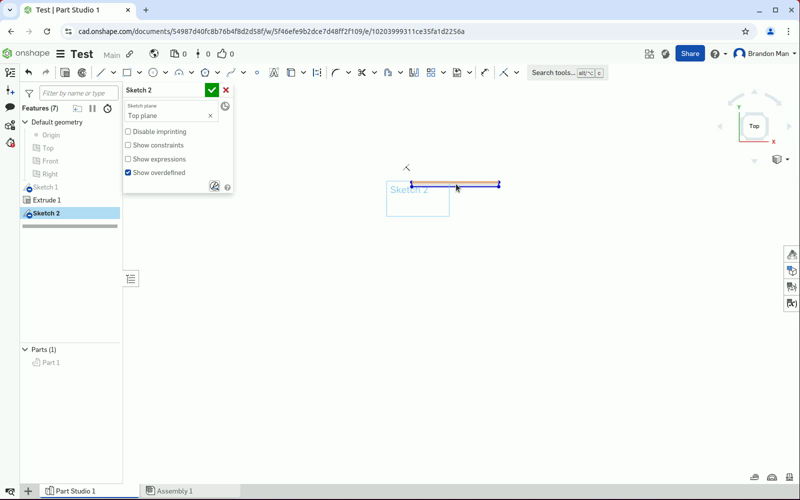
scroll(6)
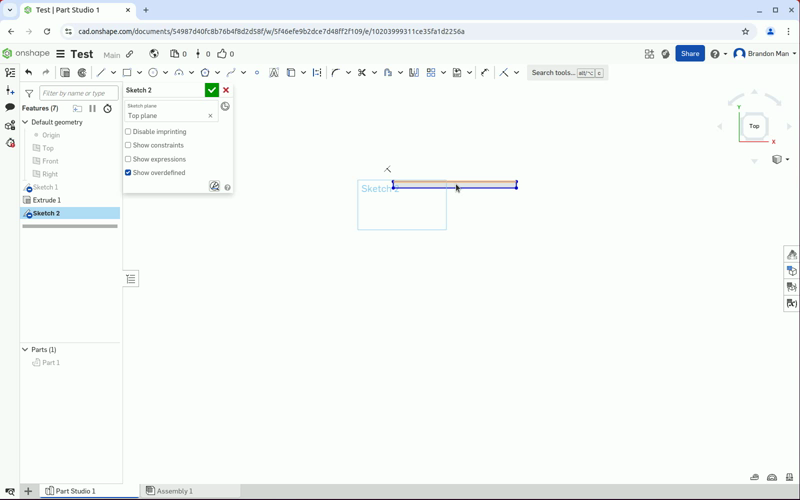
scroll(6)
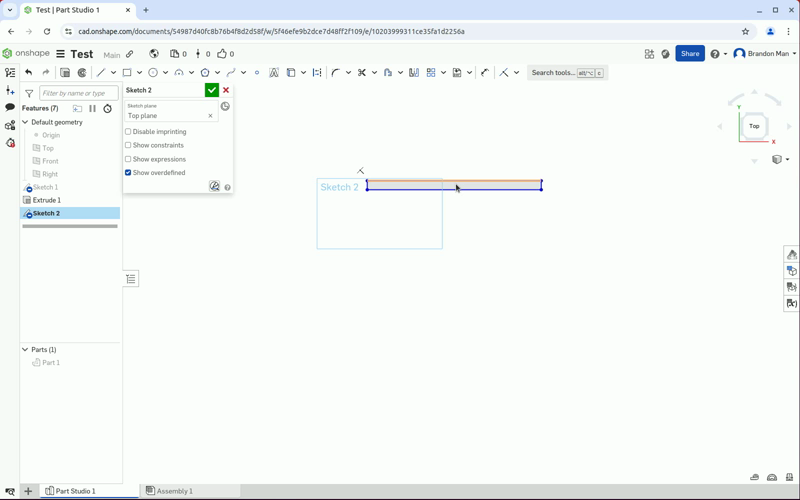
scroll(6)
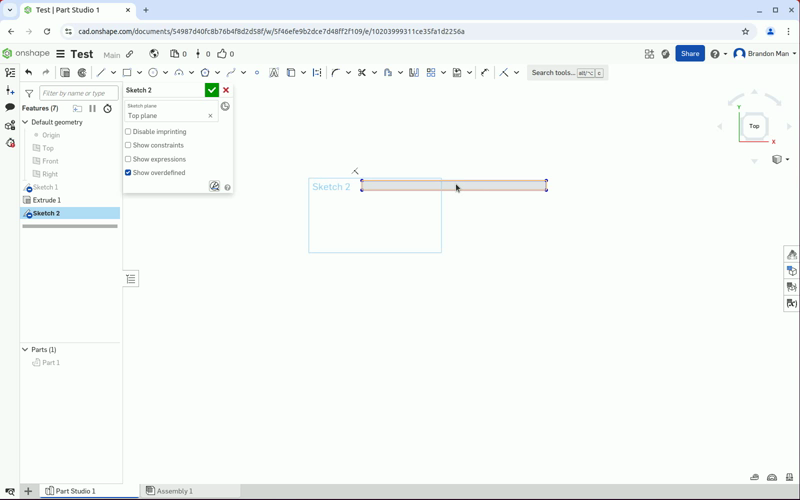
scroll(6)
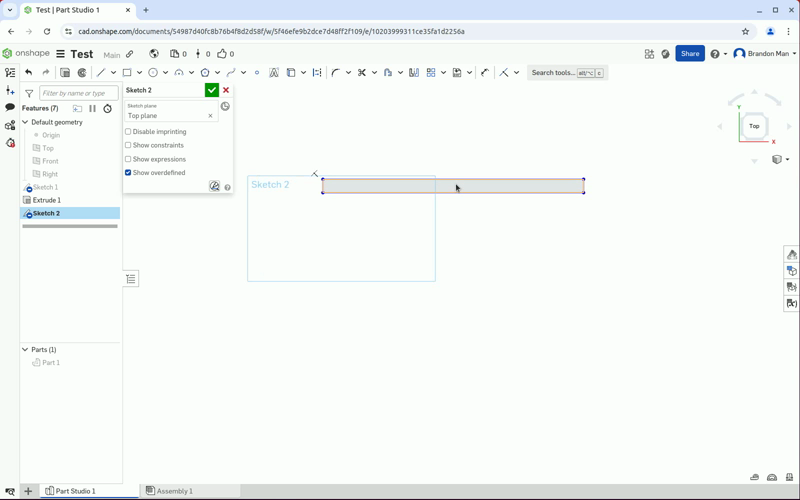
scroll(6)
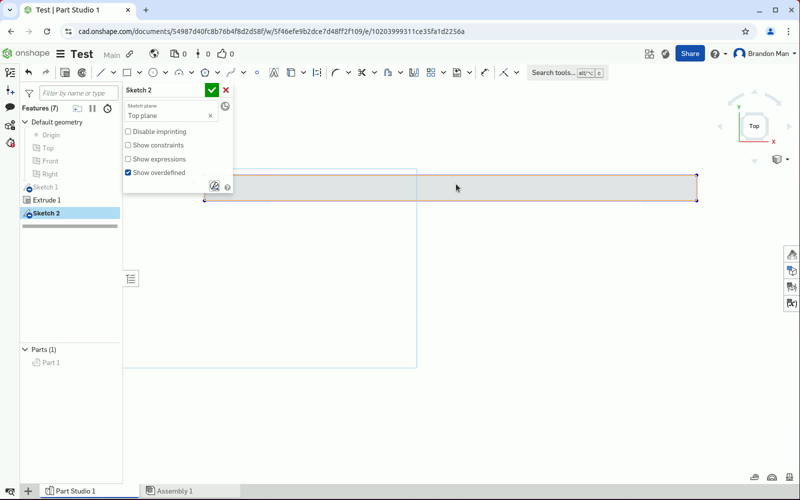
scroll(6)
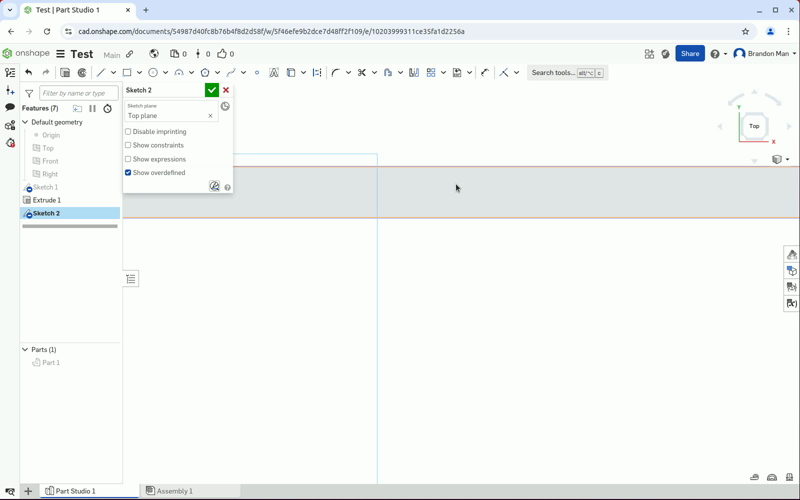
click(456, 183)
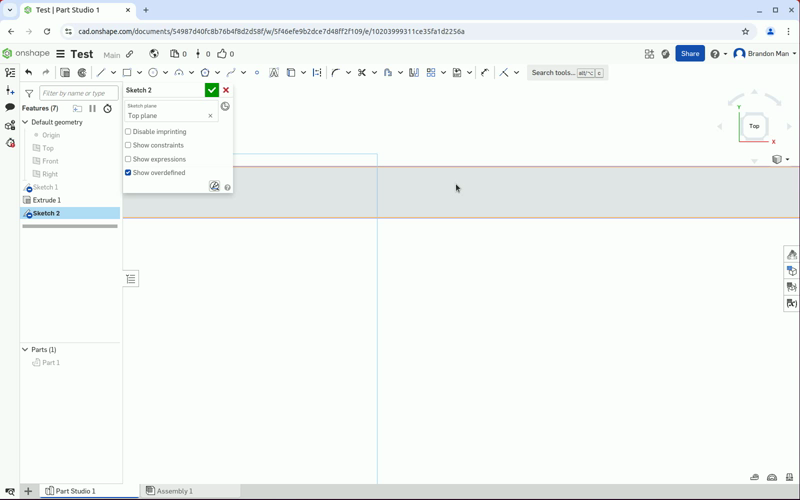
scroll(-6)
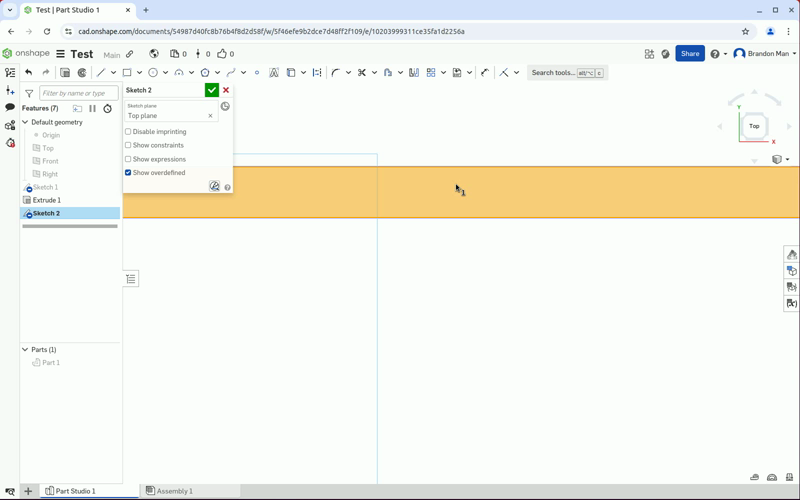
scroll(-6)
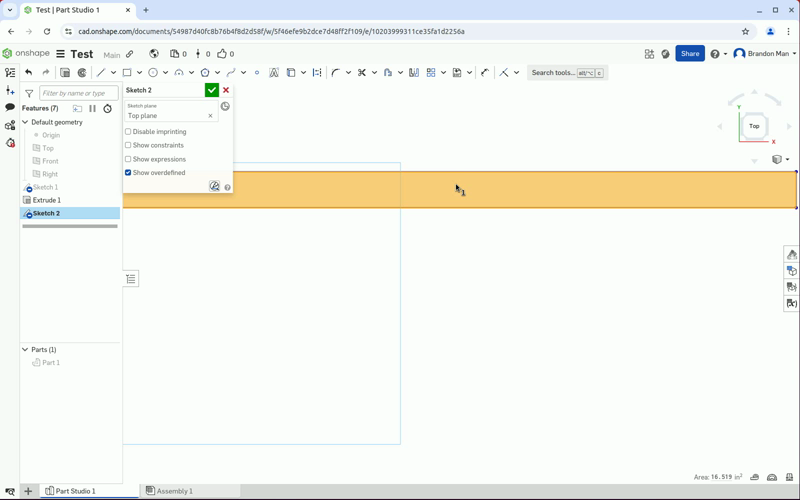
scroll(-6)
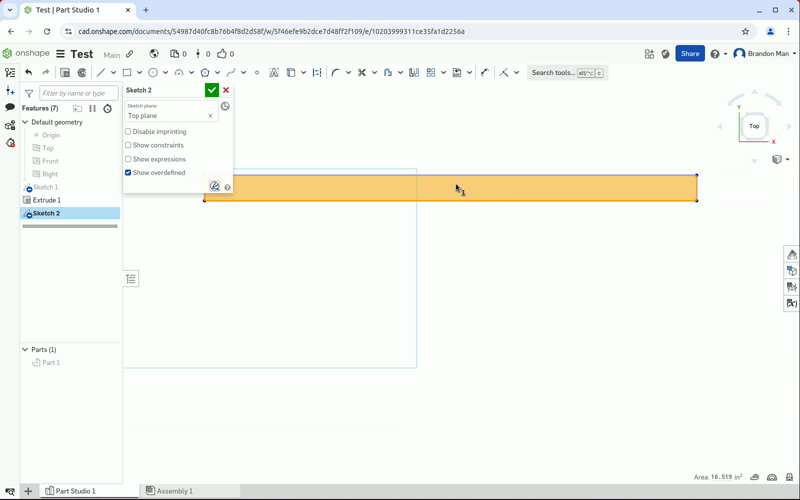
scroll(-6)
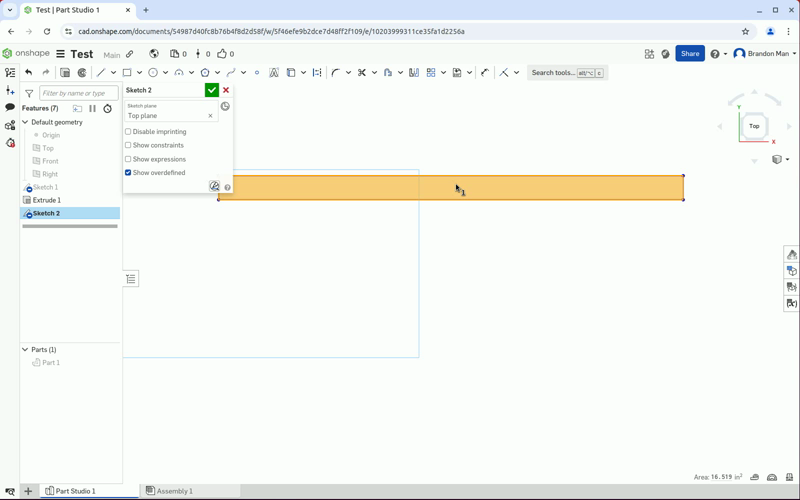
scroll(-6)
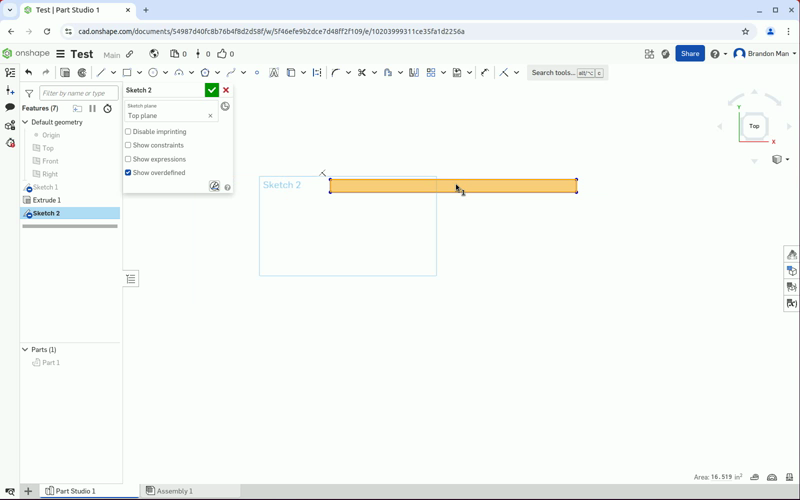
scroll(-6)
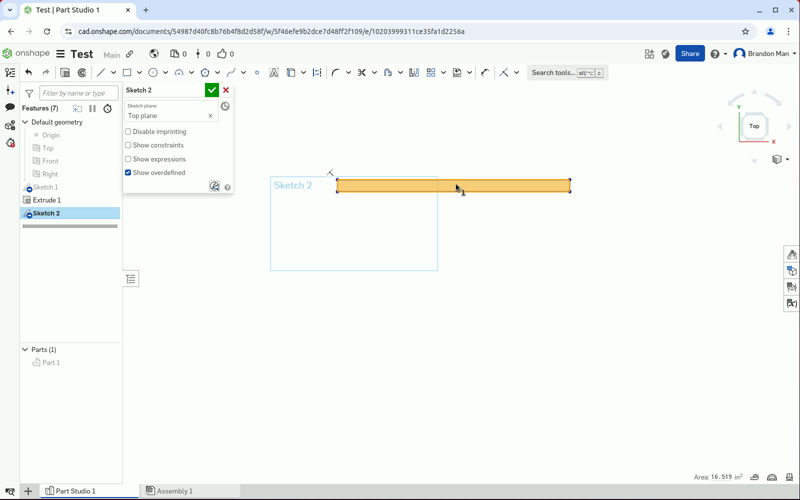
scroll(-6)
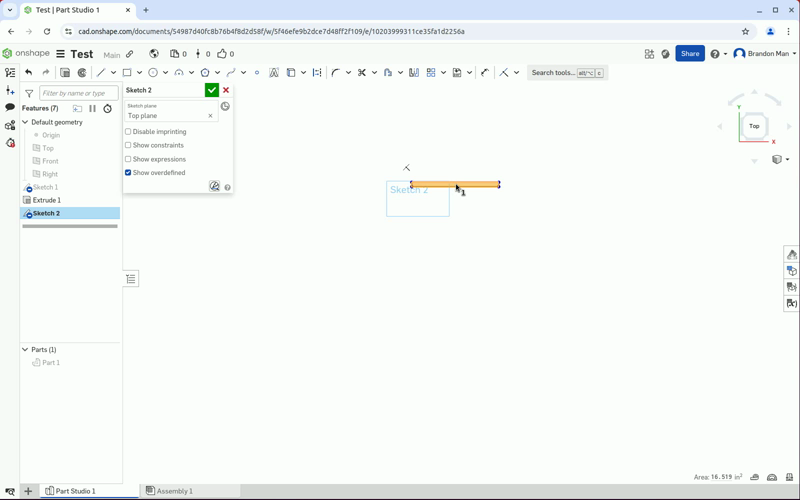
mouse_move(73, 352)
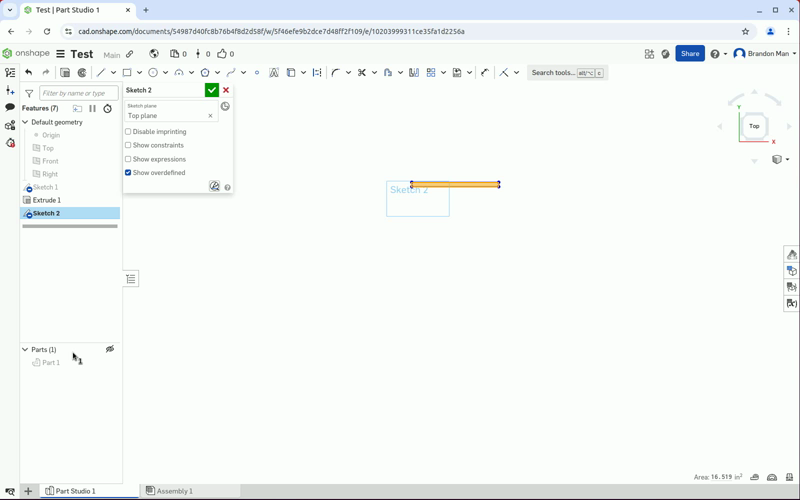
key(shift+y)
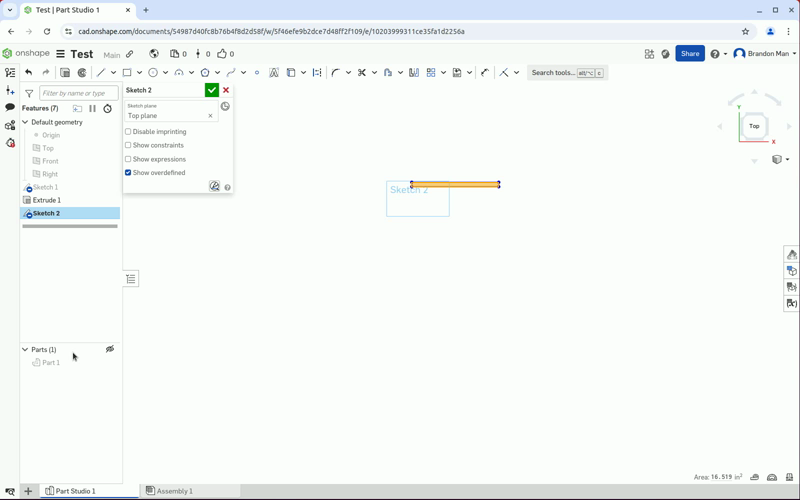
key(shift+e)
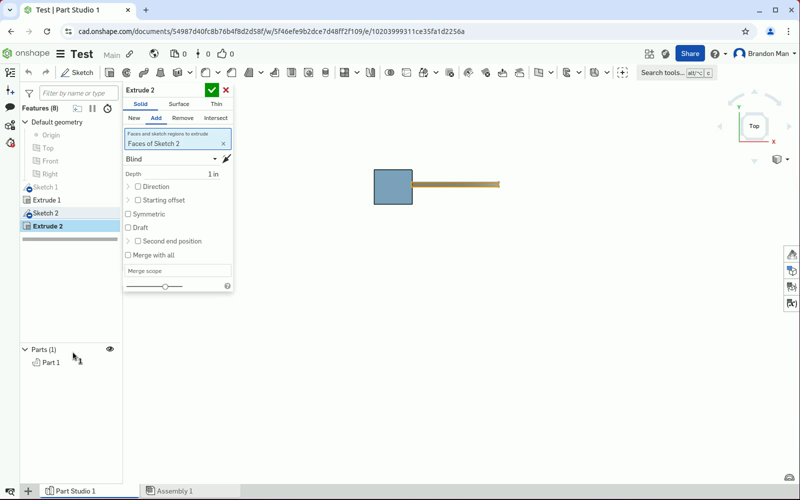
mouse_move(143, 106)
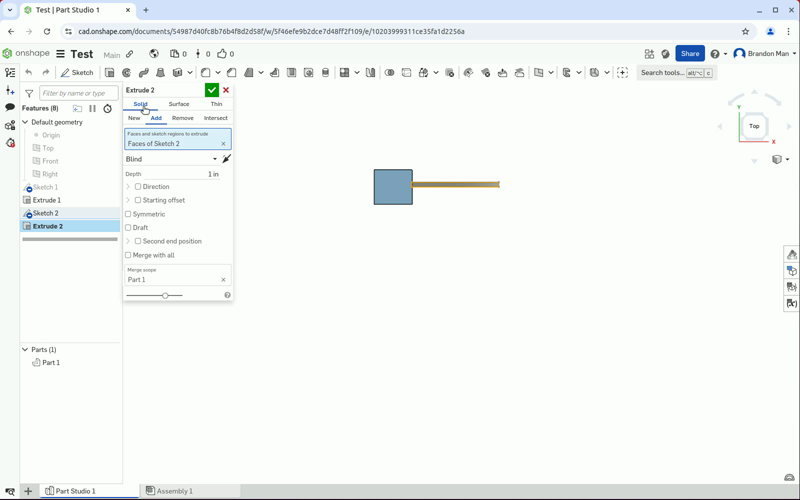
click(143, 106)
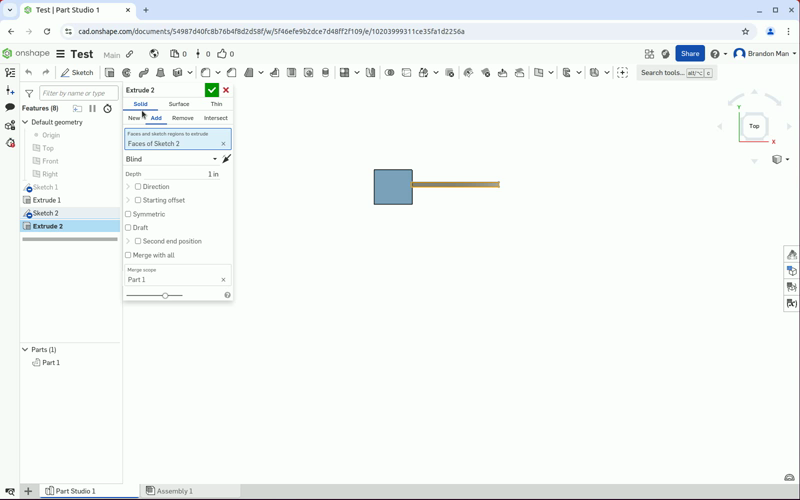
mouse_move(137, 120)
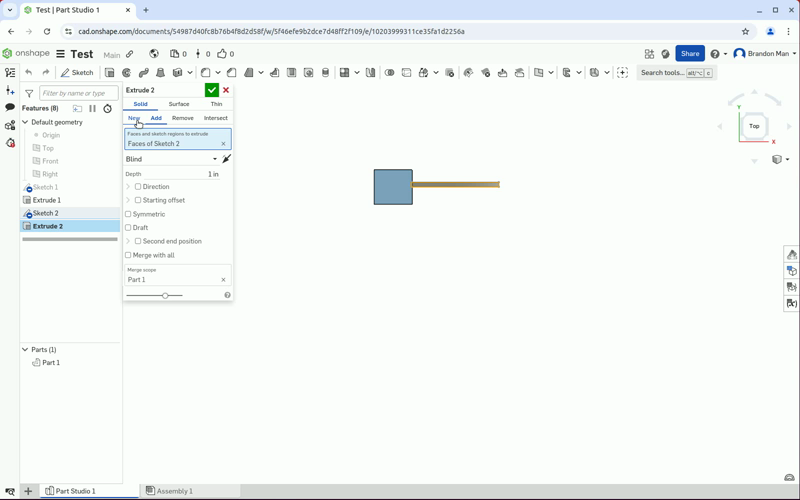
click(137, 120)
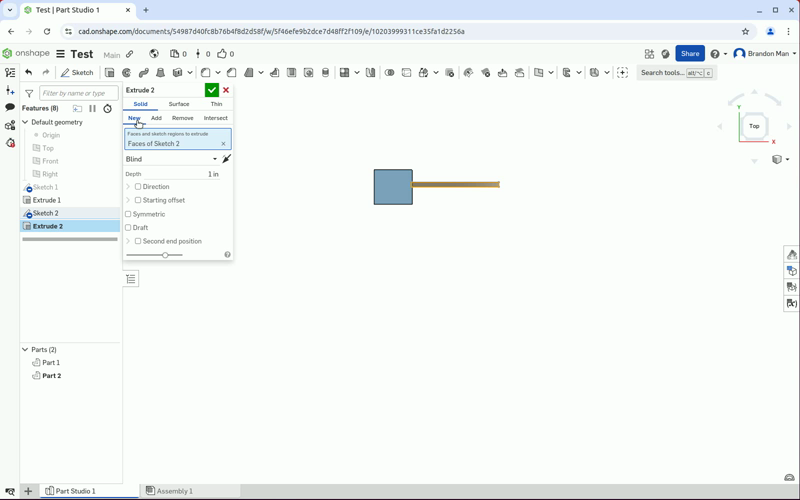
key(tab, 4)
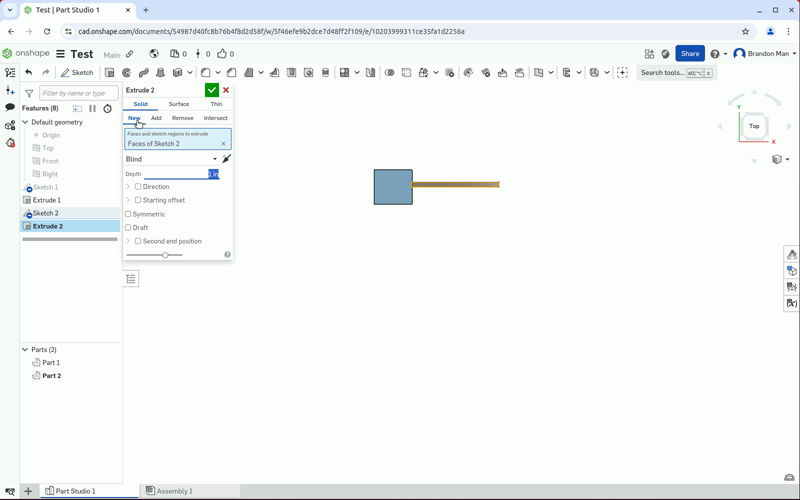
text(0.722)
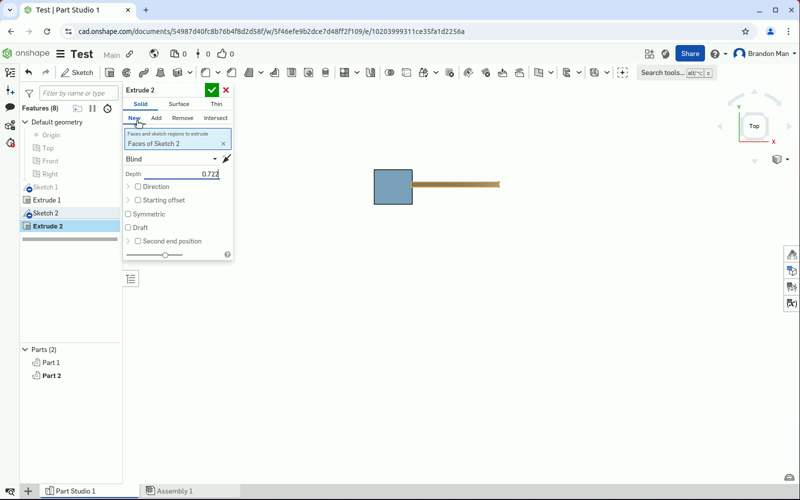
key(enter)
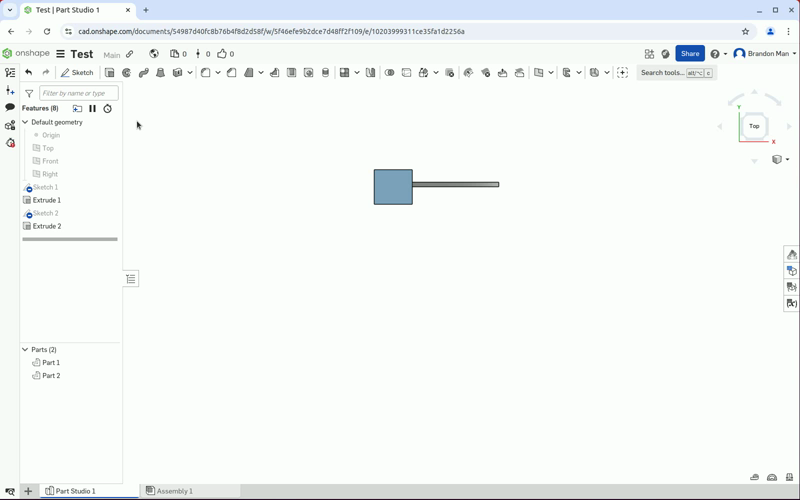
key(shift+h)
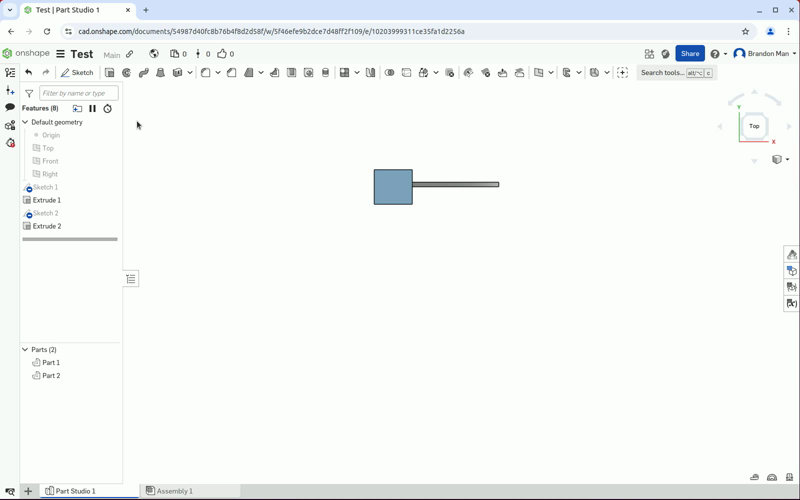
key(shift+h)
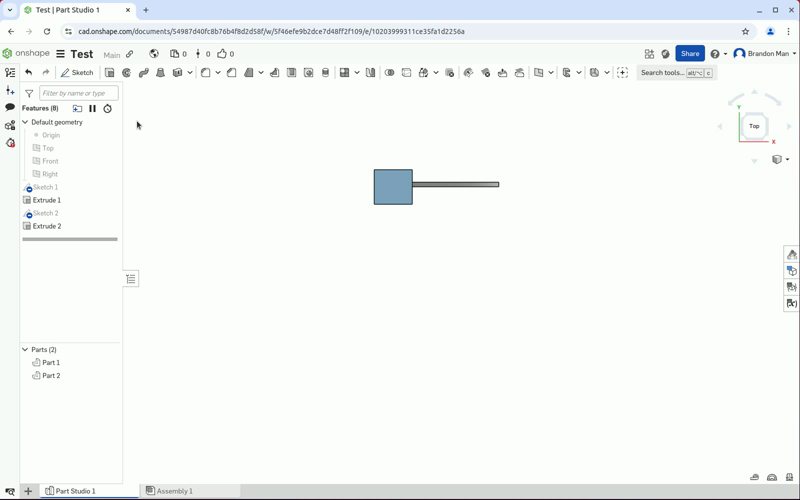
mouse_move(73, 189)
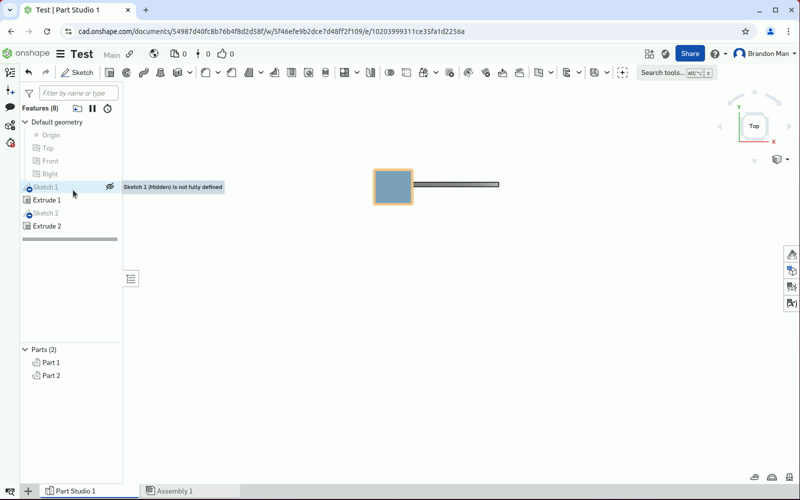
click(73, 189)
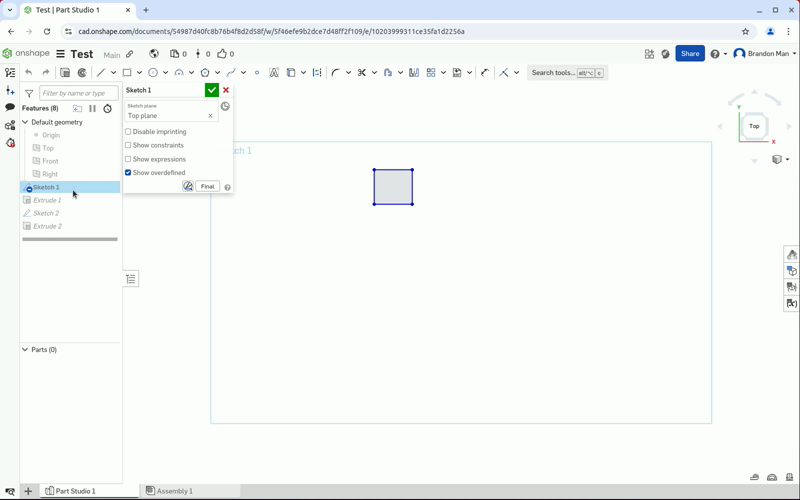
mouse_move(229, 92)
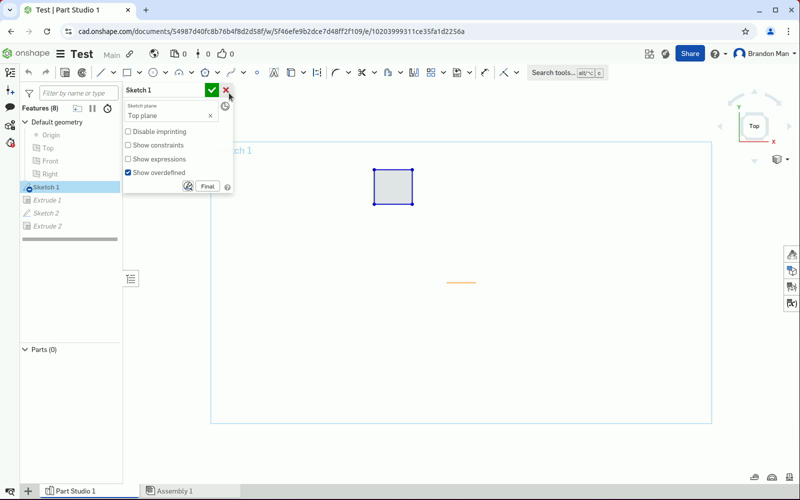
click(229, 92)
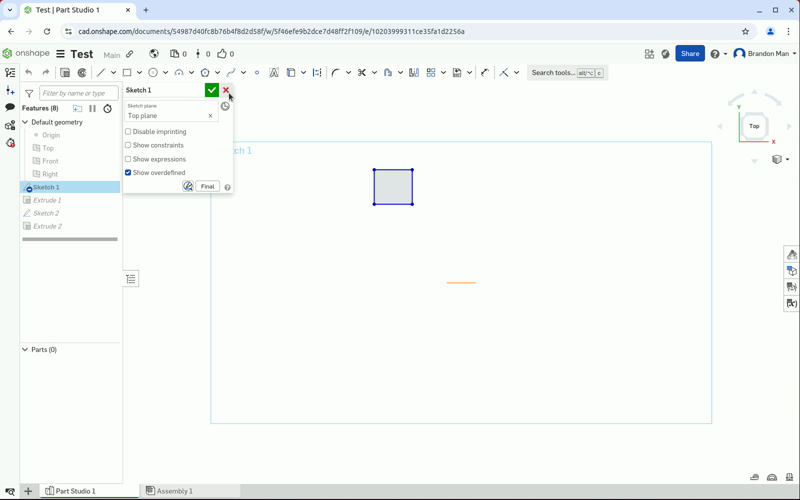
key(shift+s)
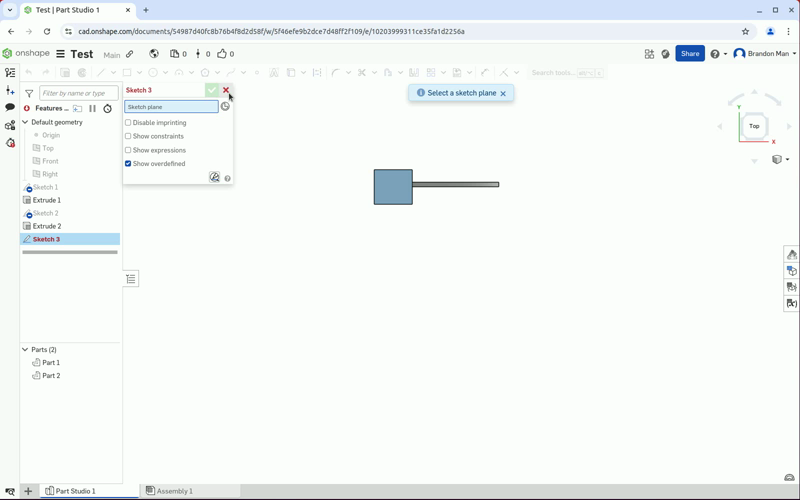
mouse_move(73, 150)
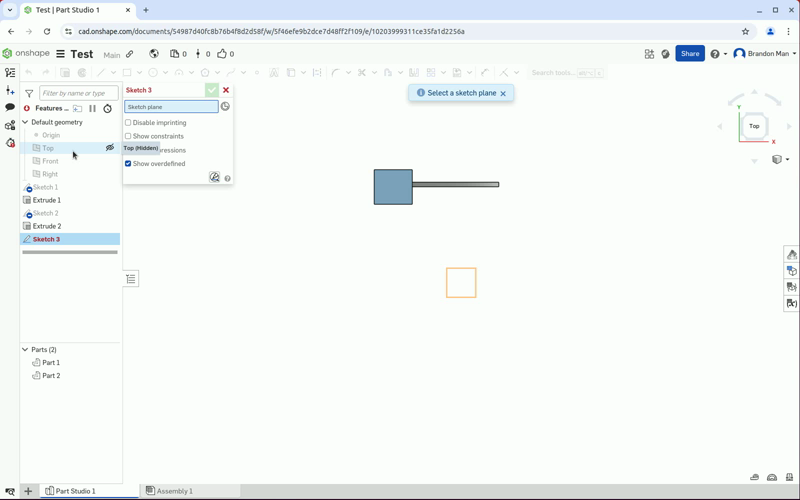
click(73, 150)
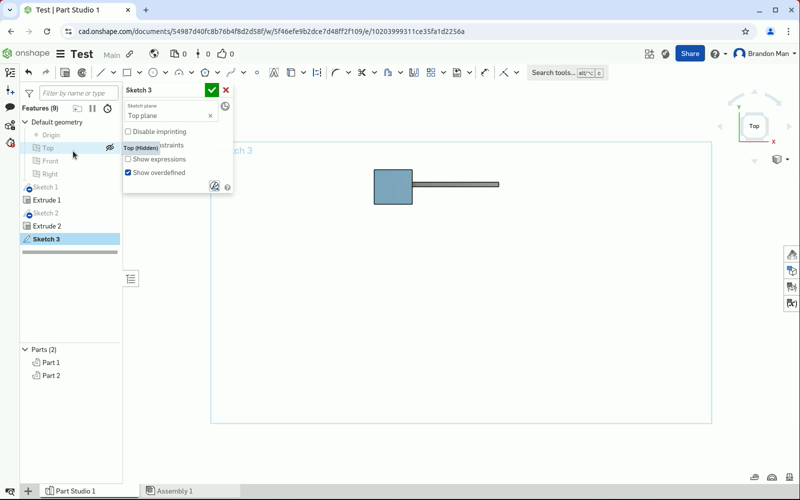
mouse_move(73, 352)
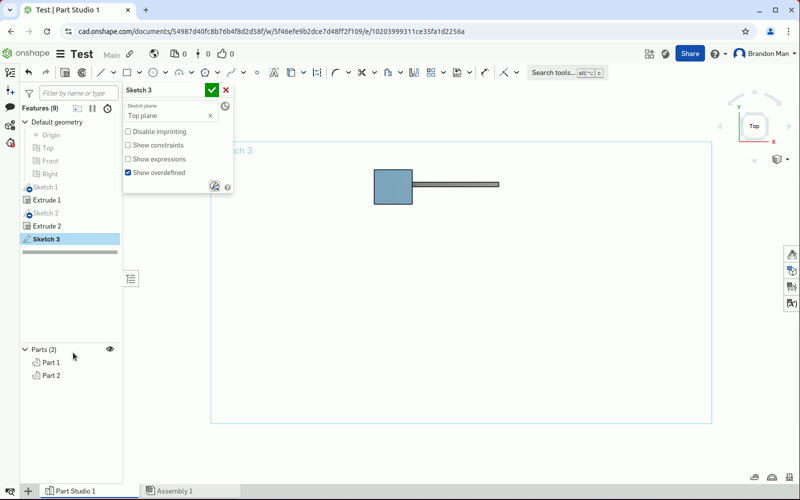
key(y)
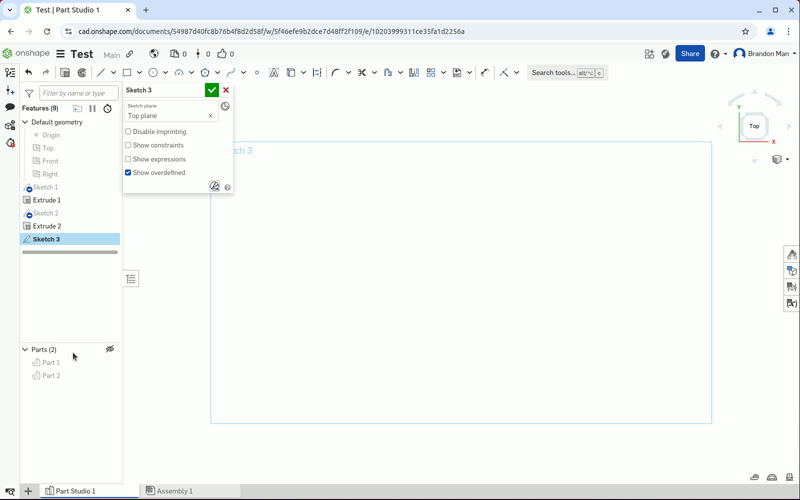
key(l)
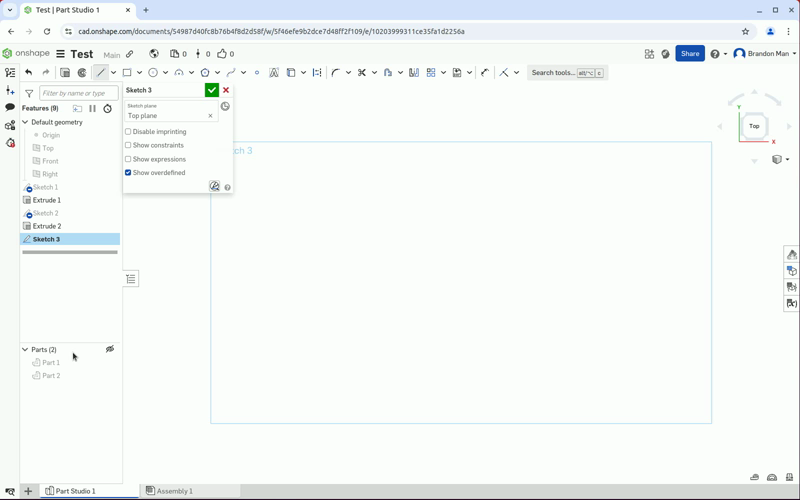
key_down(shift)
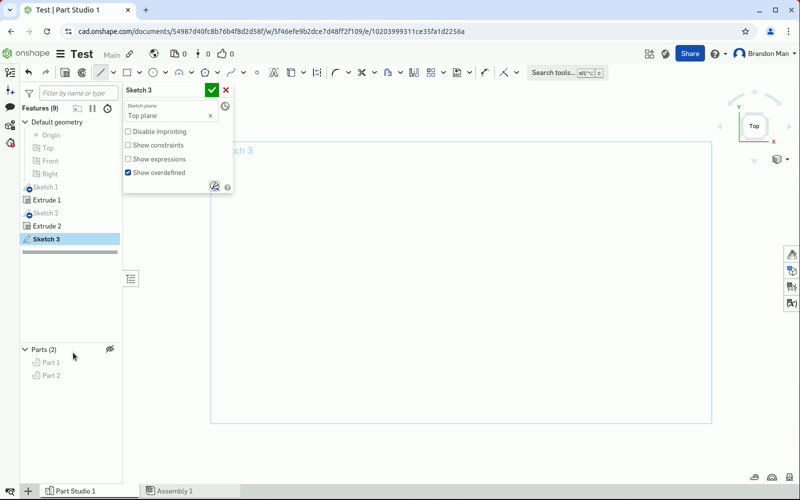
mouse_move(499, 249)
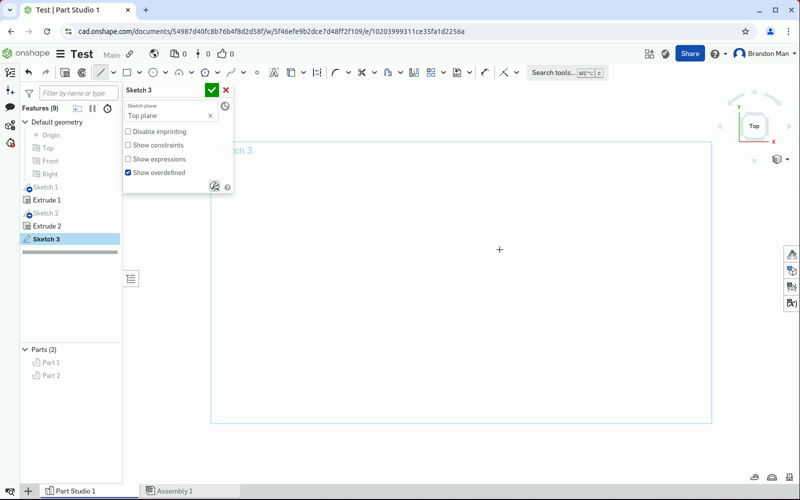
click(499, 249)
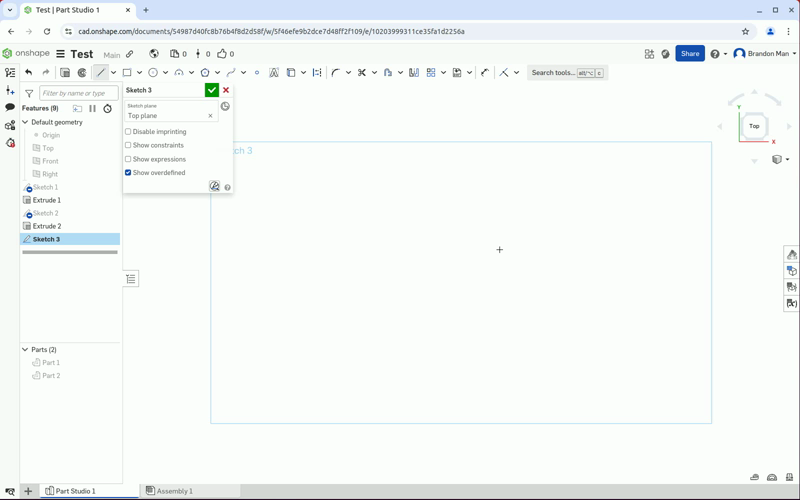
key_up(shift)
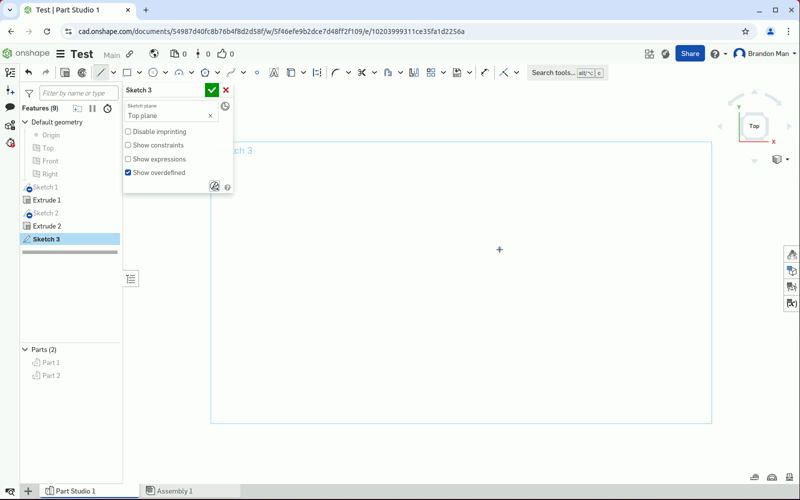
key_down(shift)
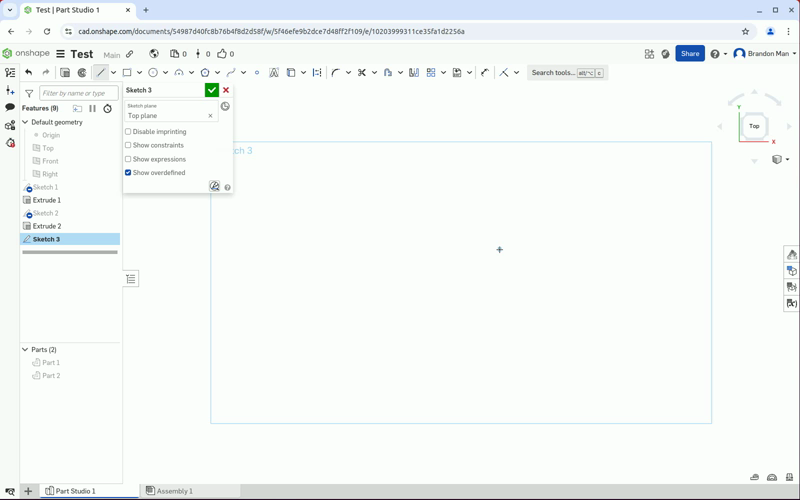
mouse_move(529, 249)
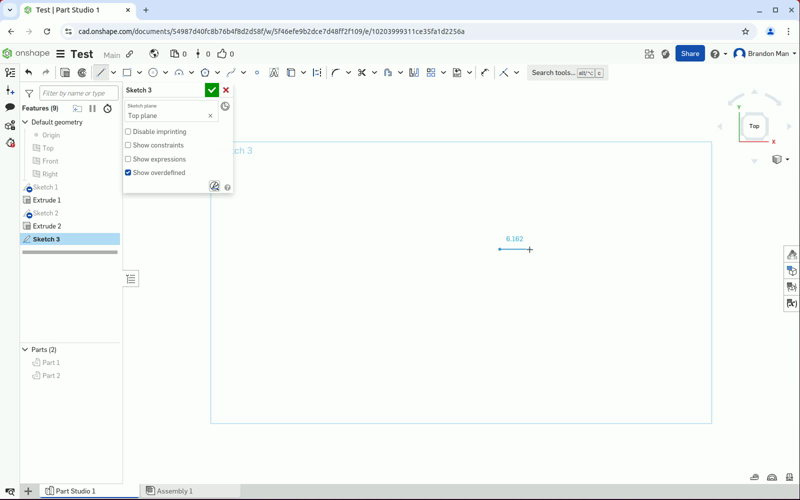
mouse_move(548, 249)
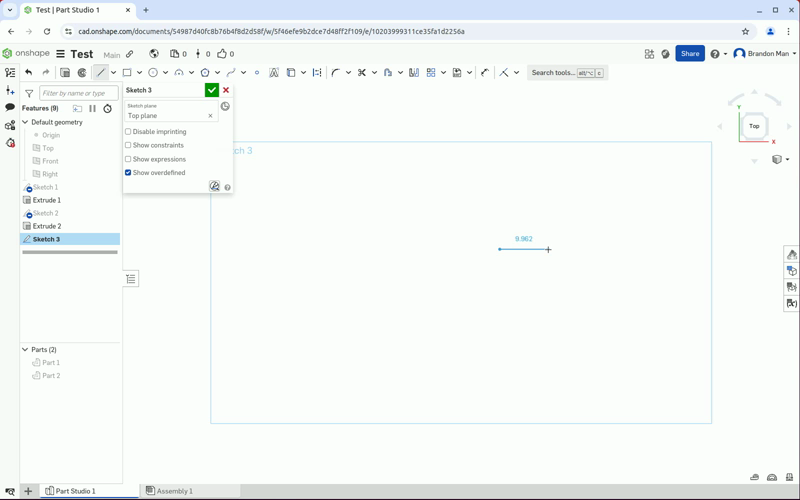
click(548, 249)
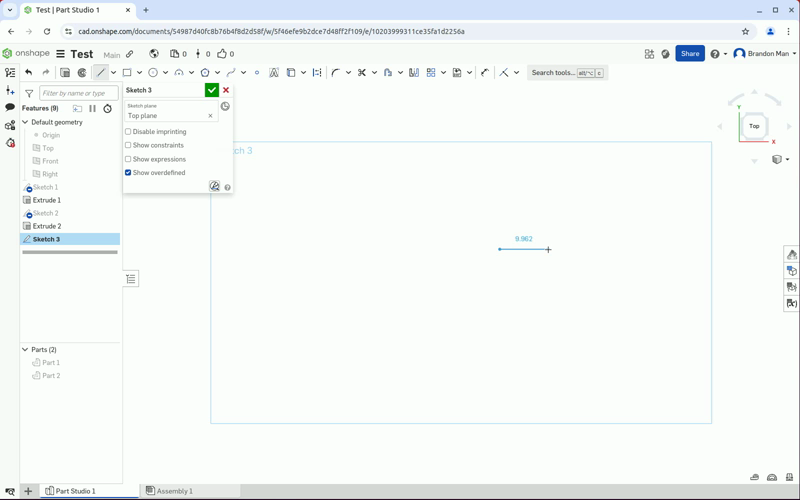
key_up(shift)
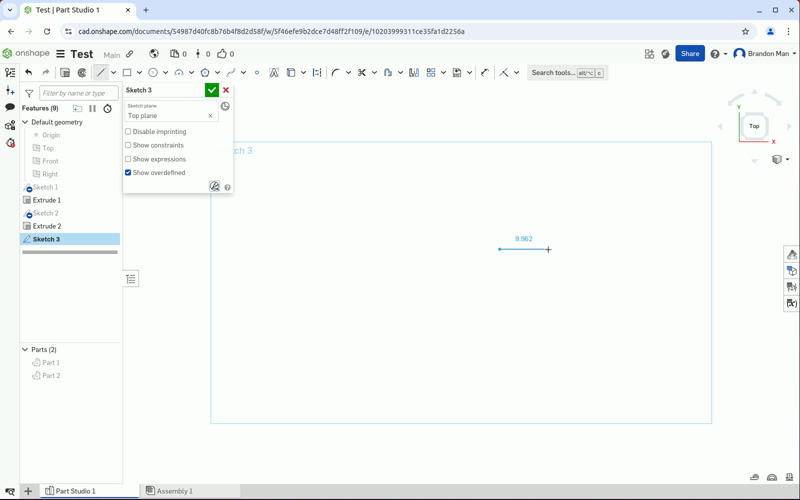
key_down(shift)
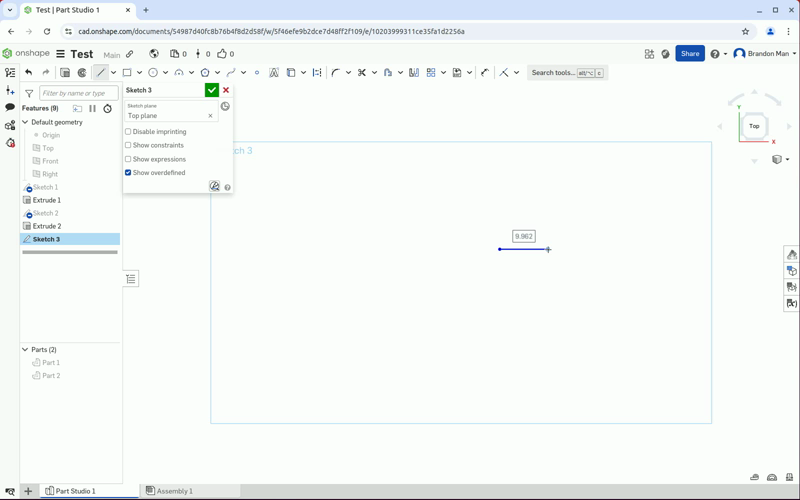
mouse_move(548, 180)
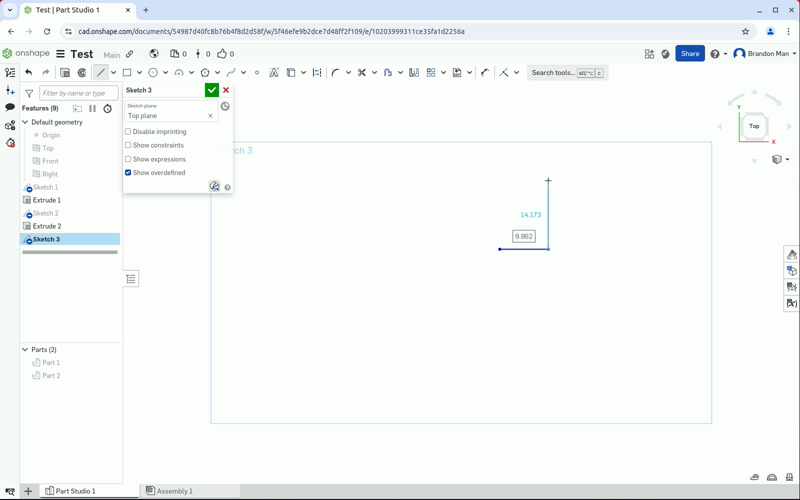
click(548, 180)
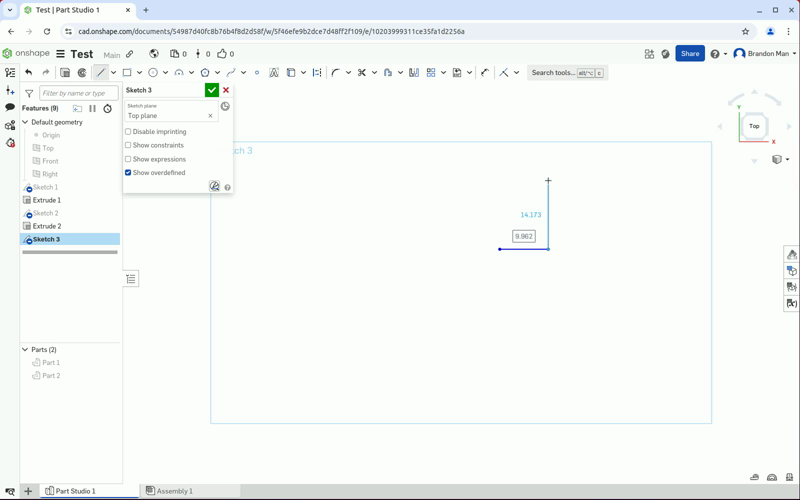
key_up(shift)
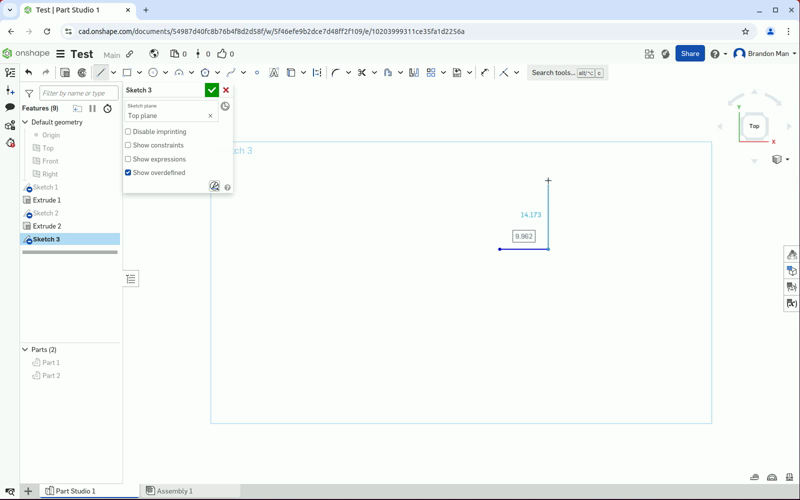
key_down(shift)
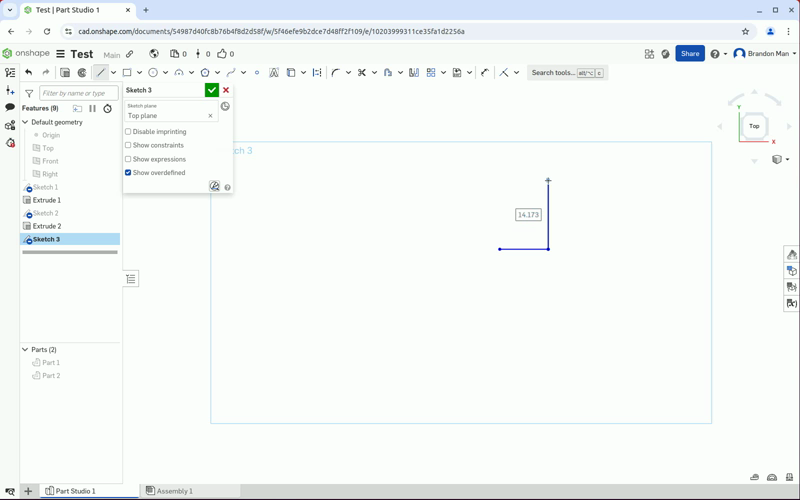
mouse_move(578, 180)
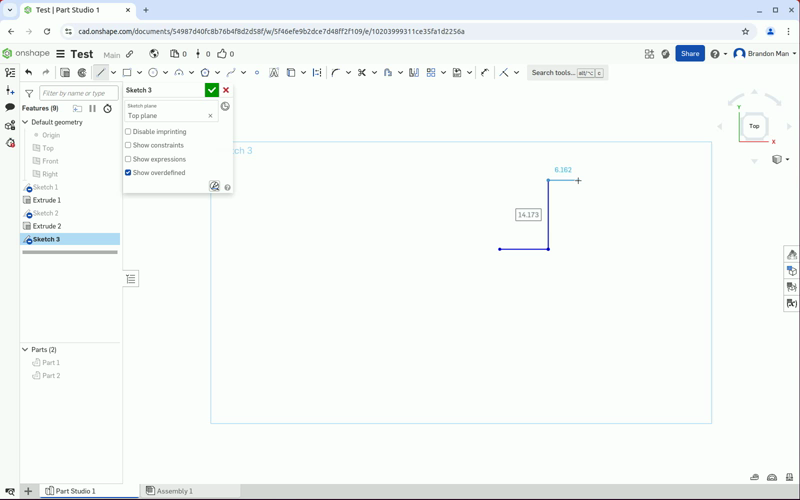
mouse_move(499, 180)
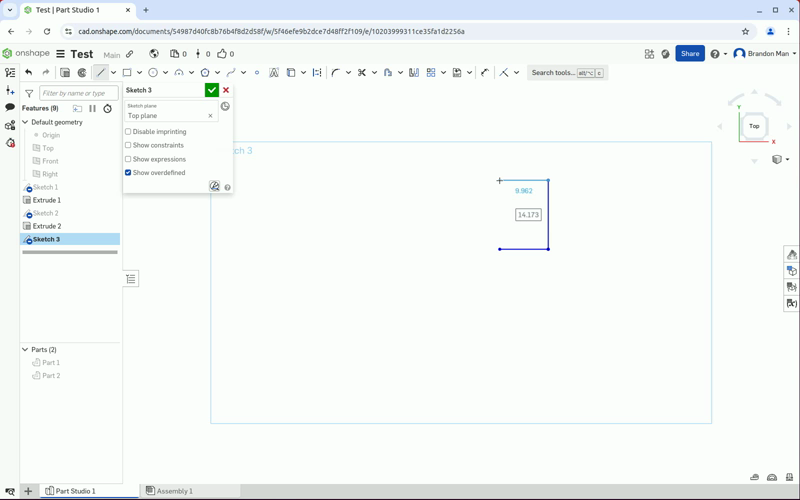
click(499, 180)
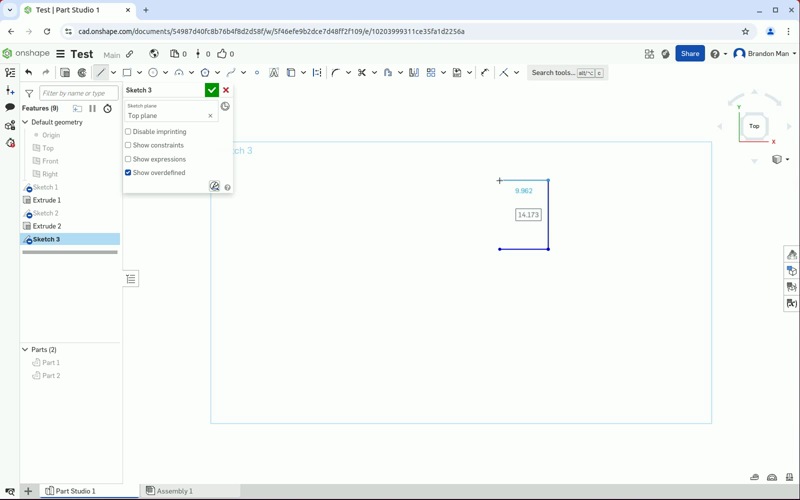
key_up(shift)
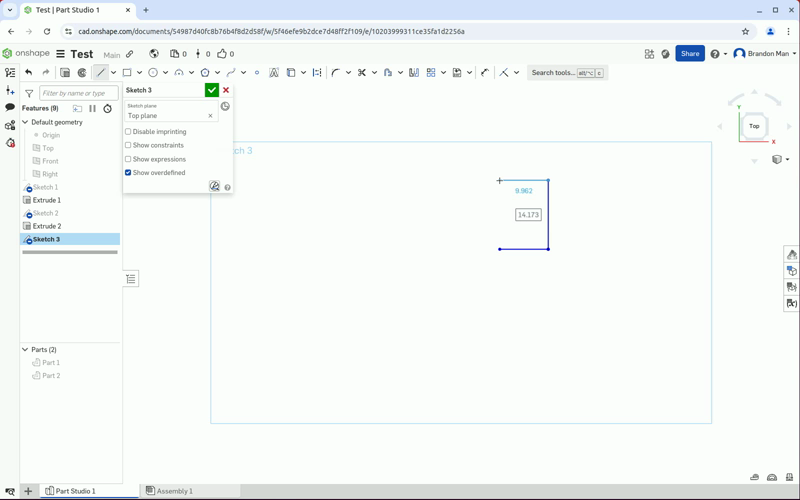
key_down(shift)
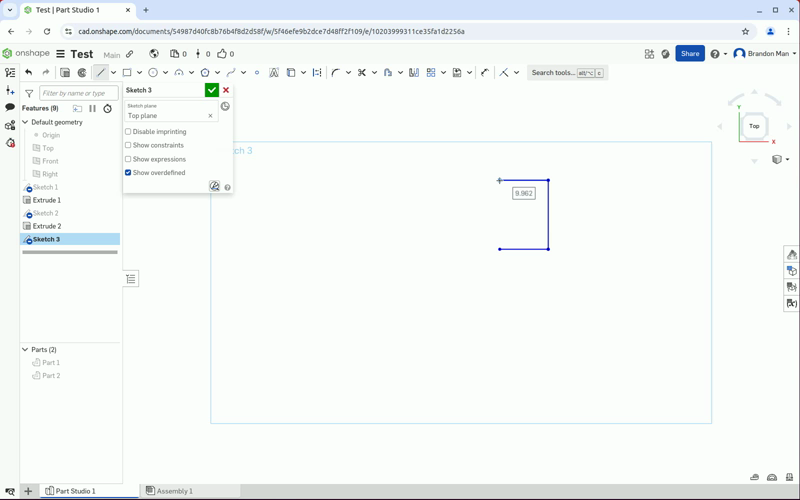
mouse_move(499, 249)
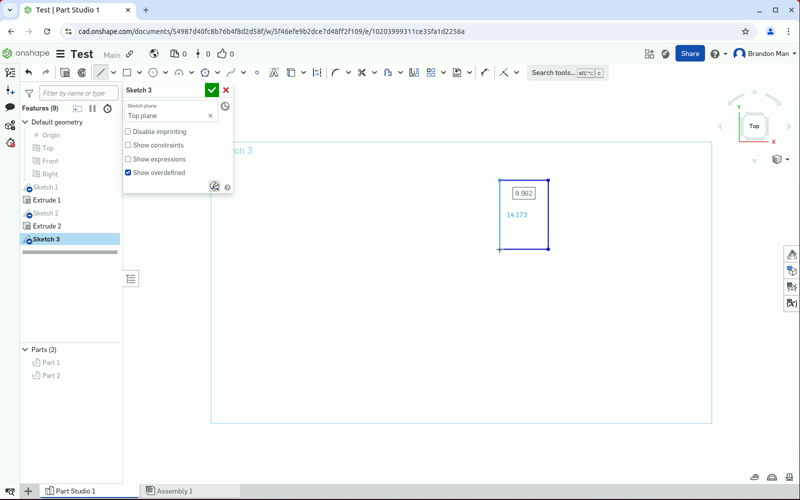
key_up(shift)
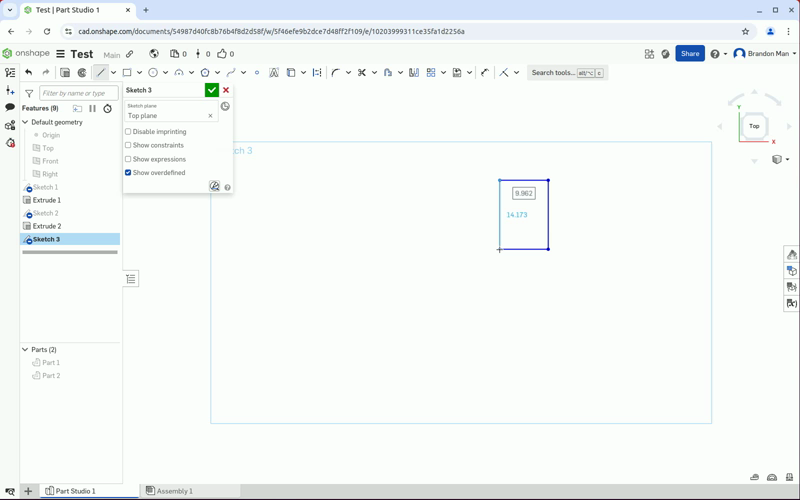
click(499, 249)
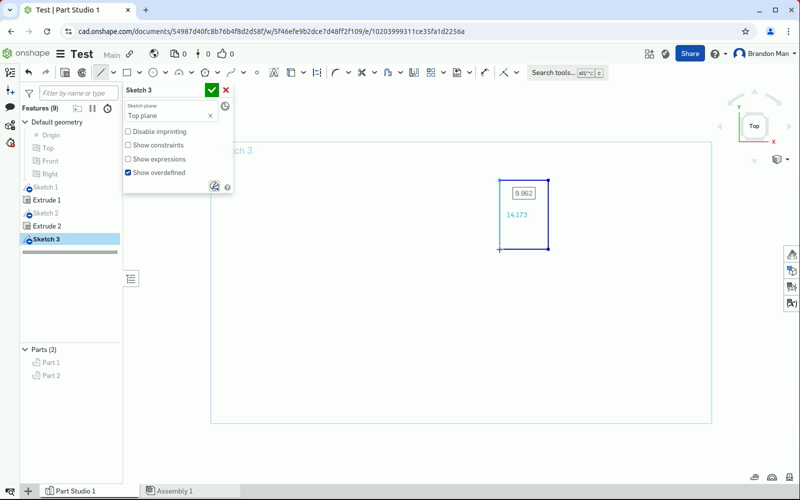
key(esc)
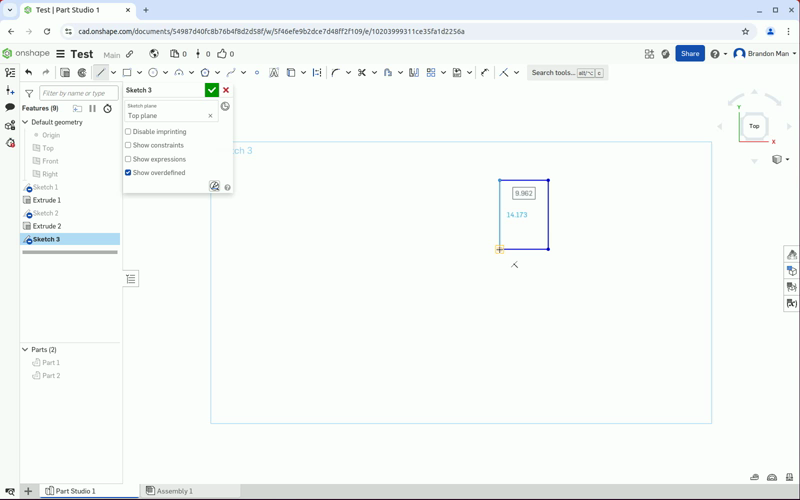
mouse_move(531, 220)
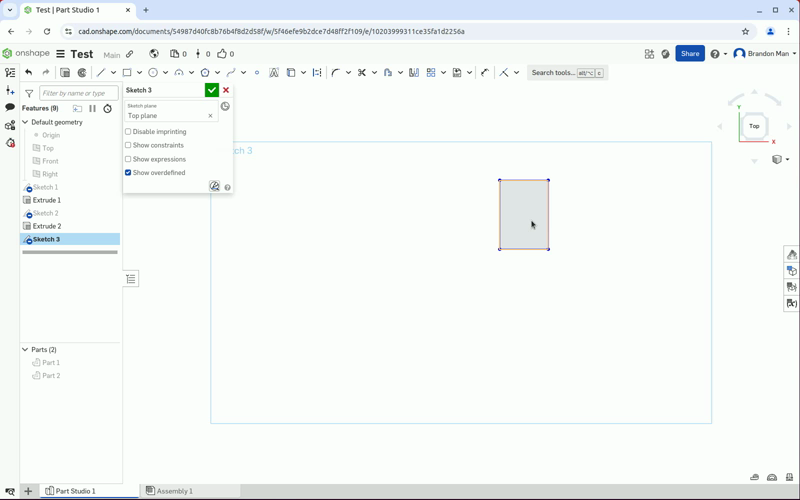
click(531, 220)
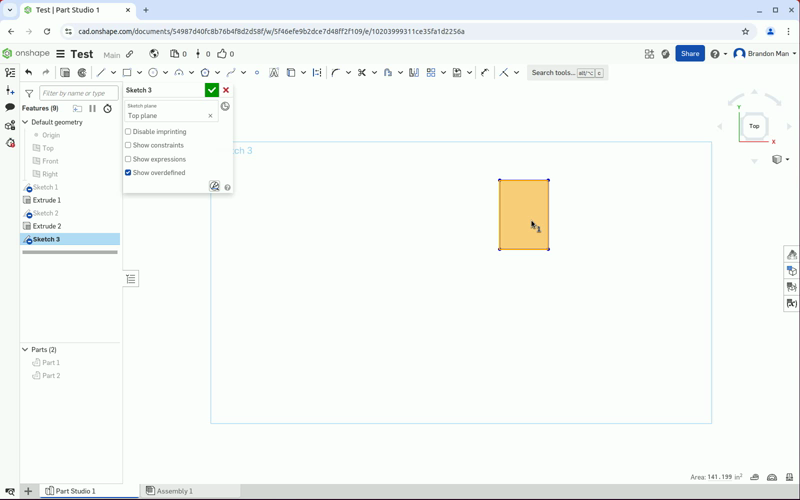
mouse_move(73, 352)
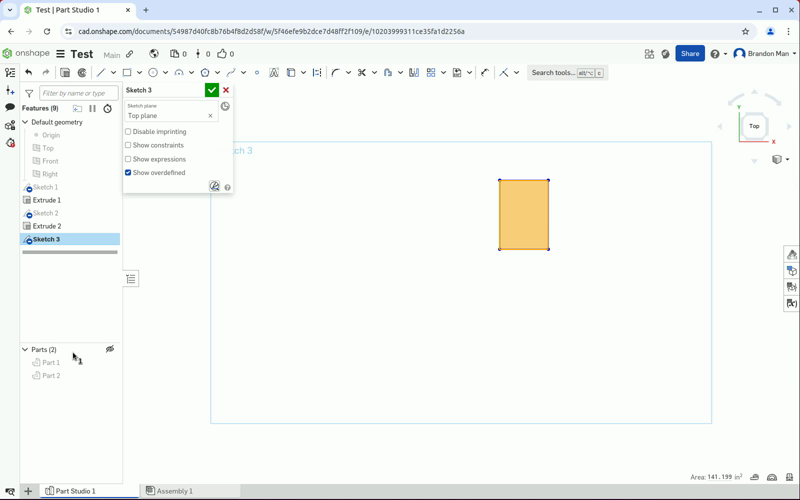
key(shift+y)
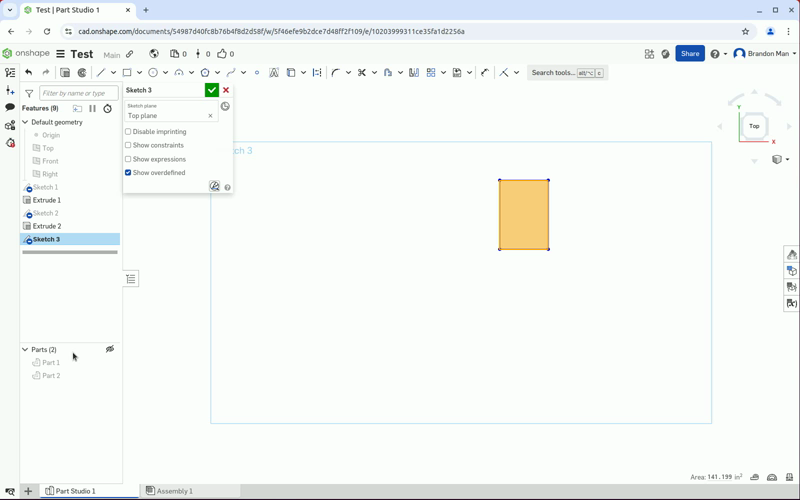
key(shift+e)
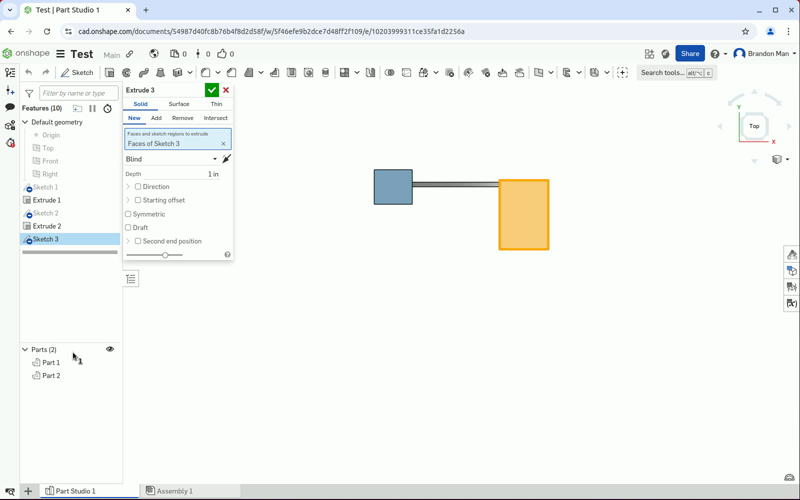
mouse_move(143, 106)
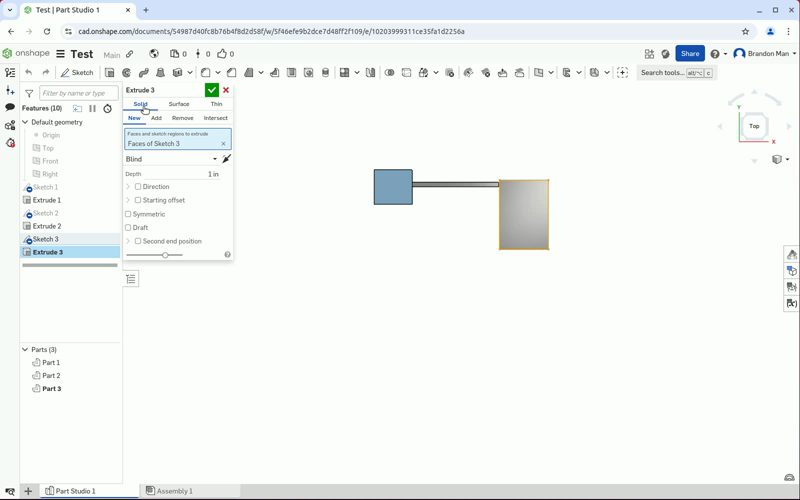
click(143, 106)
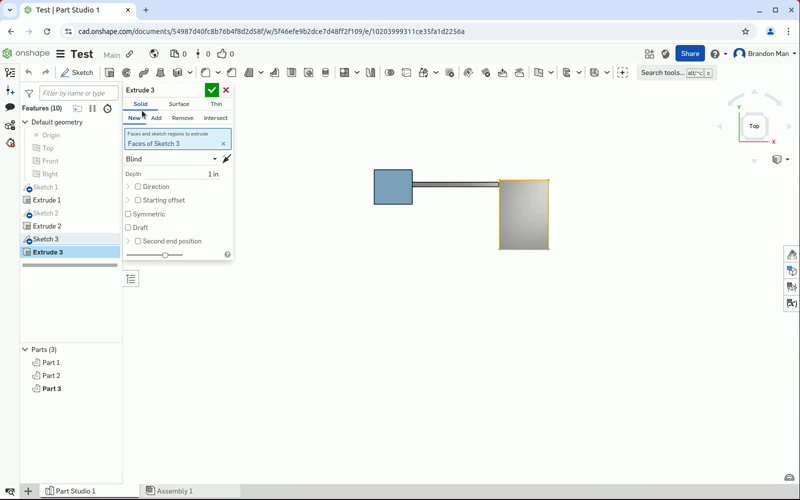
mouse_move(137, 120)
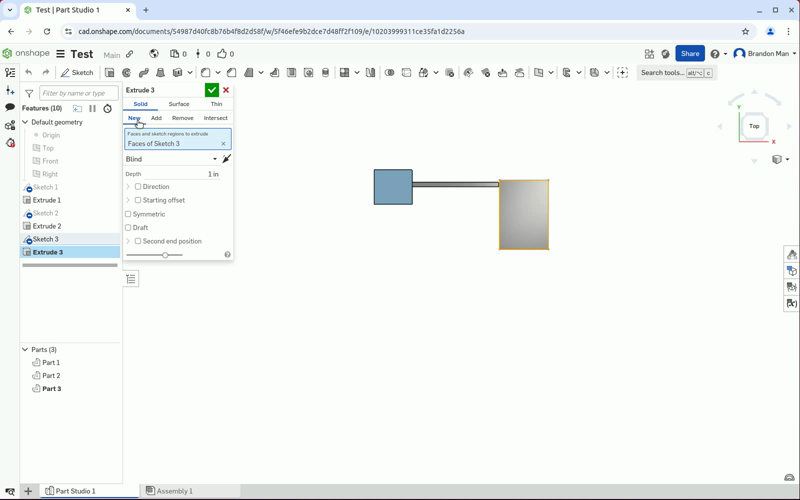
click(137, 120)
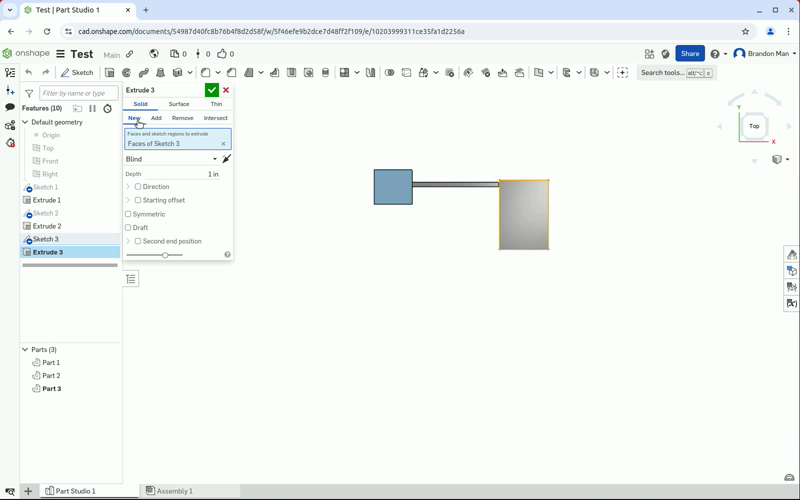
key(tab, 4)
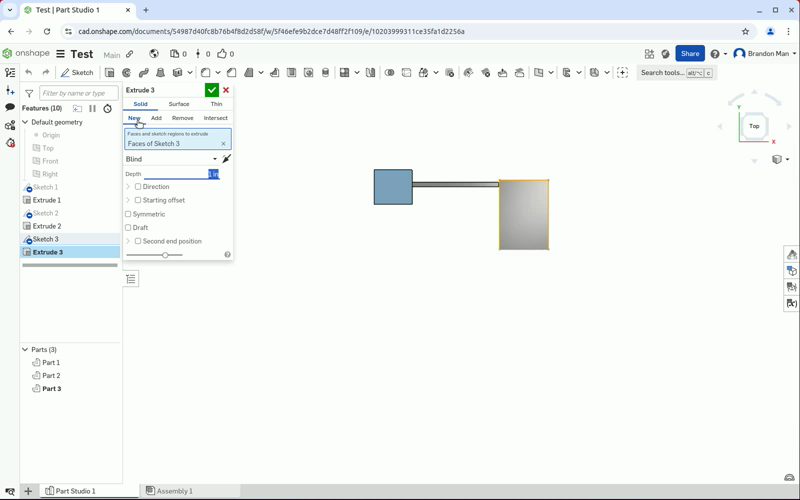
text(4.092)
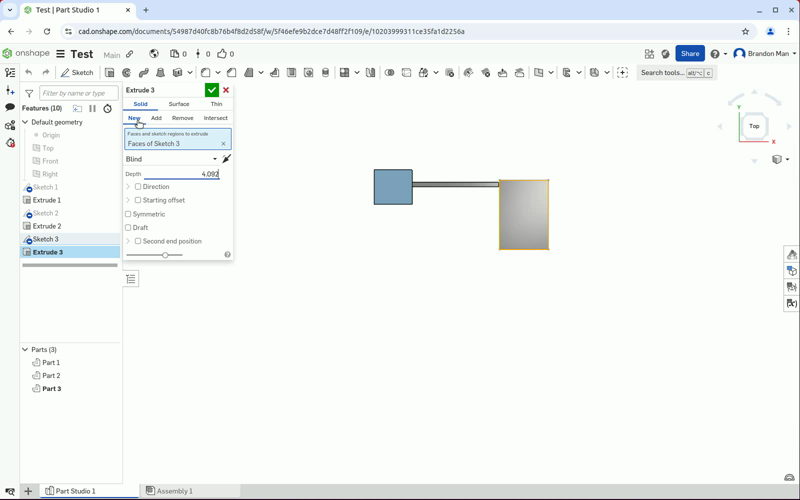
key(enter)
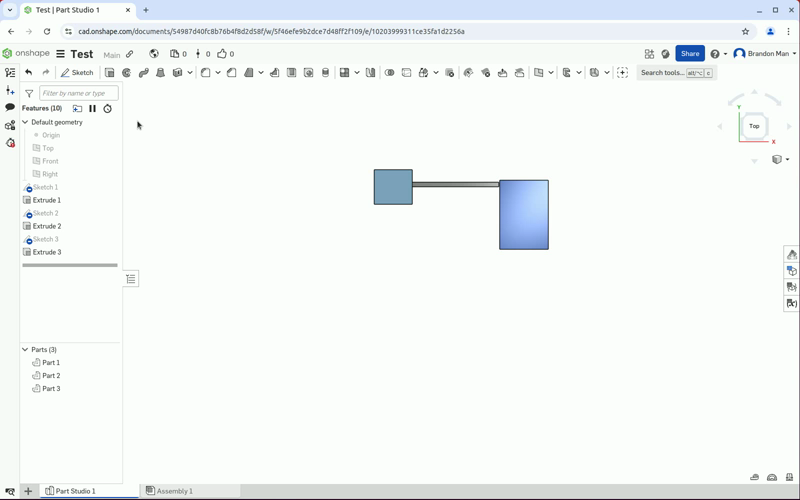
key(shift+h)
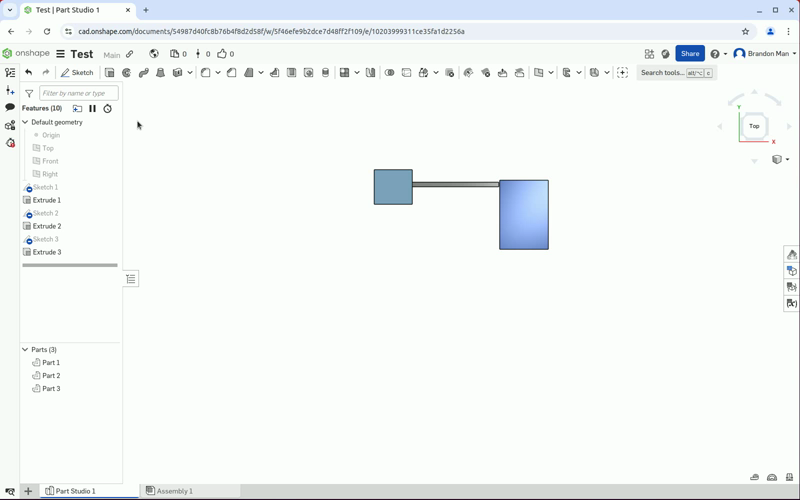
key(shift+h)
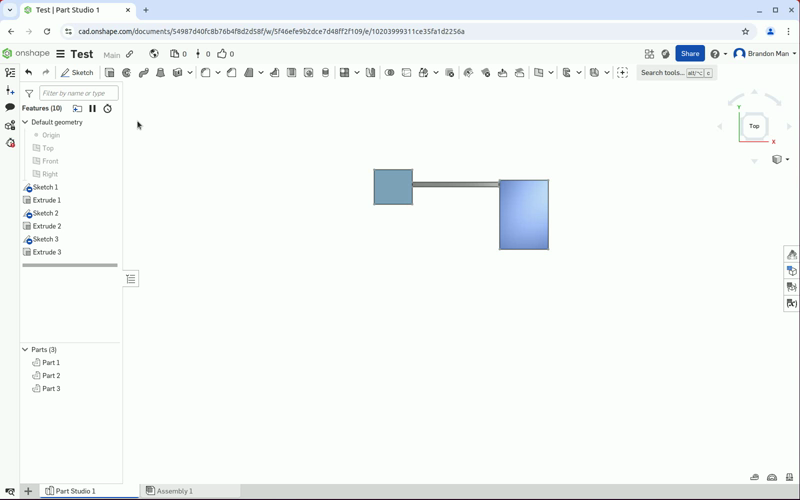
key(shift+7)
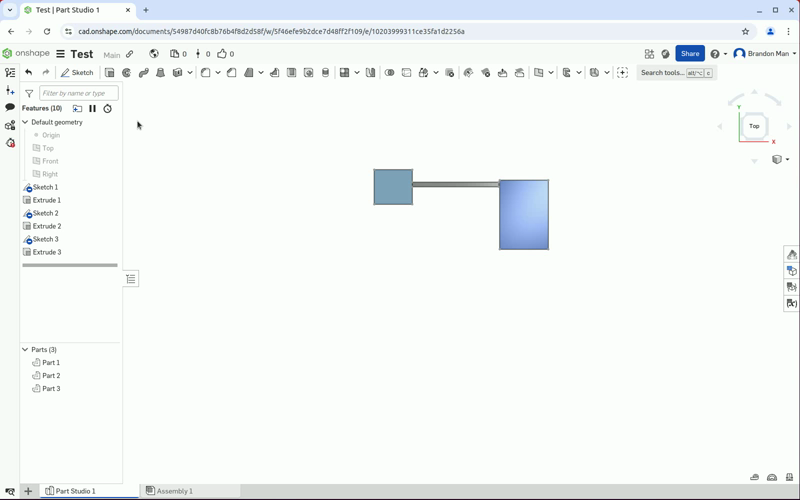
key(up, 3)
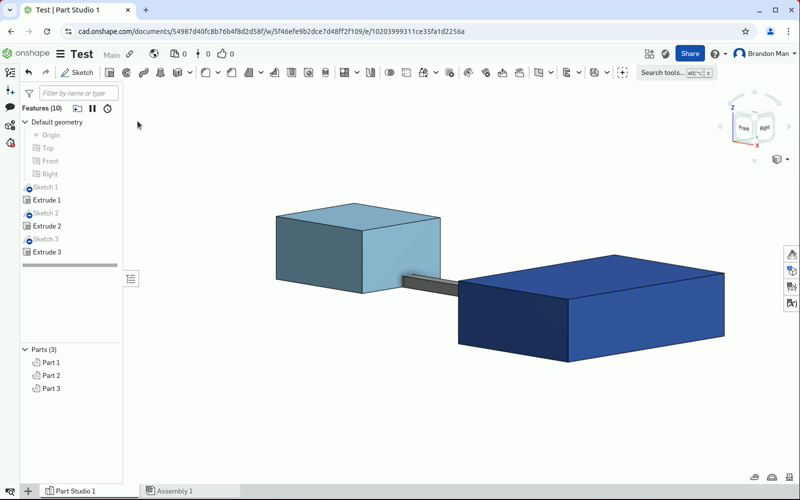
key(left, 3)
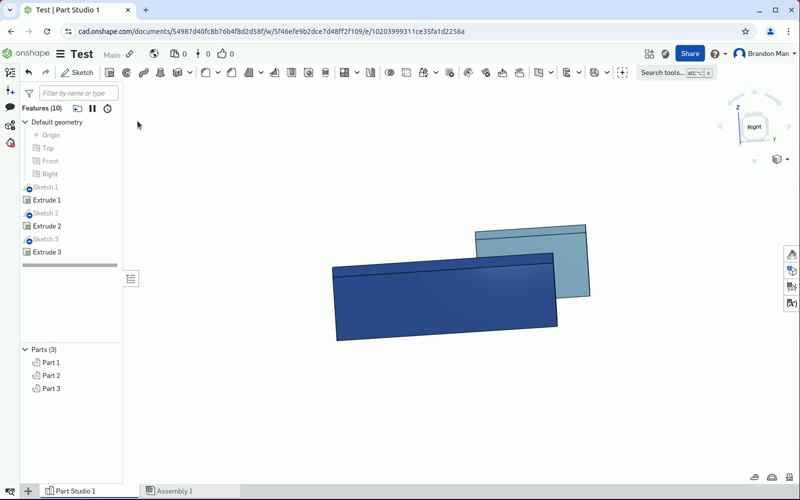
key(right, 3)
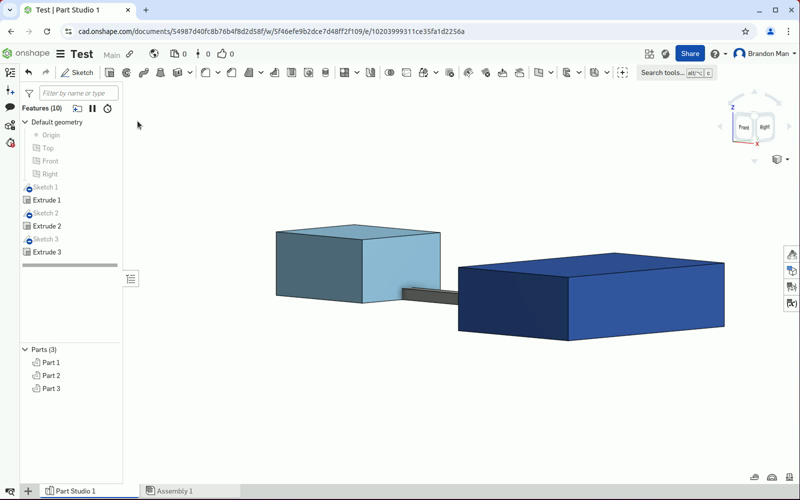
key(down, 3)
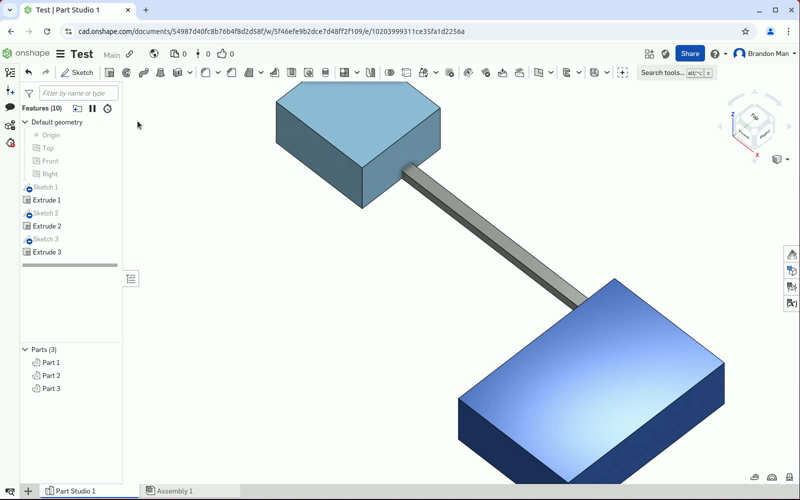
mouse_move(73, 189)
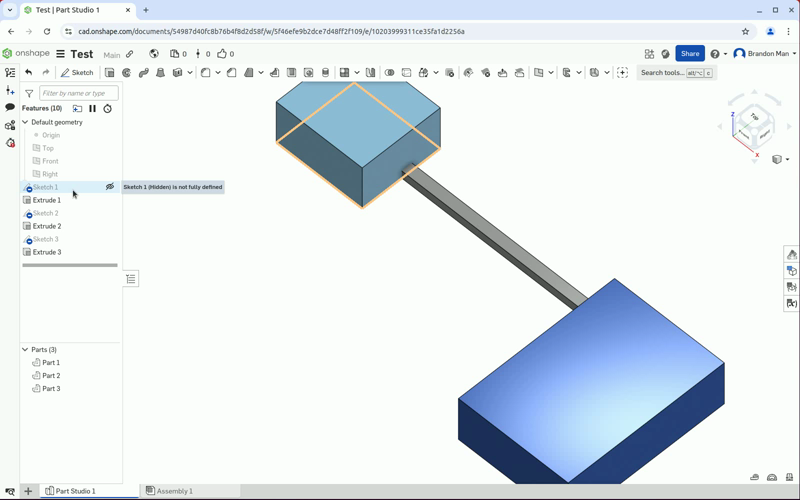
click(73, 189)